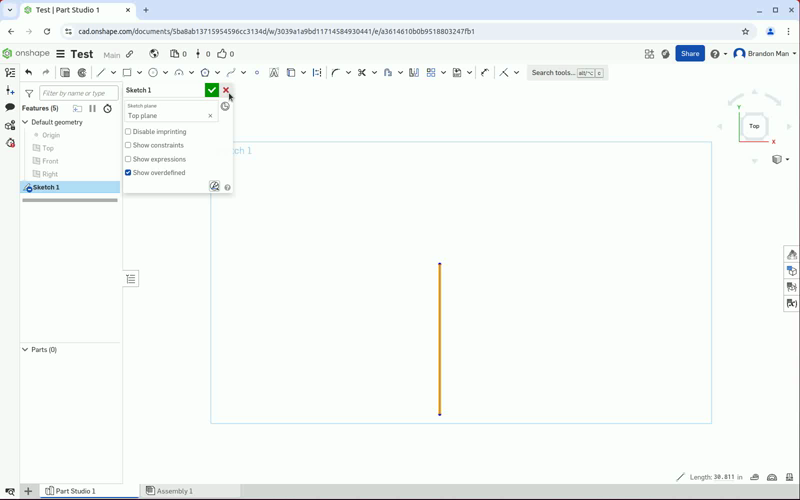
key(shift+h)
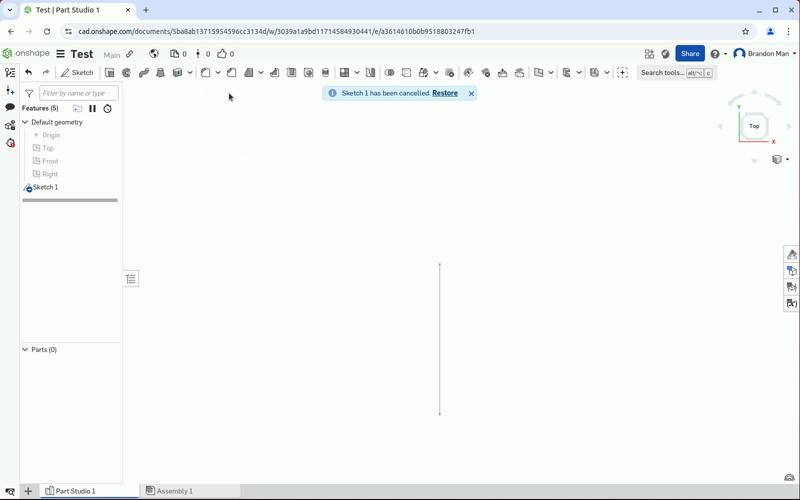
key(shift+s)
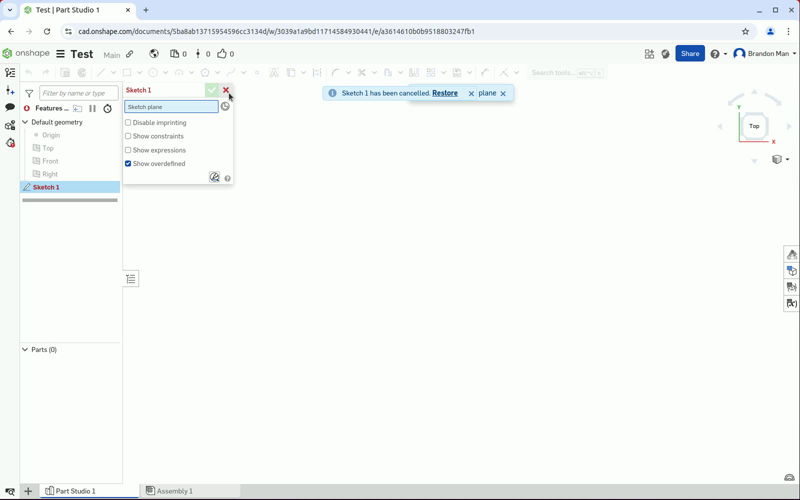
mouse_move(73, 150)
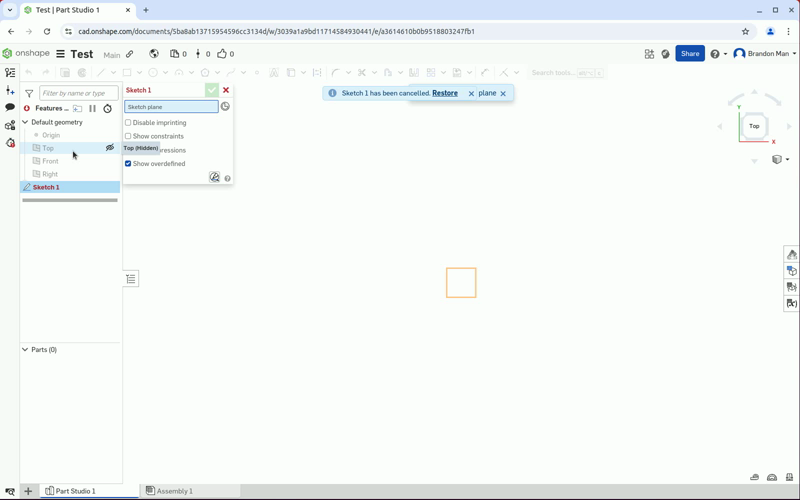
click(73, 150)
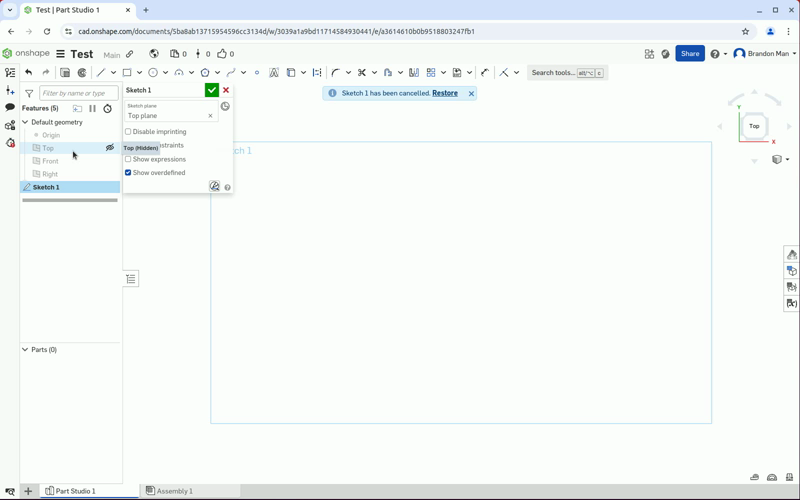
mouse_move(73, 352)
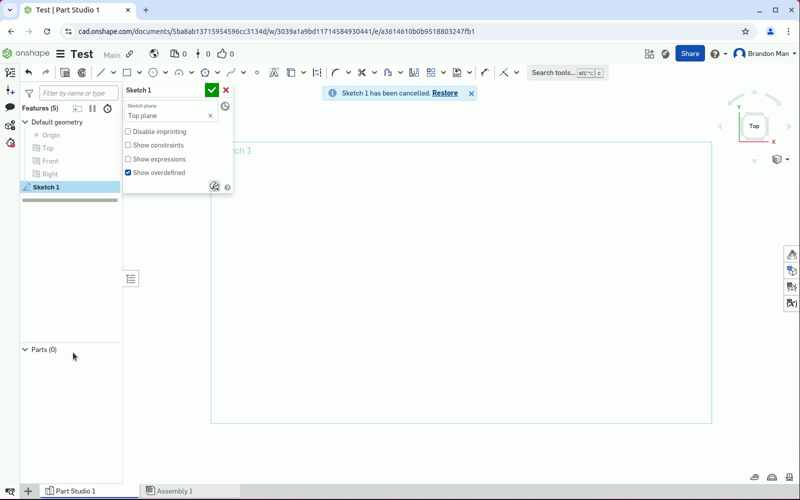
key(y)
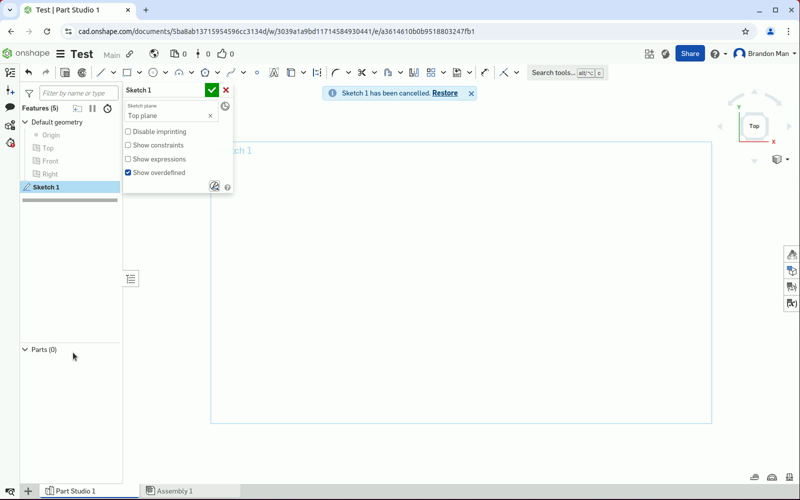
key(c)
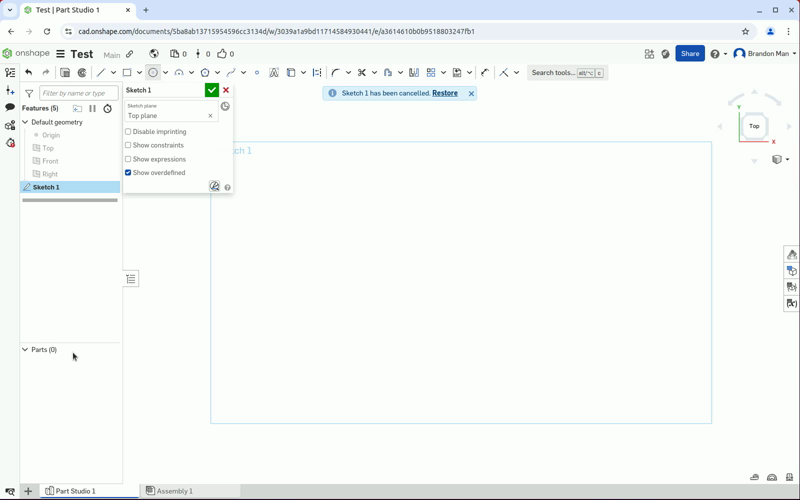
key_down(shift)
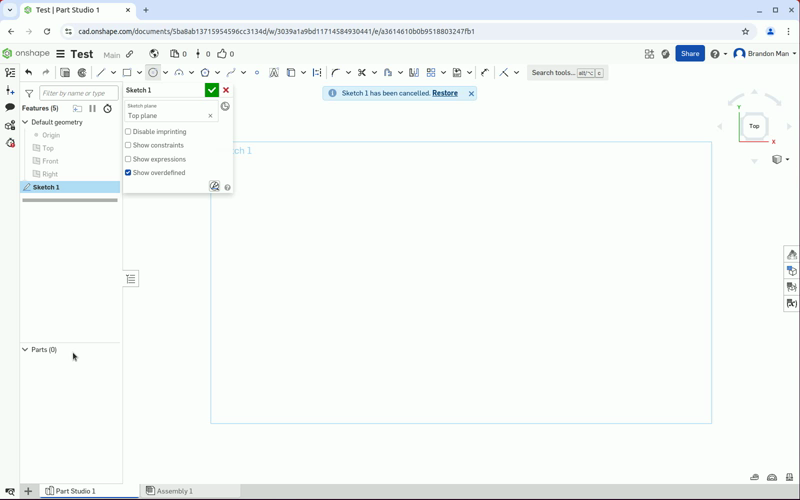
mouse_move(460, 282)
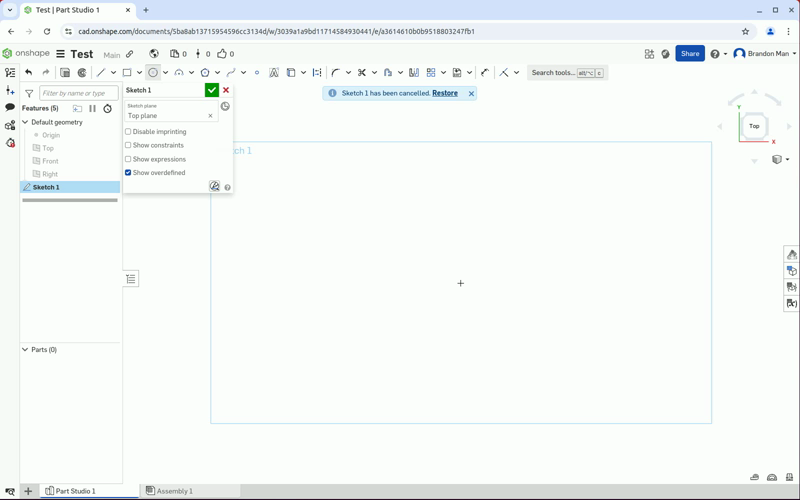
click(460, 282)
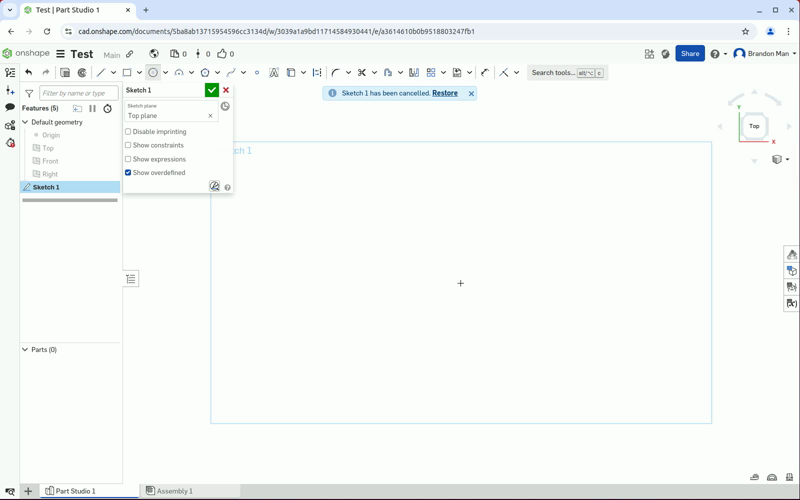
key_up(shift)
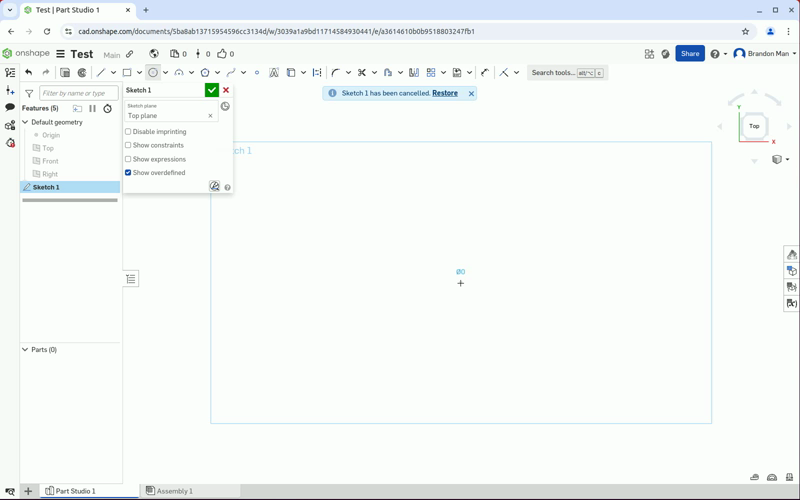
mouse_move(573, 282)
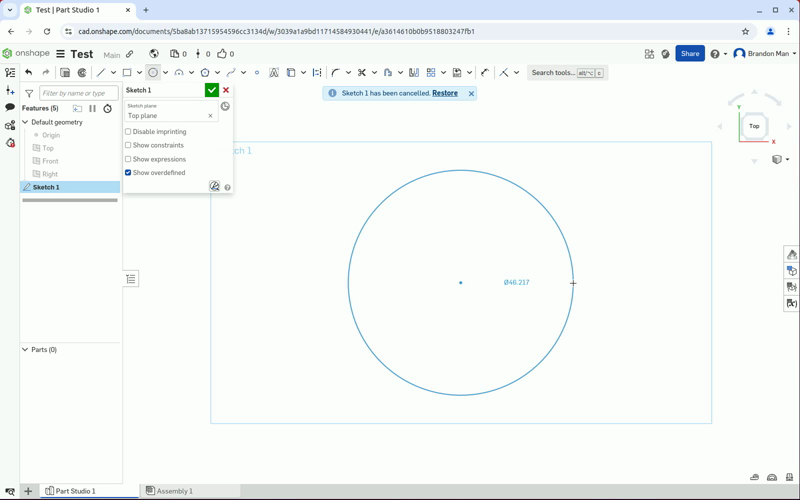
click(573, 282)
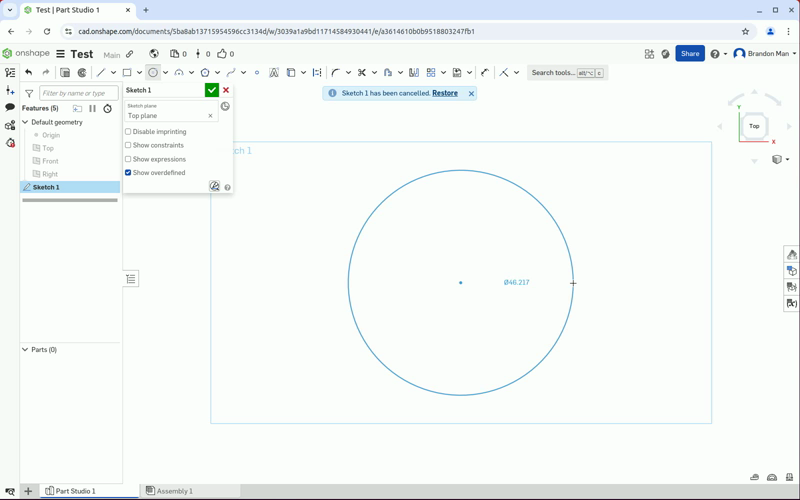
key(esc)
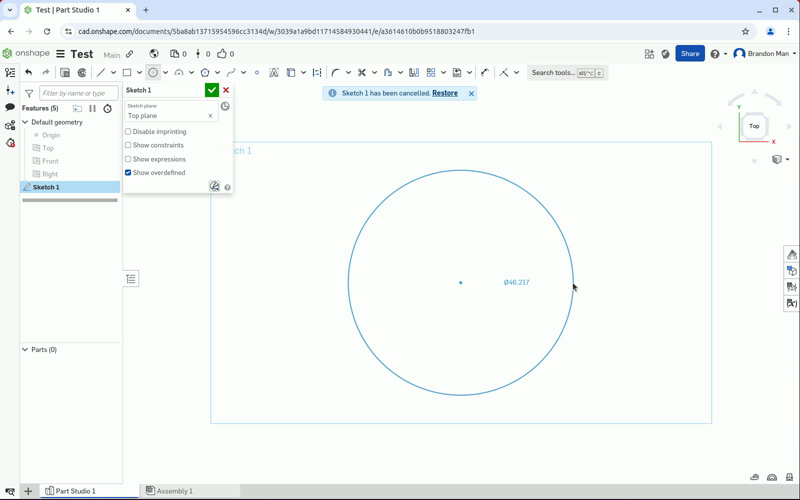
key(c)
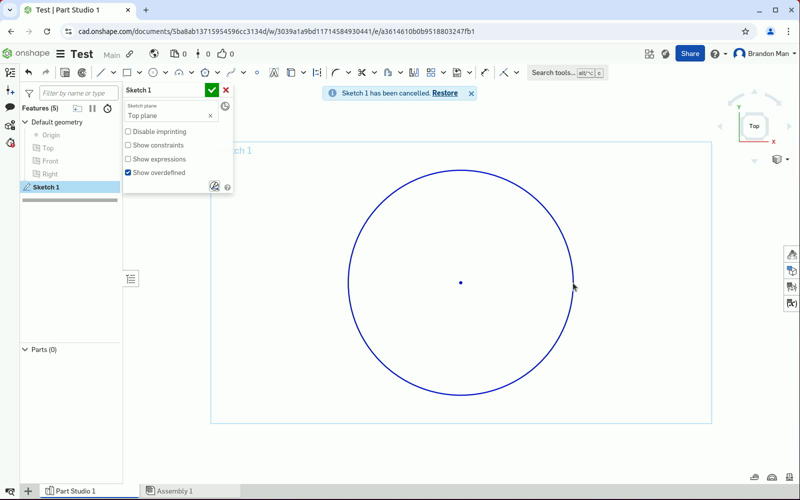
key_down(shift)
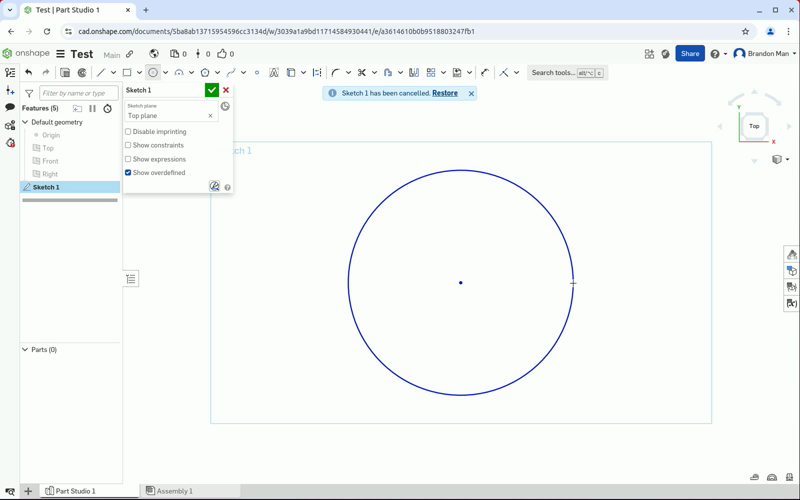
mouse_move(460, 282)
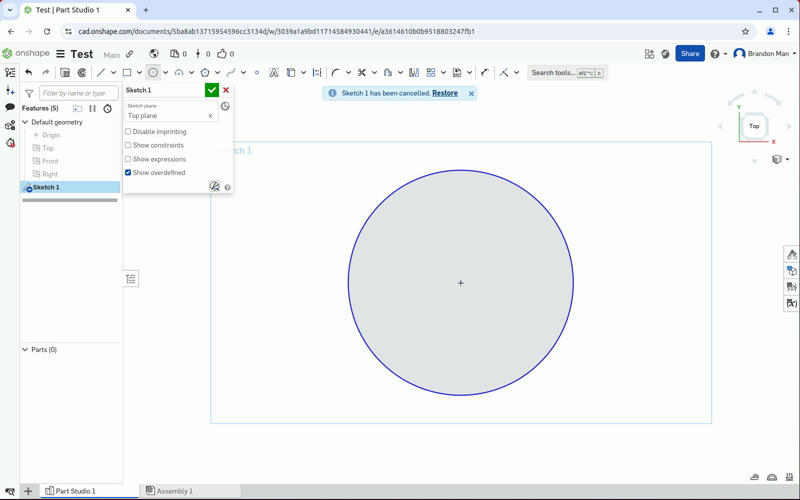
click(460, 282)
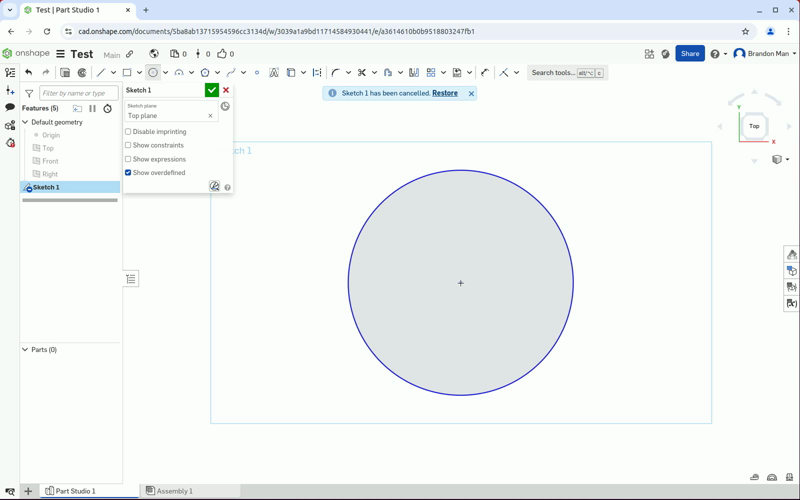
key_up(shift)
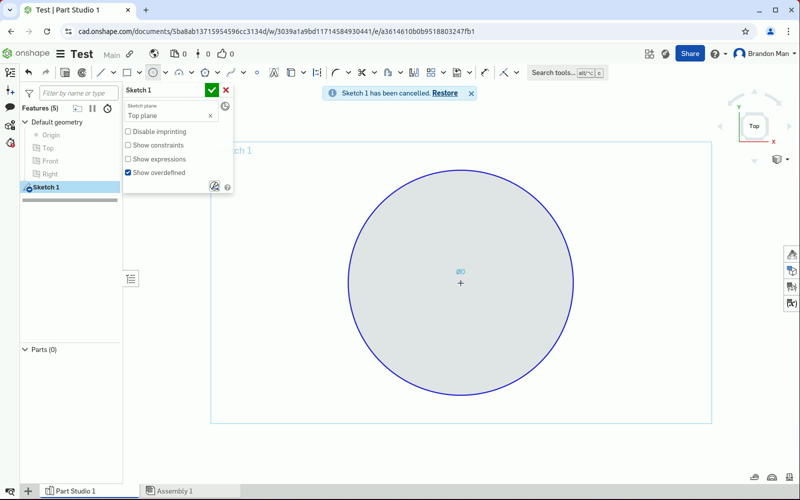
mouse_move(559, 282)
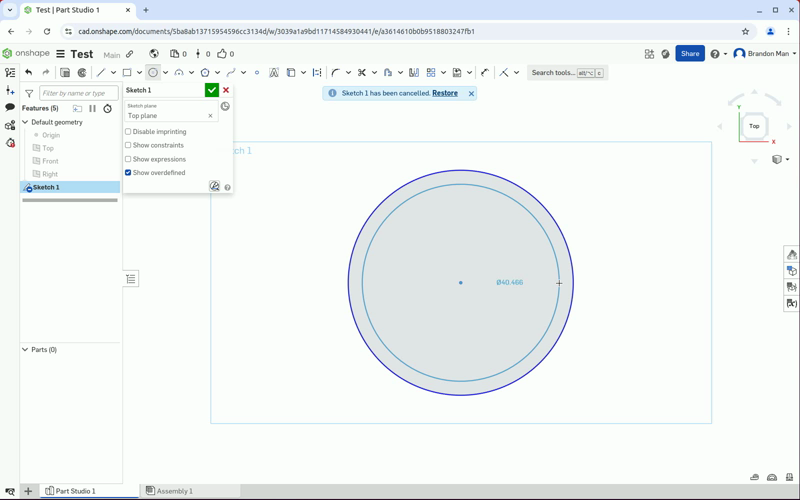
click(559, 282)
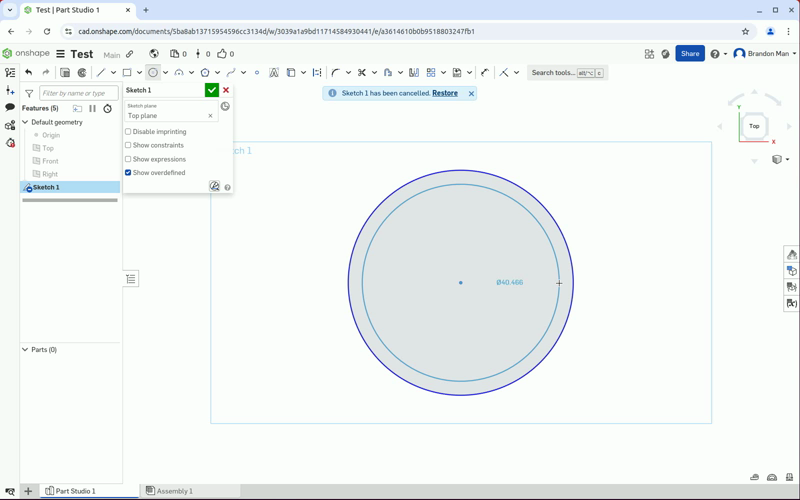
key(esc)
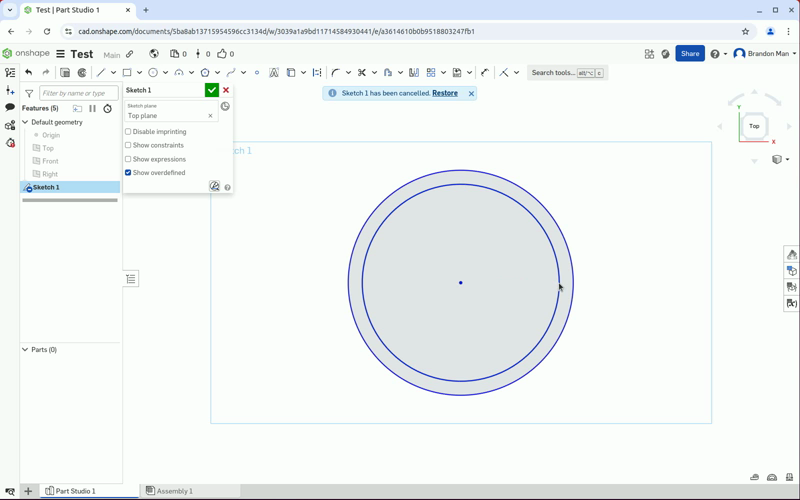
mouse_move(355, 286)
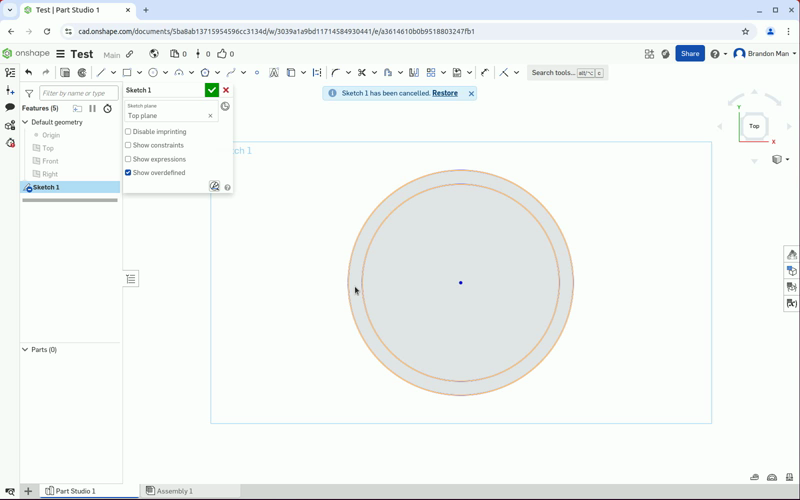
click(355, 286)
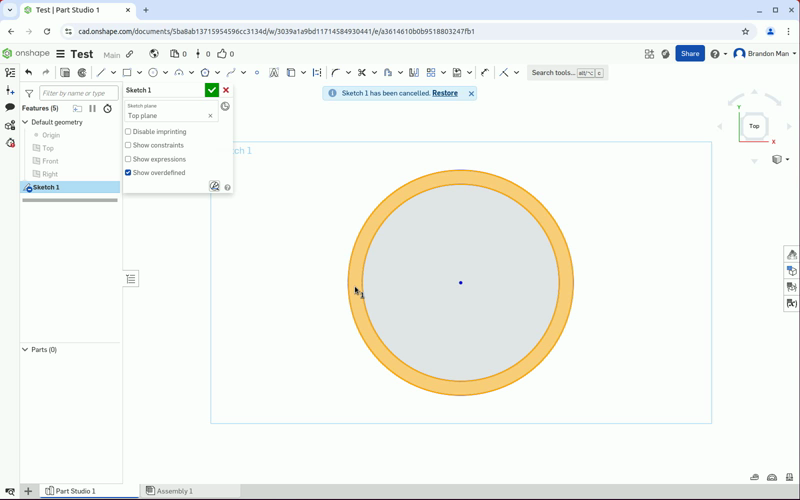
mouse_move(73, 352)
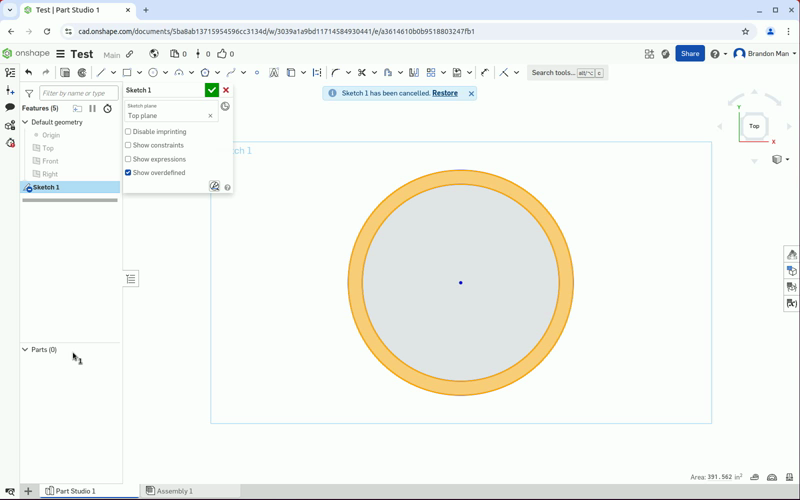
key(shift+y)
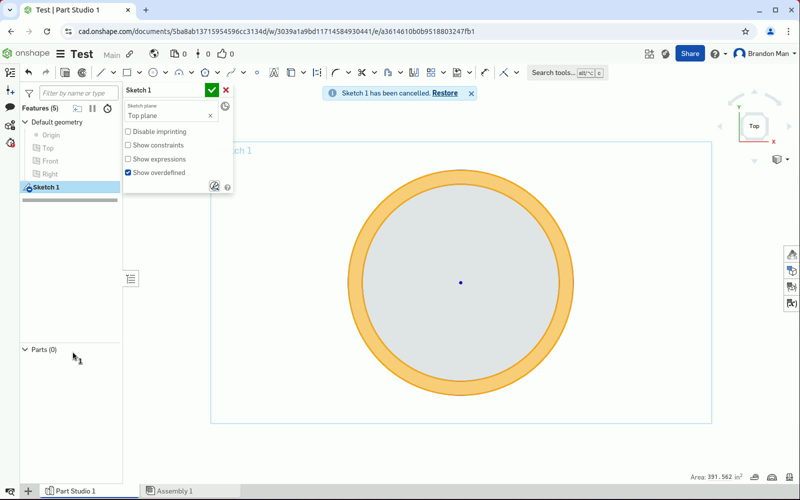
key(shift+e)
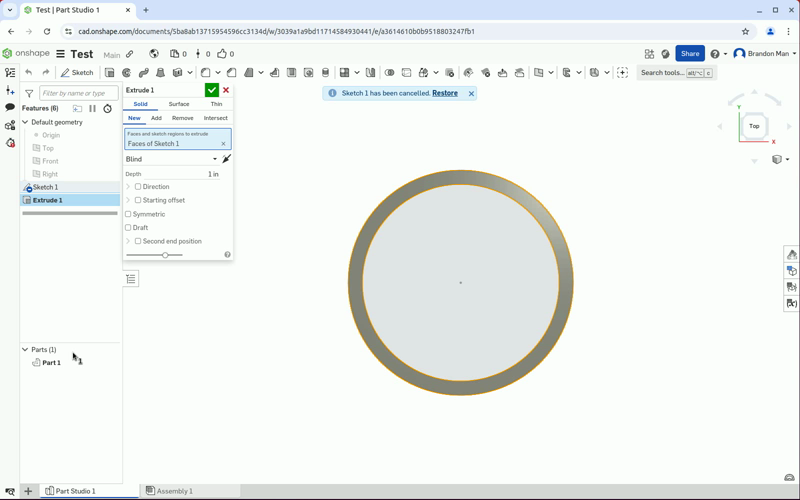
mouse_move(143, 106)
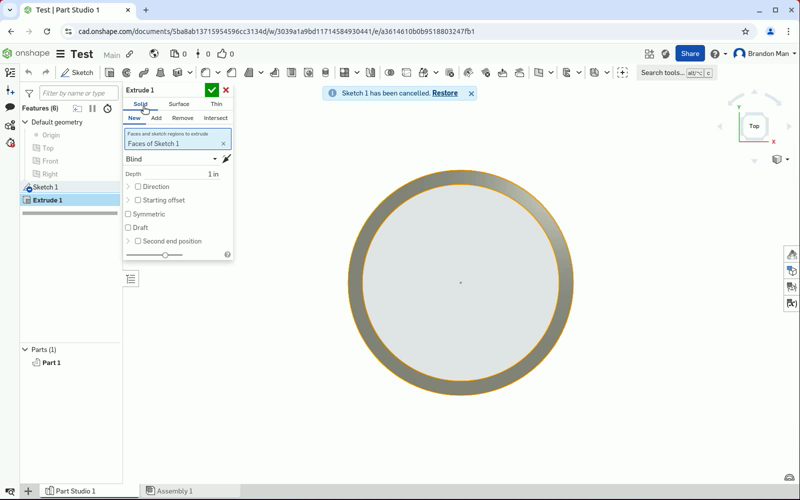
click(143, 106)
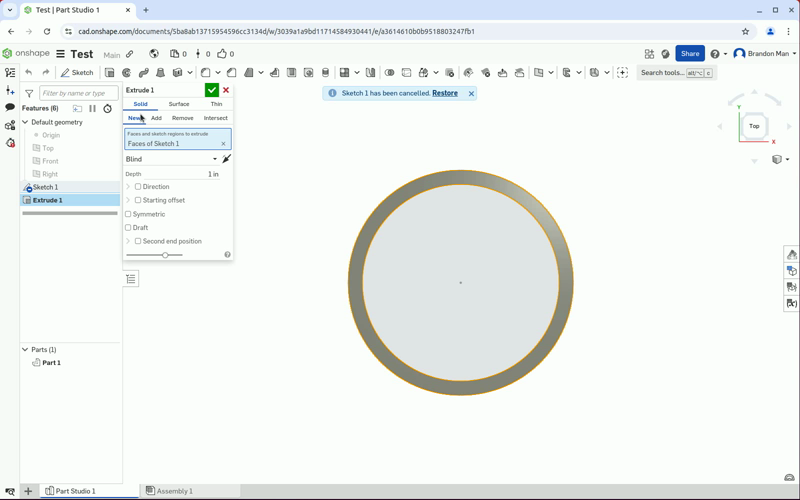
mouse_move(137, 120)
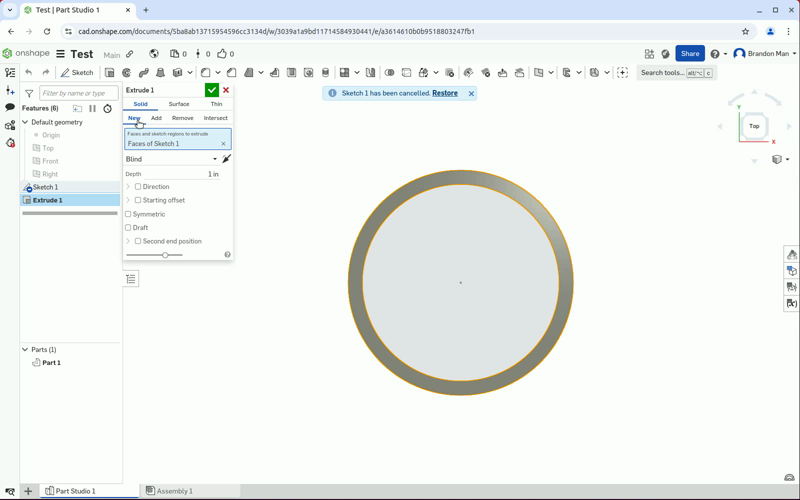
click(137, 120)
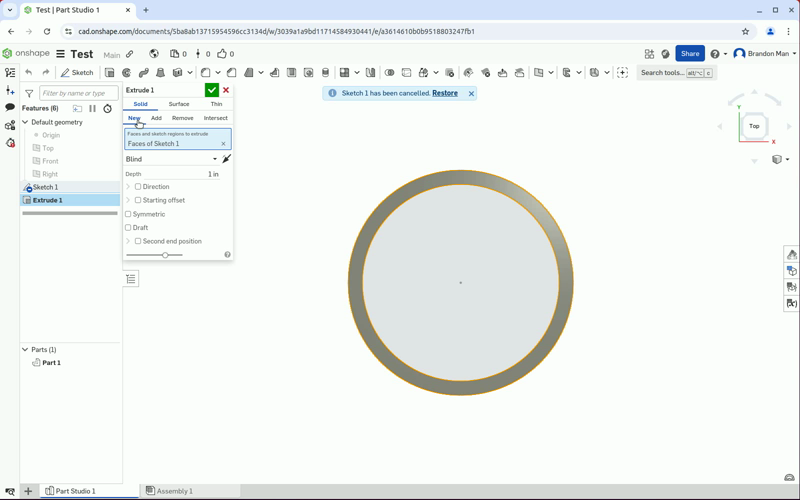
key(tab, 4)
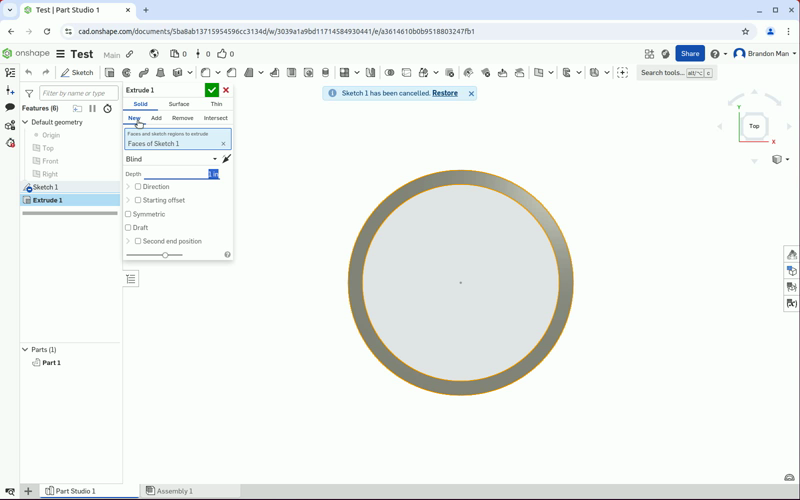
text(3.129)
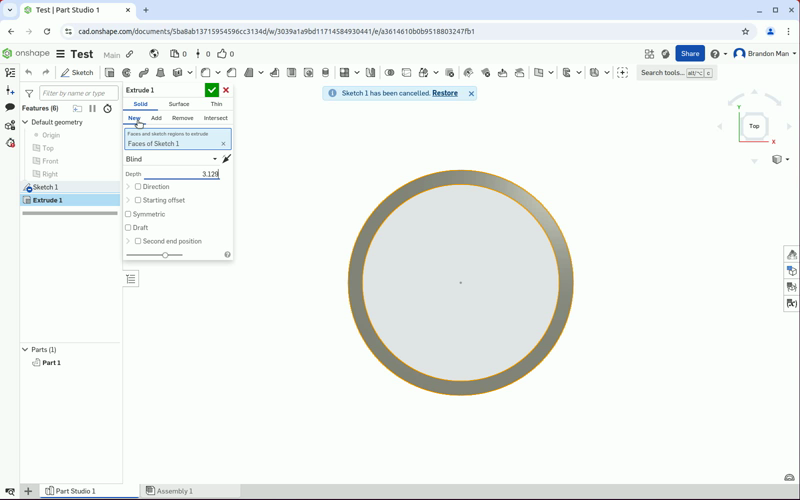
key(enter)
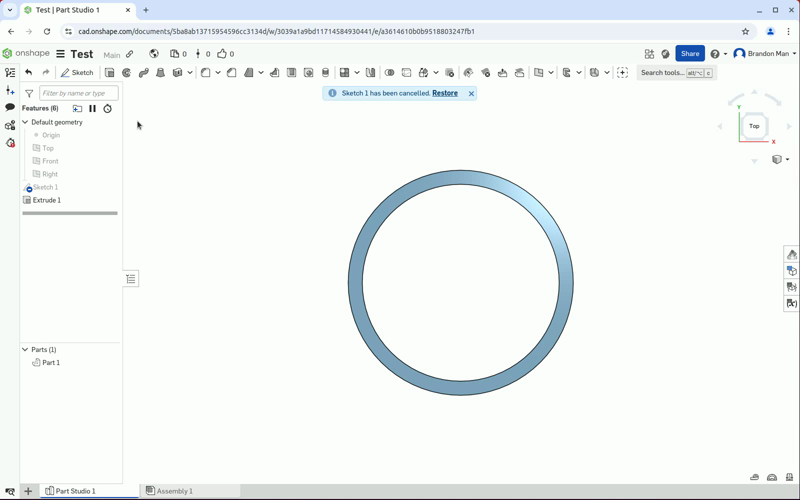
key(shift+h)
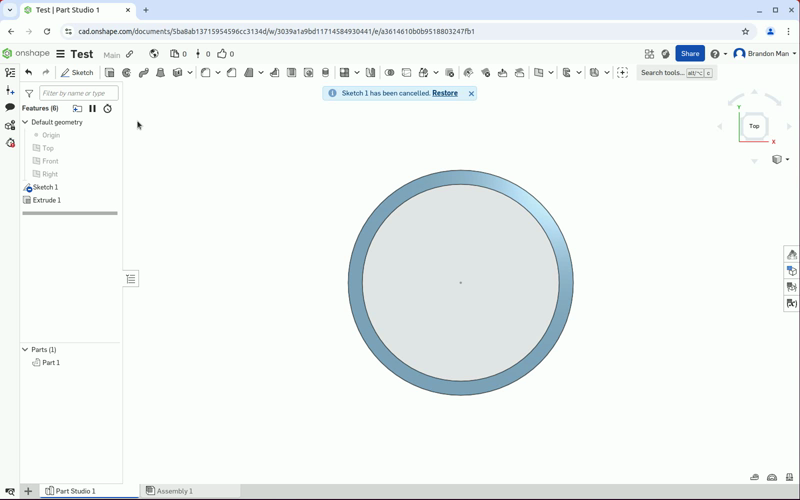
key(shift+h)
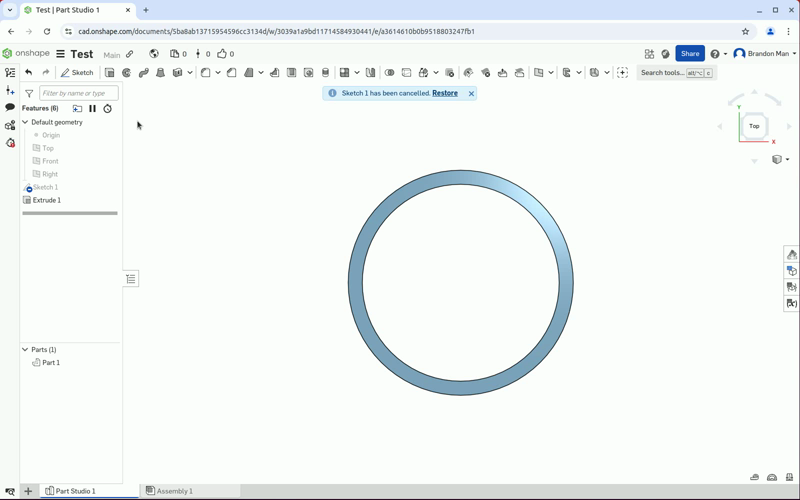
mouse_move(73, 189)
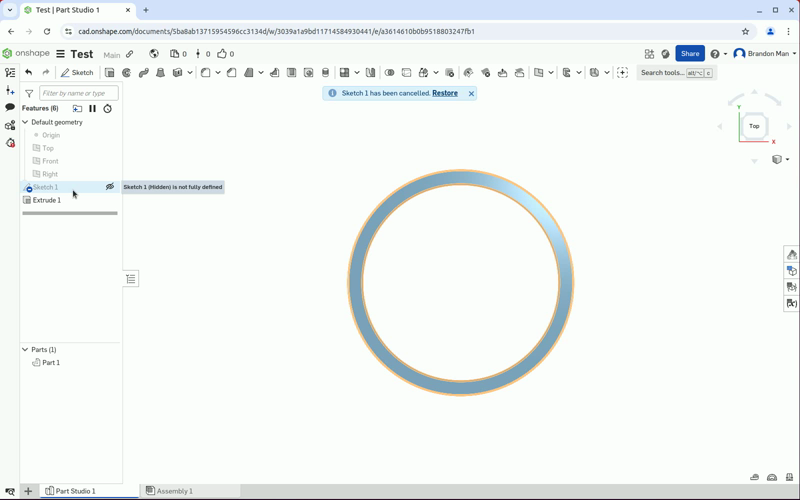
click(73, 189)
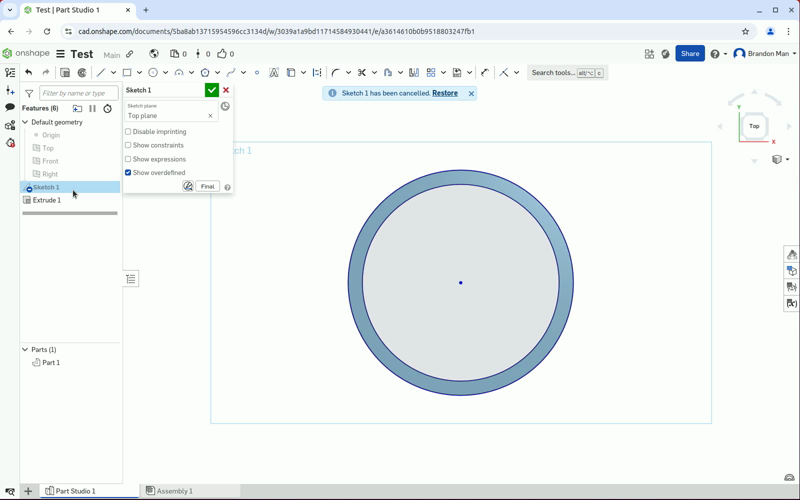
mouse_move(229, 92)
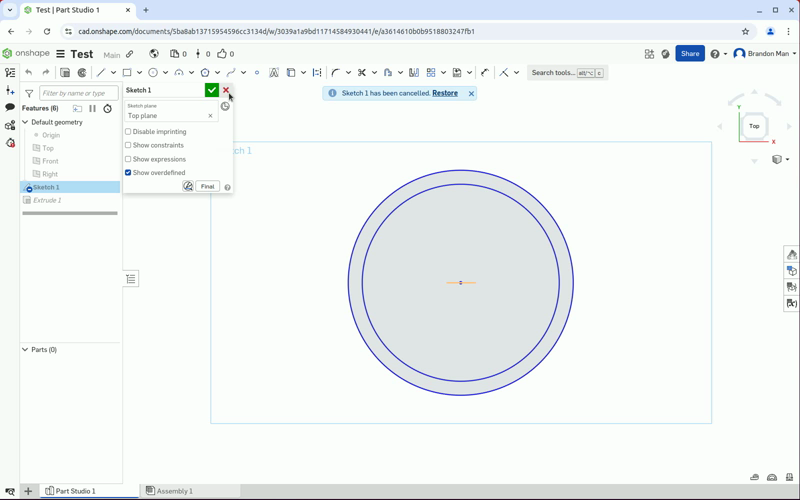
click(229, 92)
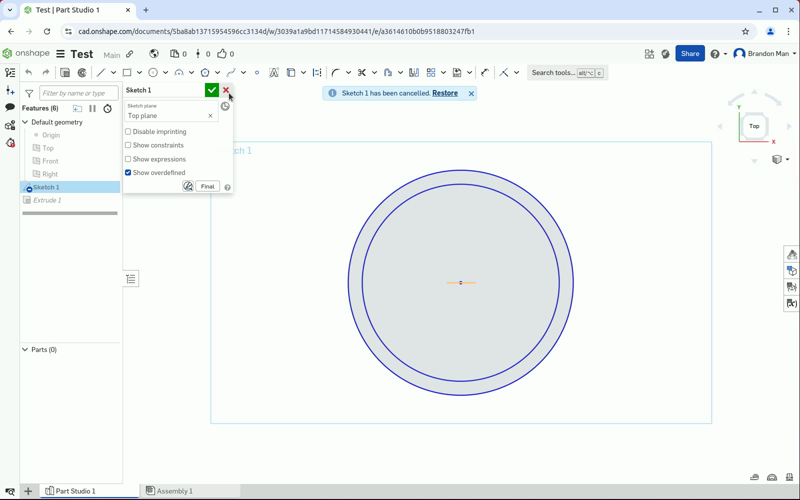
key(shift+s)
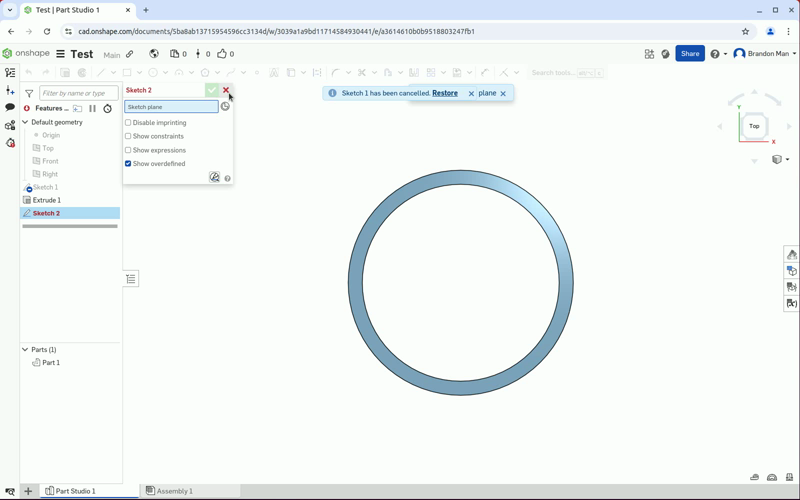
mouse_move(73, 150)
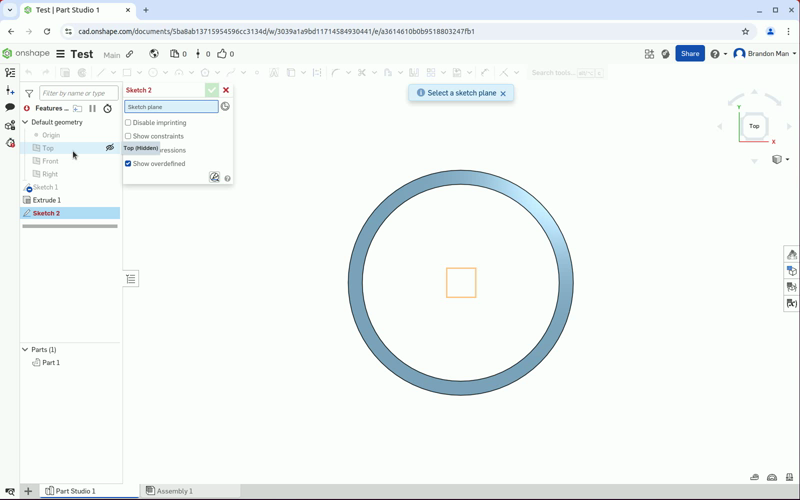
click(73, 150)
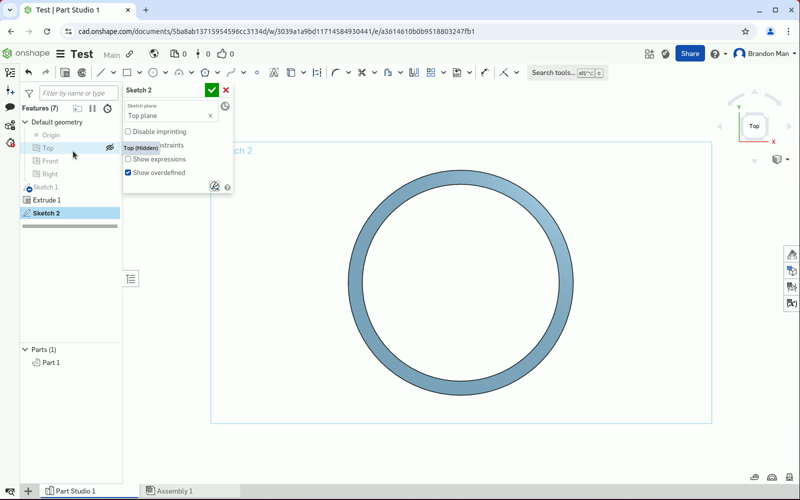
mouse_move(73, 352)
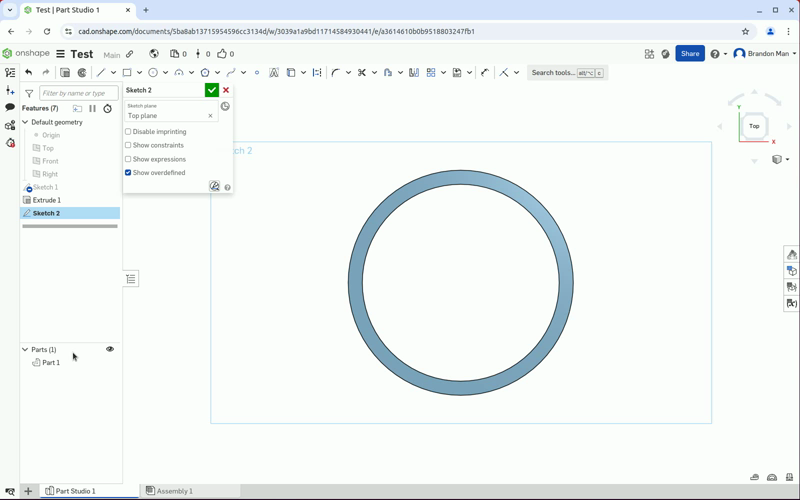
key(y)
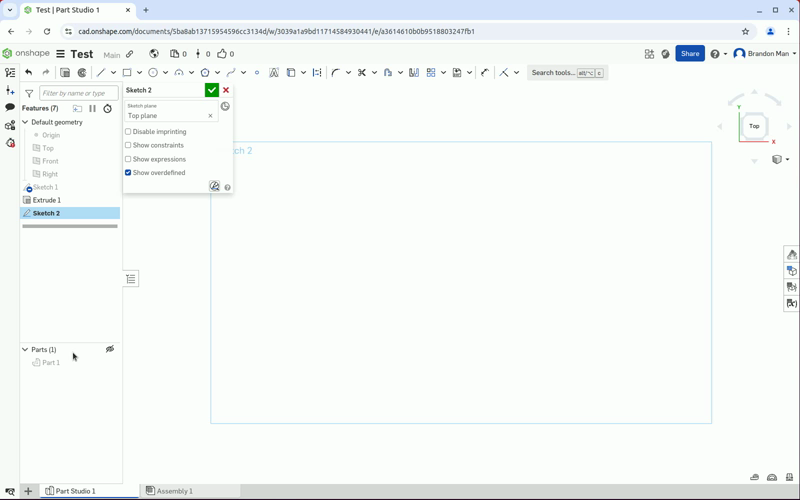
key(c)
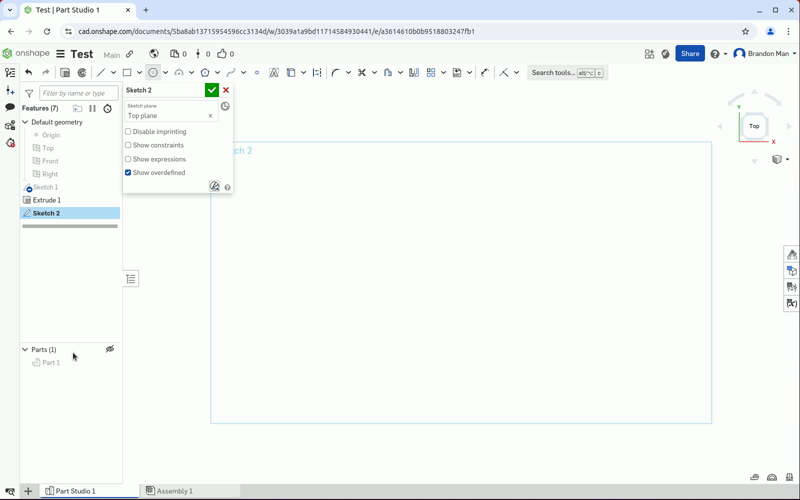
key_down(shift)
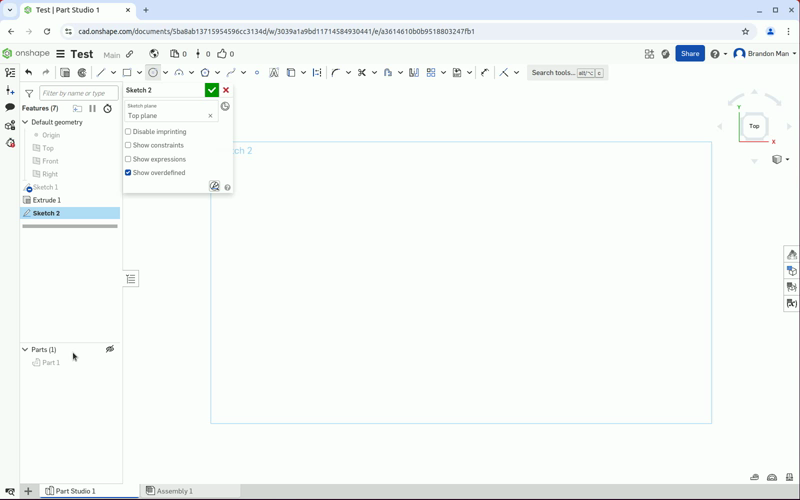
mouse_move(461, 282)
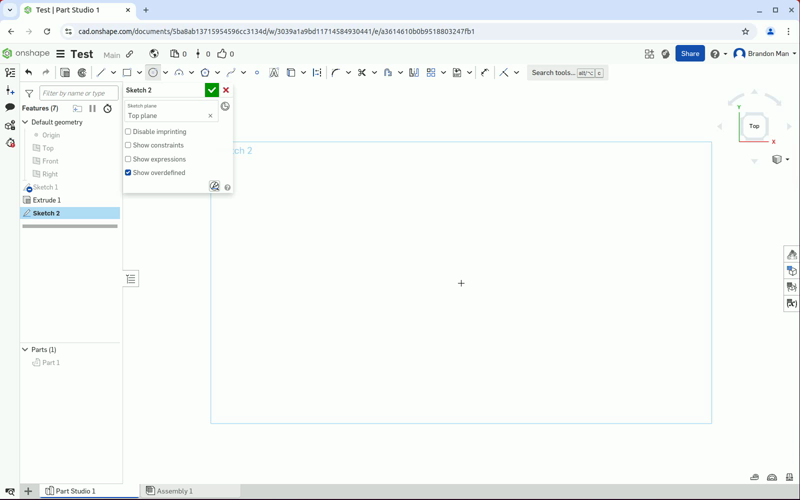
click(461, 282)
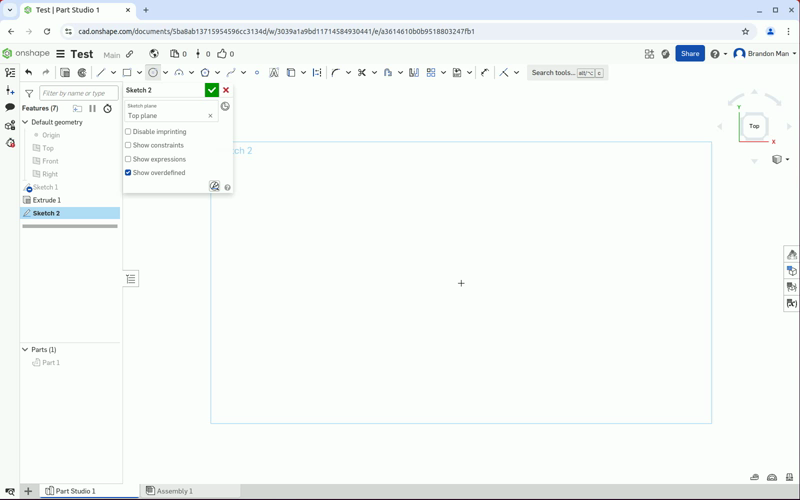
key_up(shift)
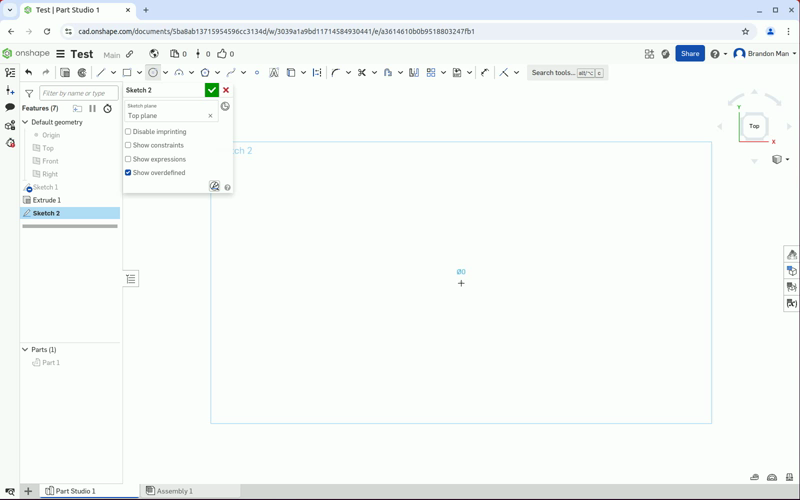
mouse_move(540, 282)
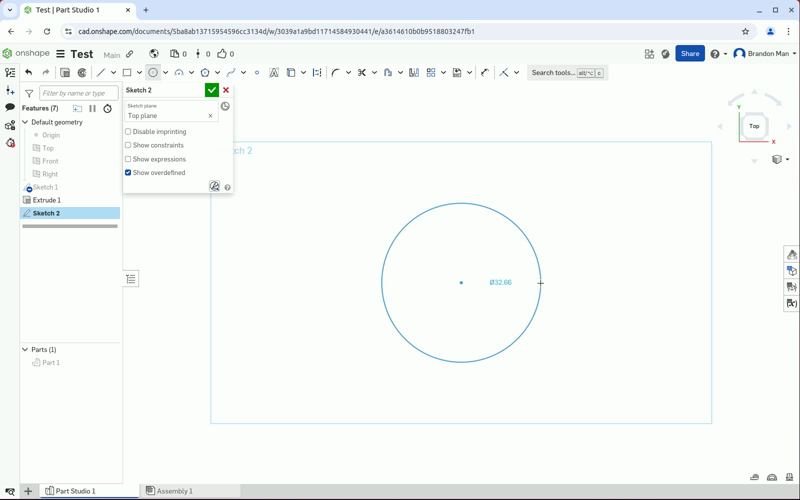
click(540, 282)
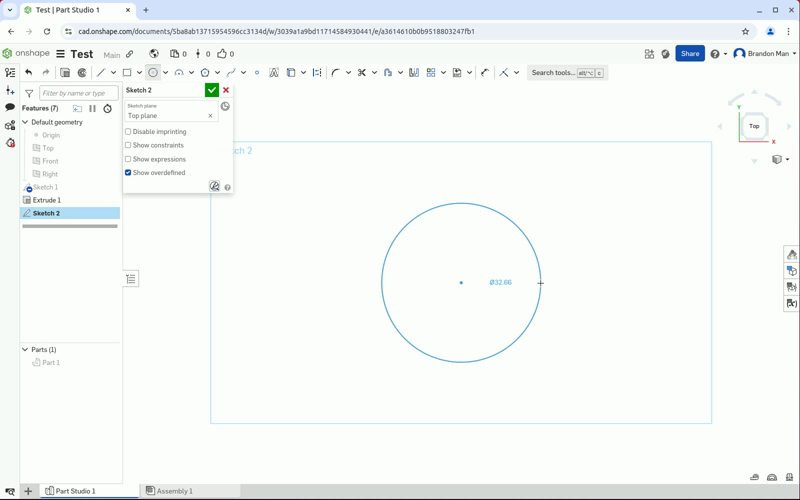
key(esc)
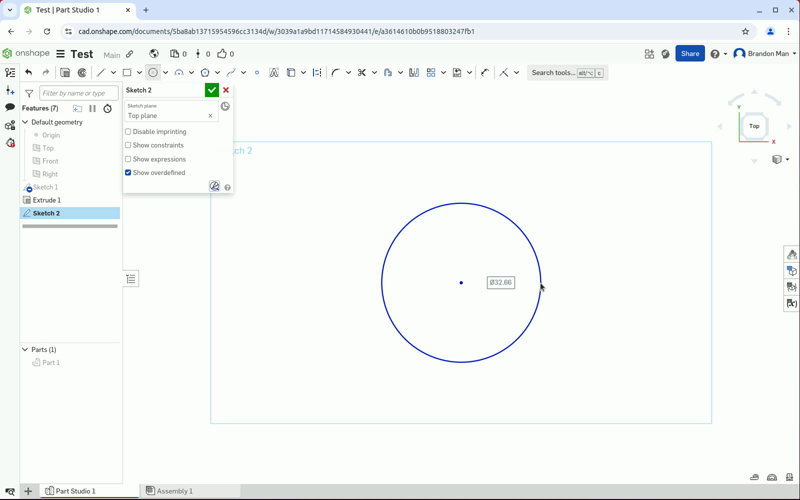
key(c)
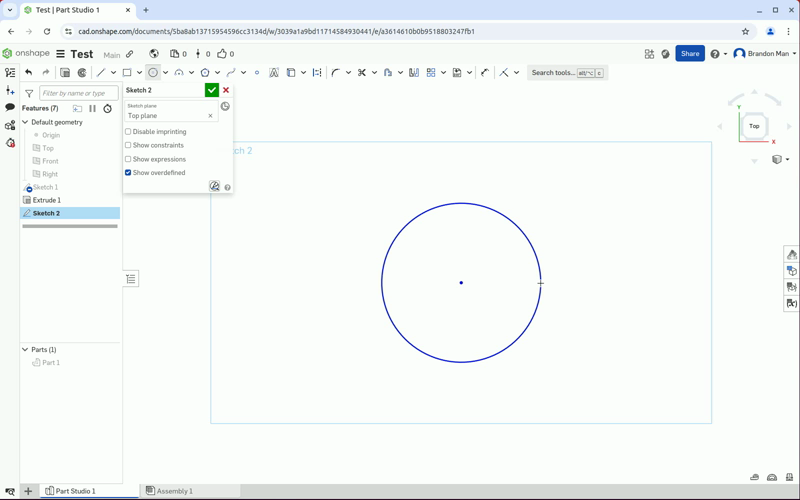
key_down(shift)
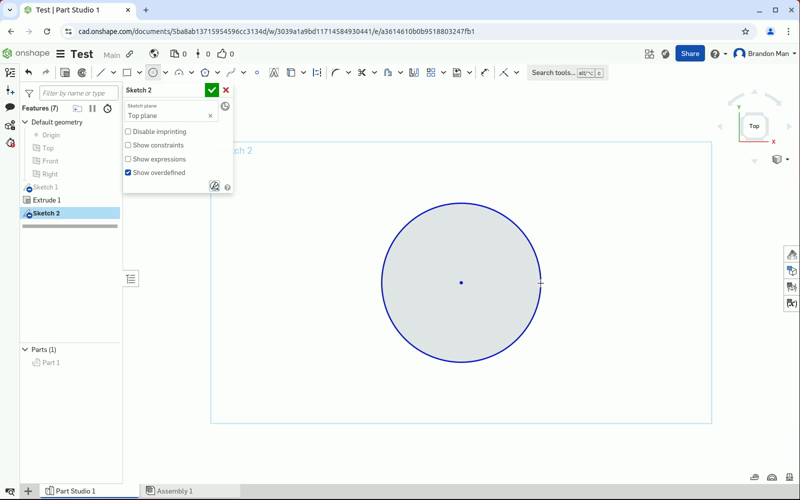
mouse_move(461, 282)
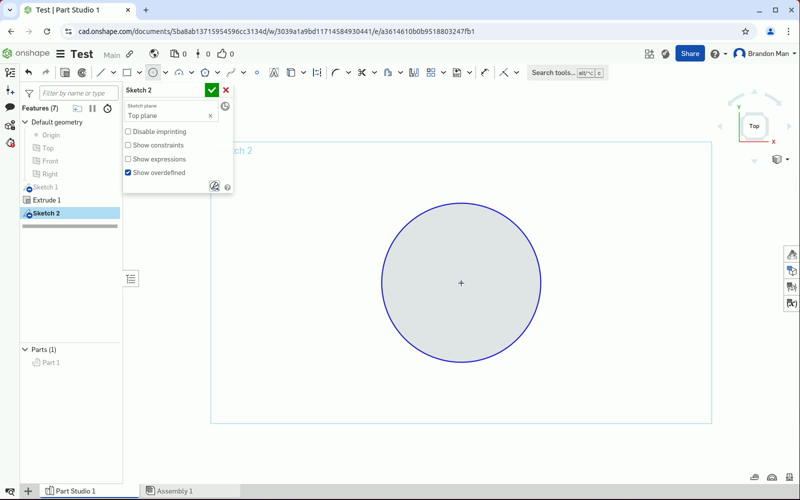
click(461, 282)
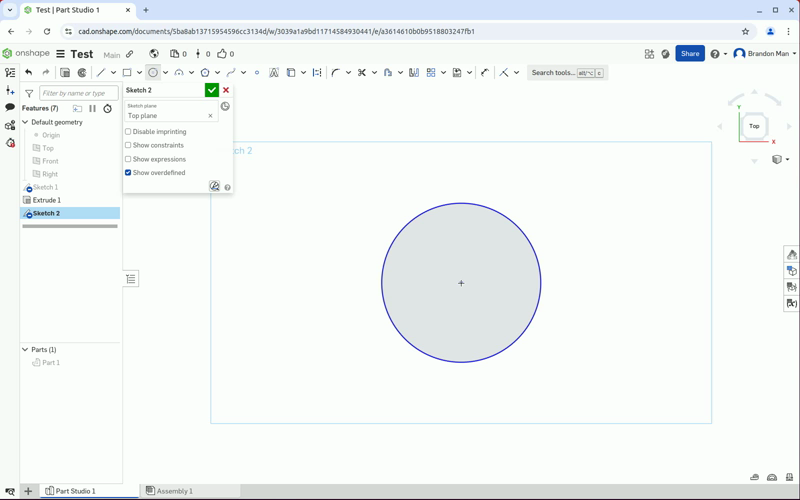
key_up(shift)
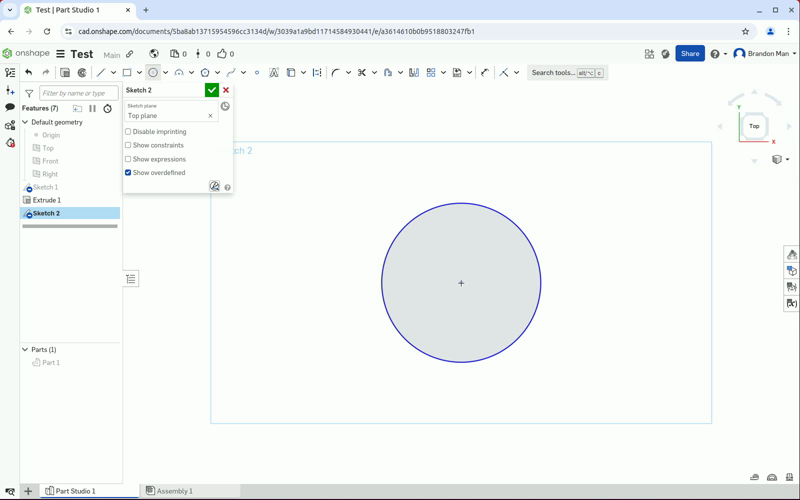
mouse_move(487, 282)
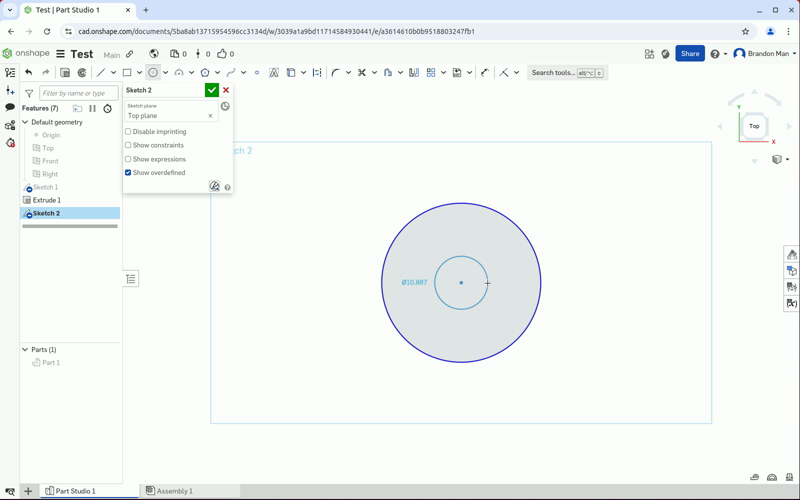
click(487, 282)
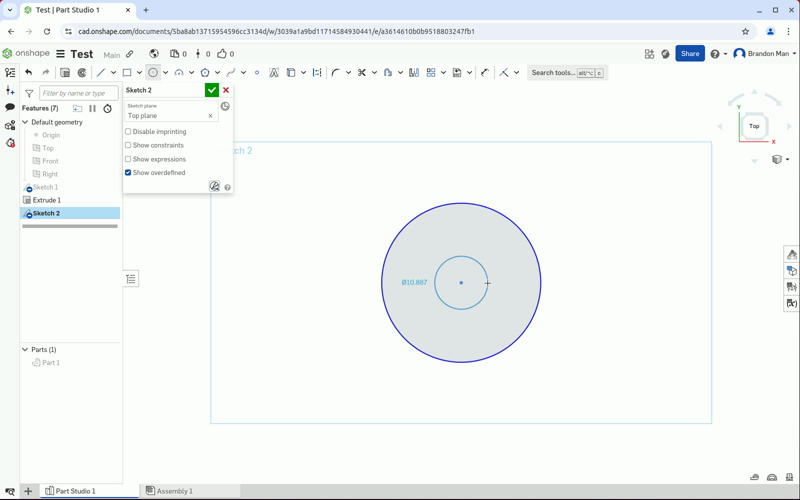
key(esc)
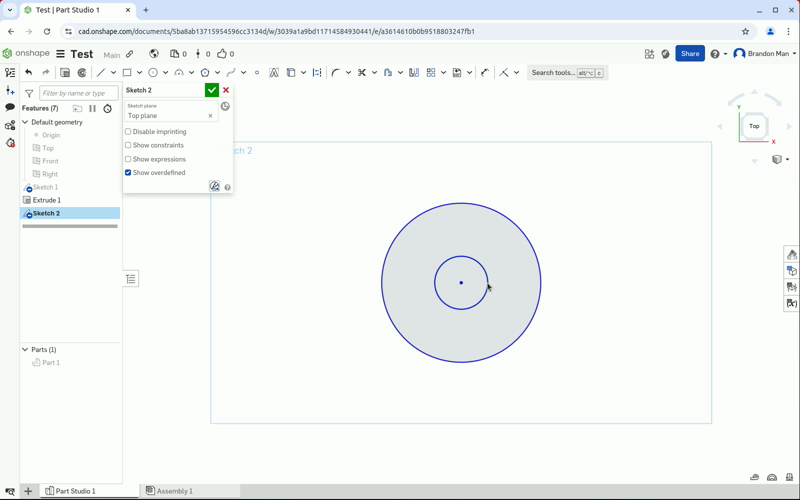
mouse_move(443, 238)
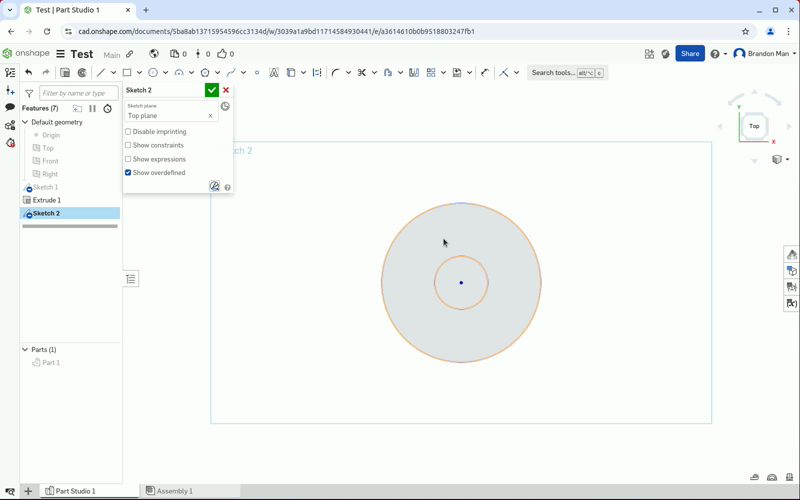
click(443, 238)
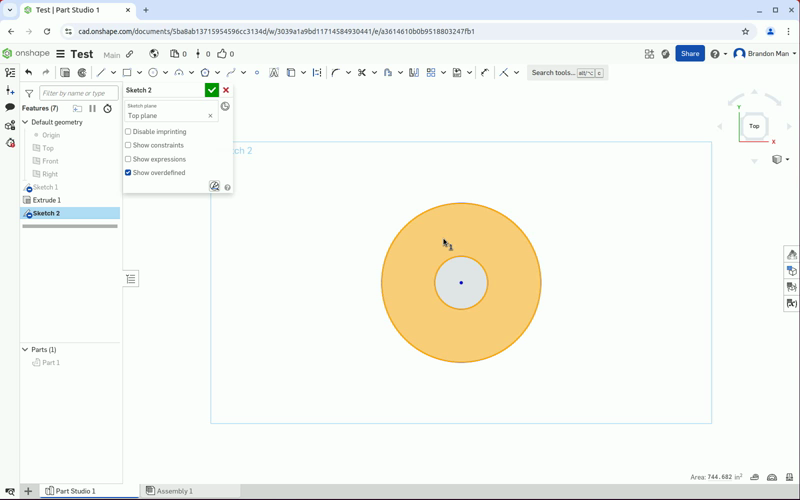
mouse_move(73, 352)
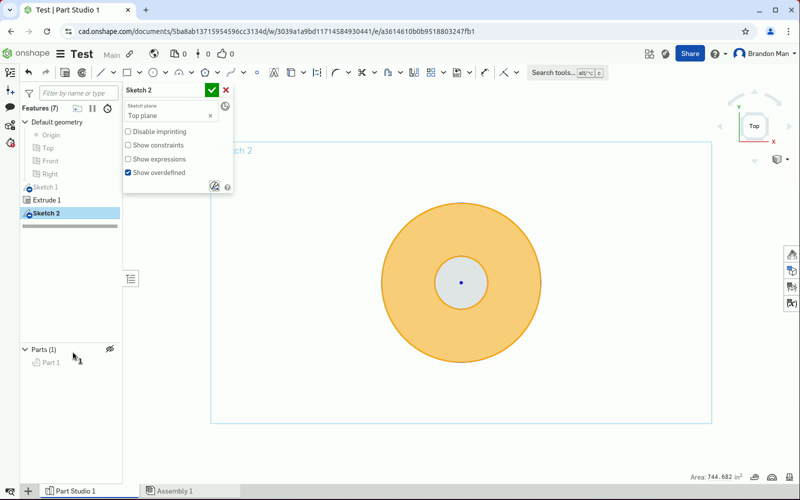
key(shift+y)
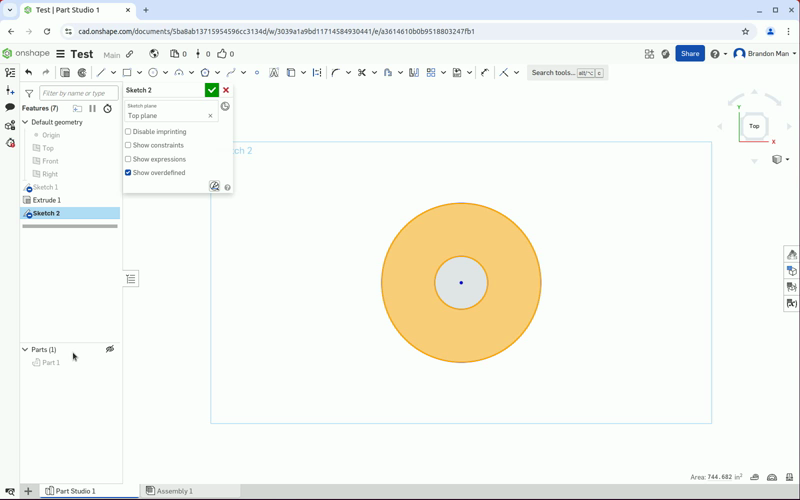
key(shift+e)
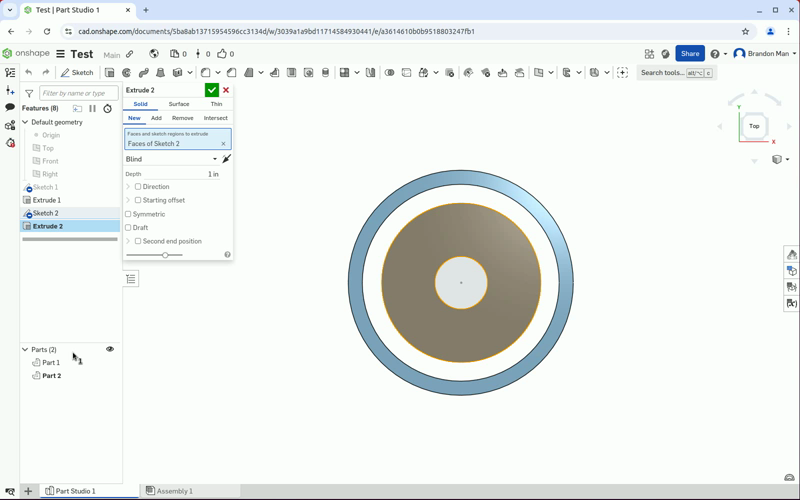
mouse_move(143, 106)
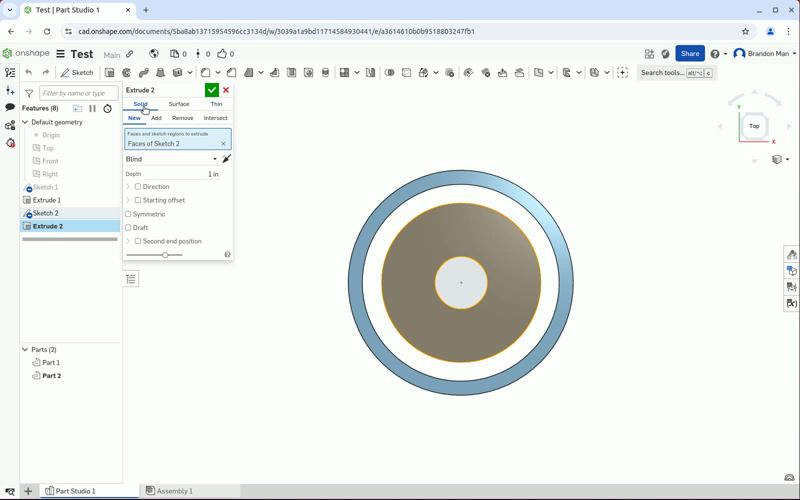
click(143, 106)
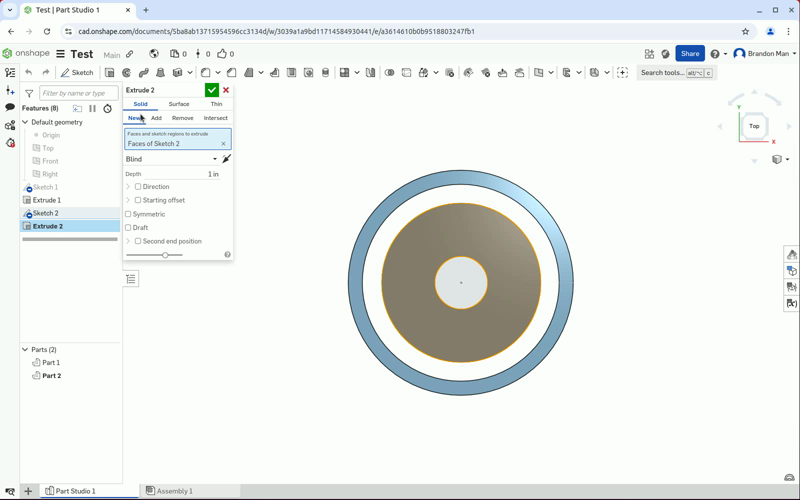
mouse_move(137, 120)
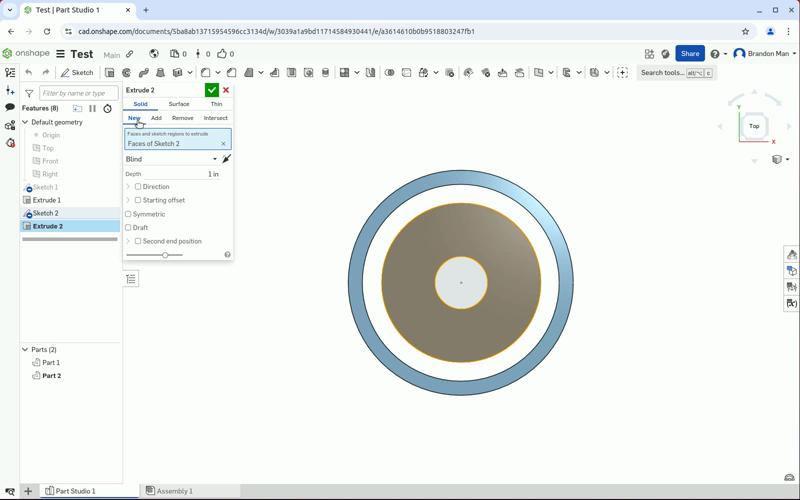
click(137, 120)
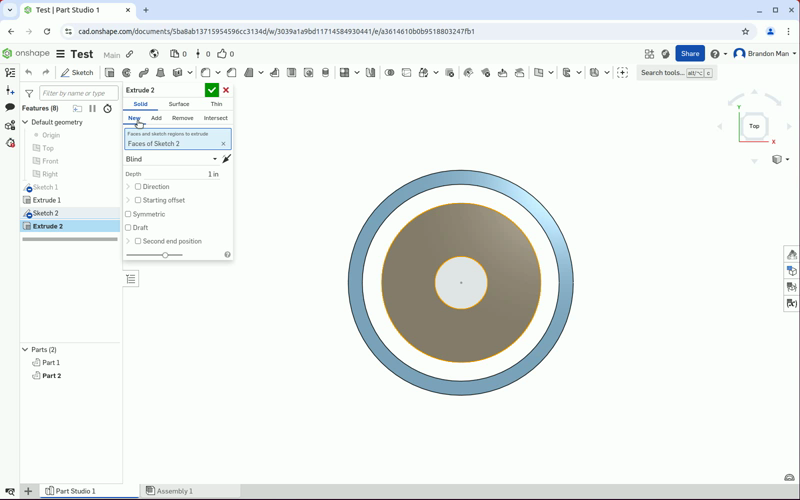
key(tab, 4)
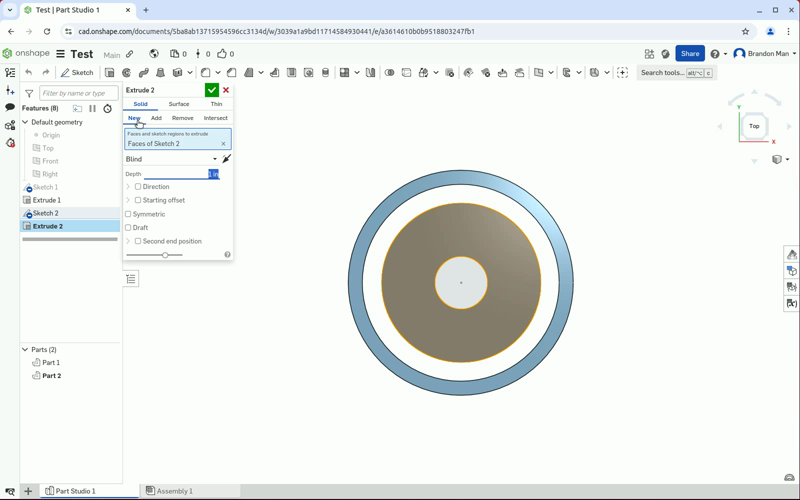
text(3.129)
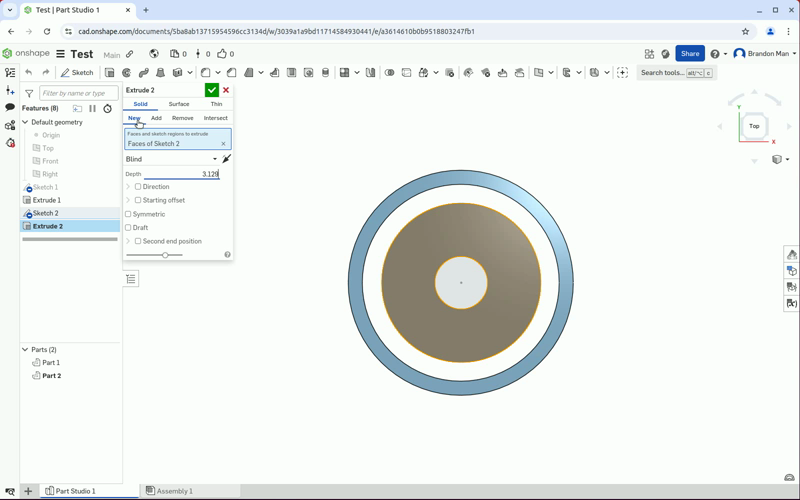
key(enter)
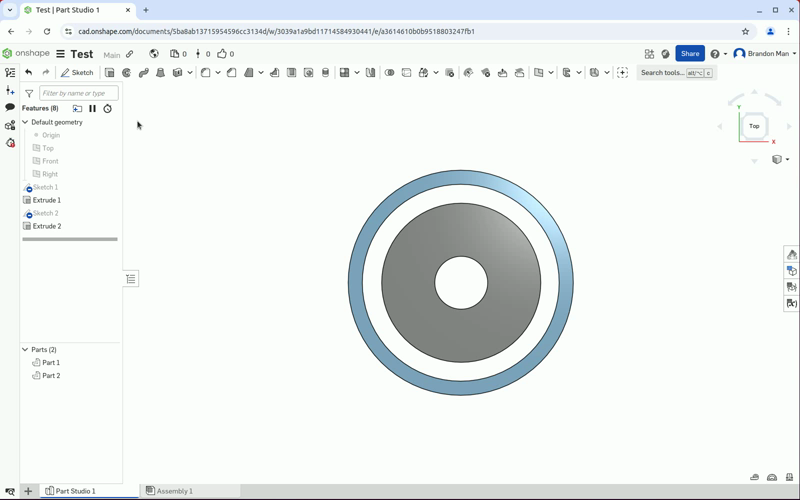
key(shift+h)
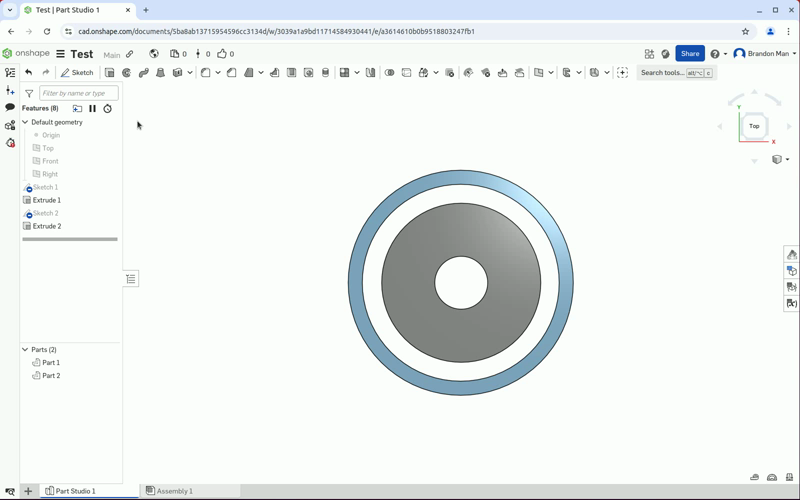
key(shift+h)
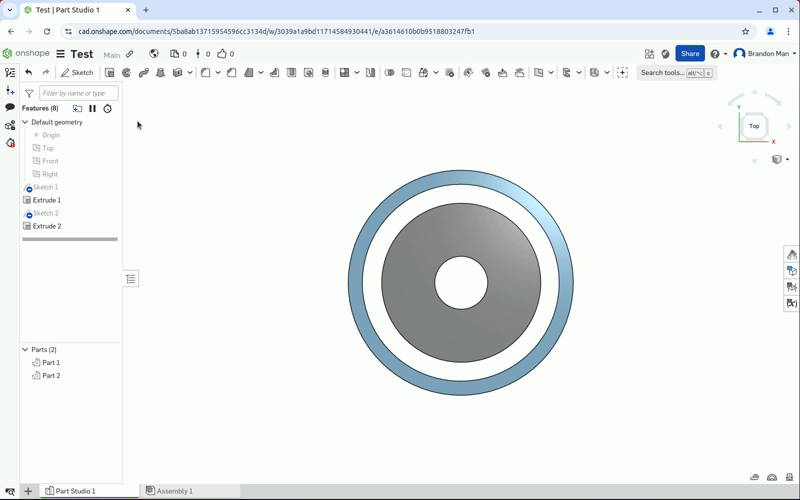
mouse_move(73, 189)
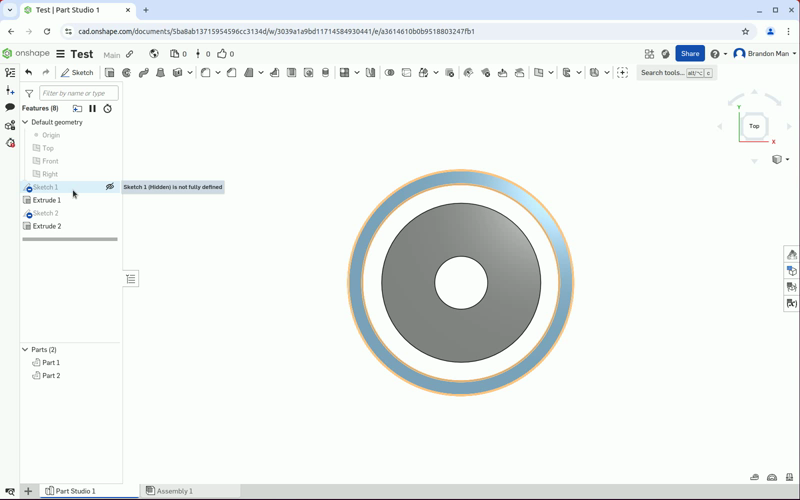
click(73, 189)
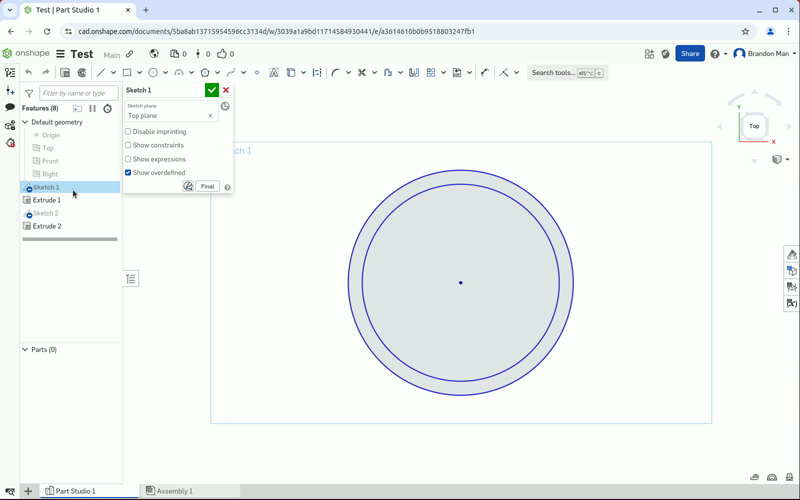
mouse_move(229, 92)
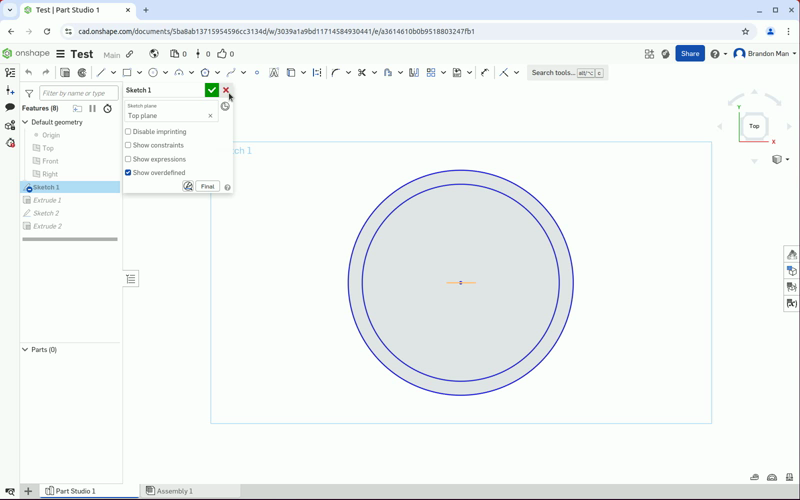
click(229, 92)
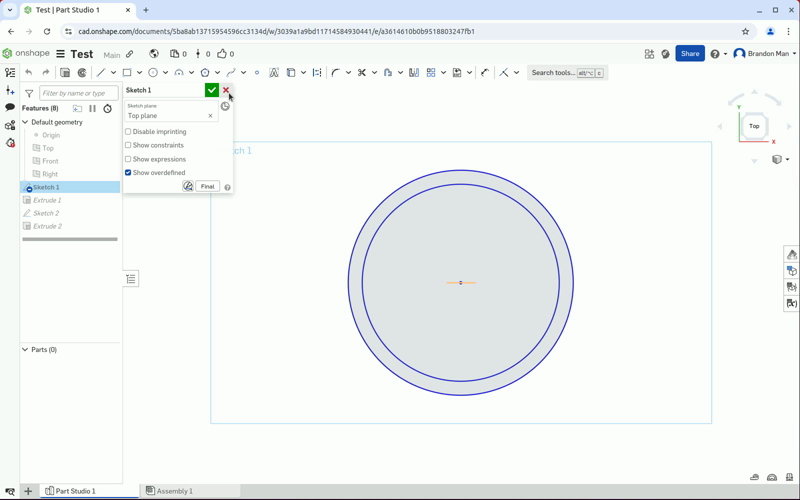
key(shift+s)
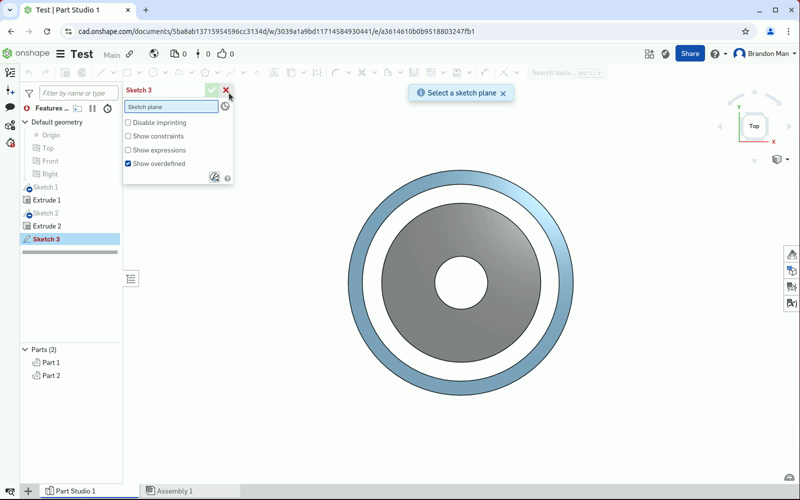
mouse_move(73, 150)
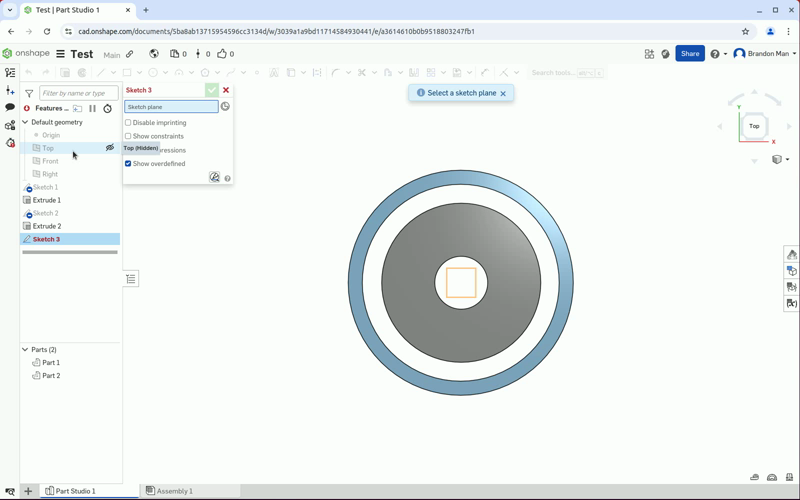
click(73, 150)
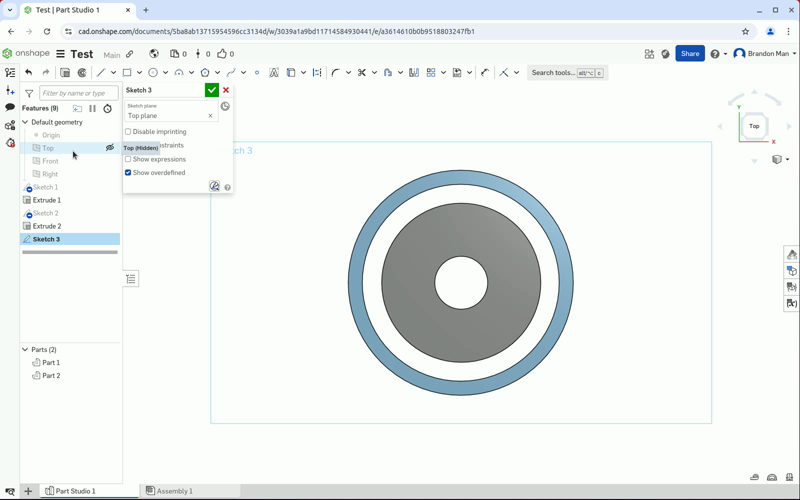
mouse_move(73, 352)
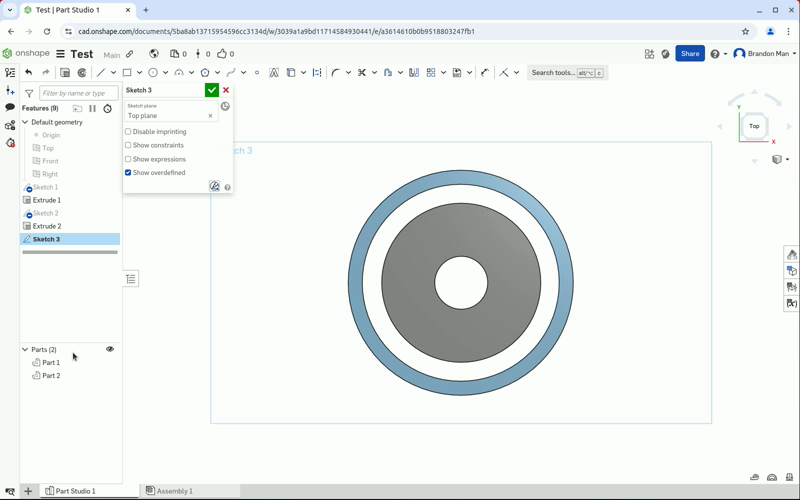
key(y)
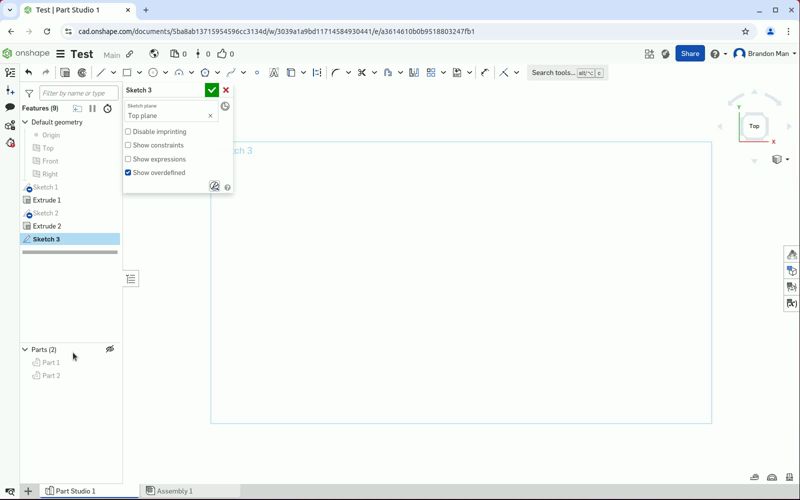
key(c)
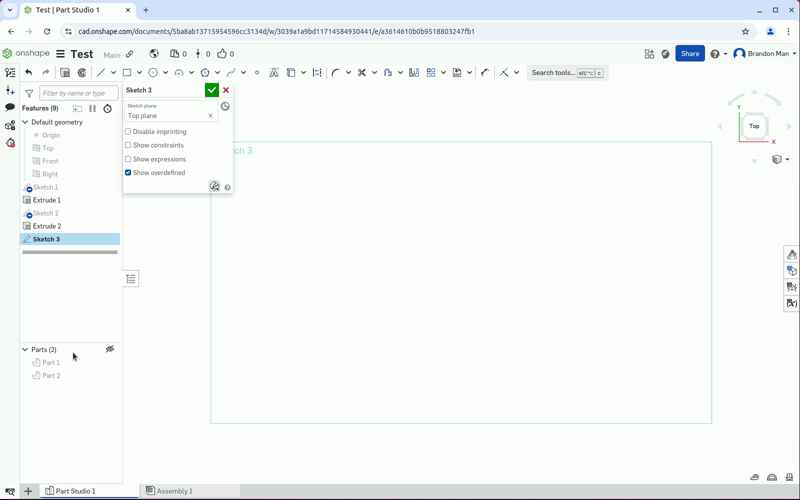
key_down(shift)
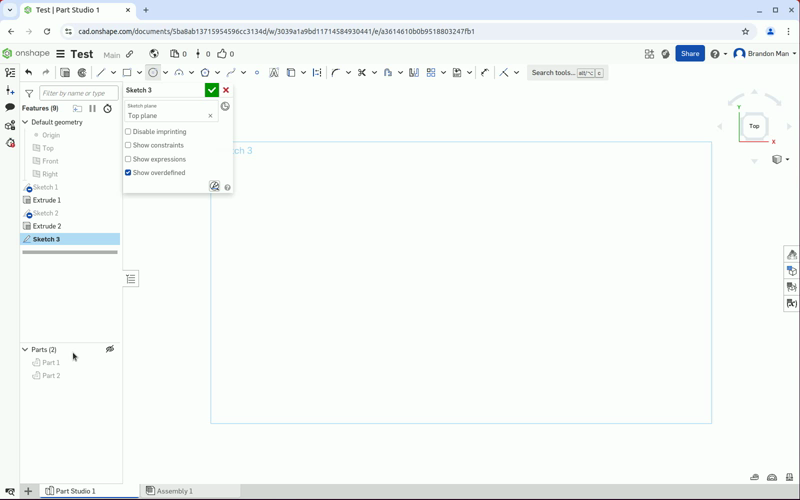
mouse_move(461, 282)
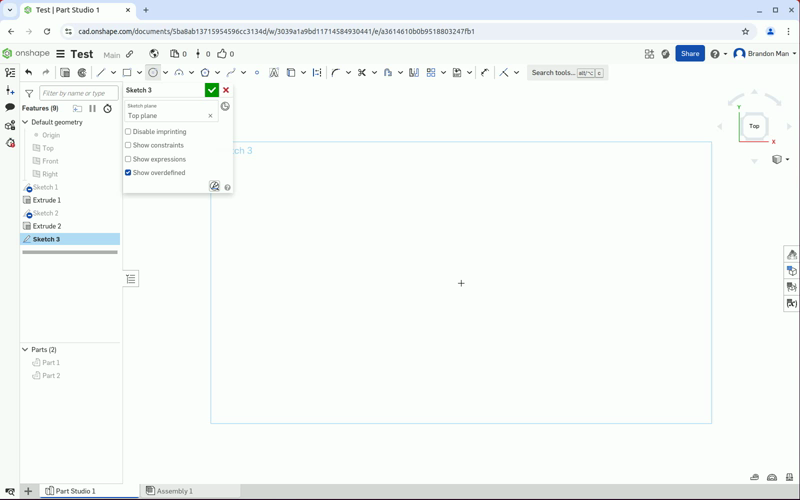
click(461, 282)
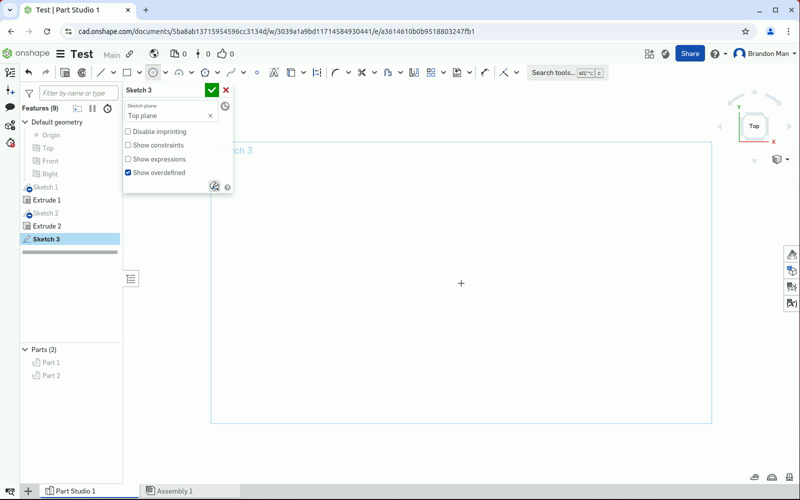
key_up(shift)
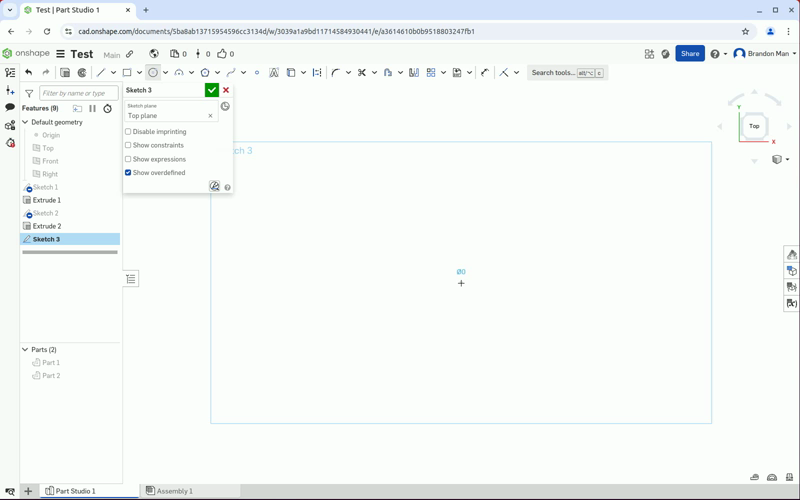
mouse_move(540, 282)
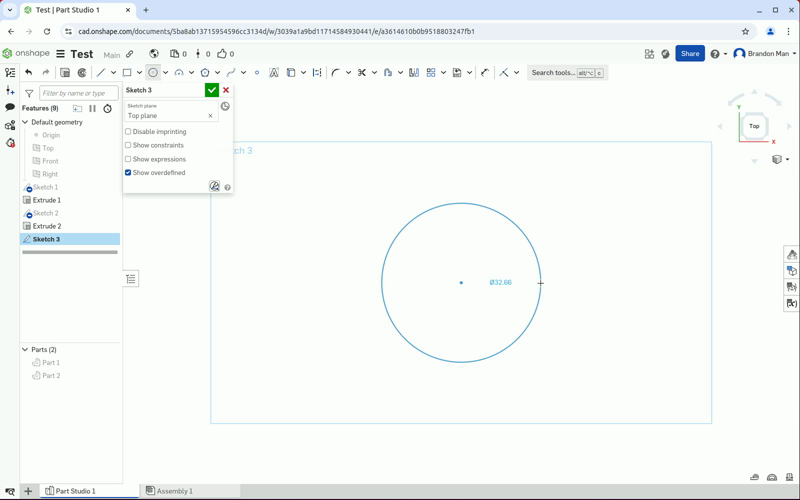
click(540, 282)
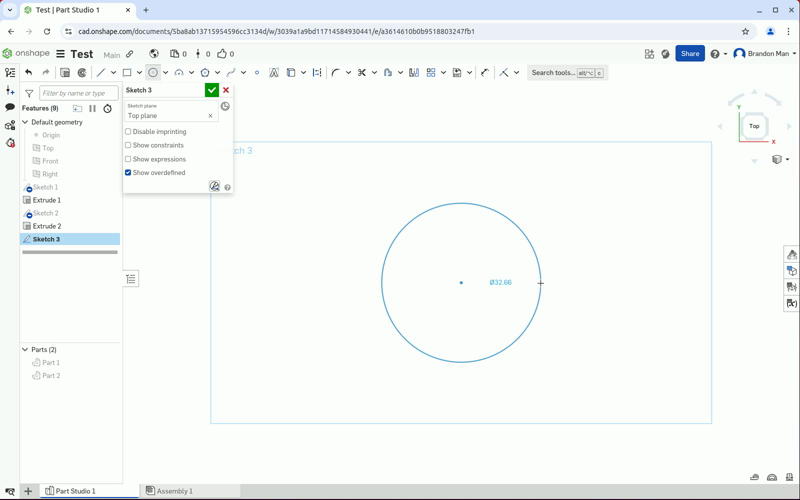
key(esc)
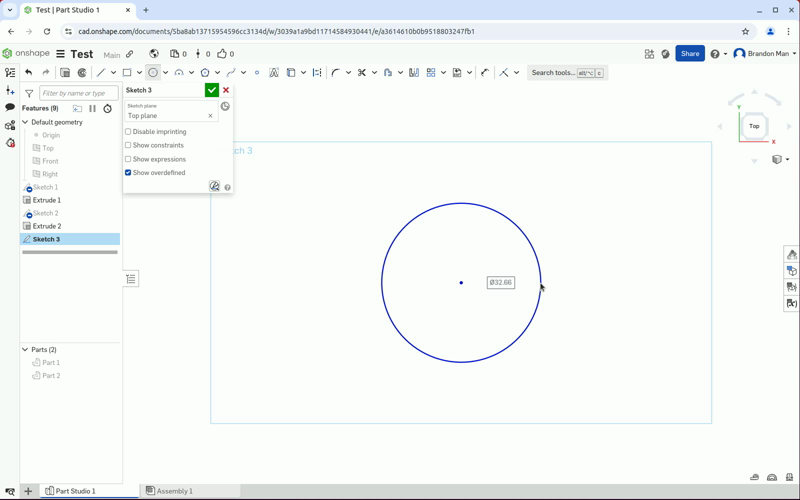
key(c)
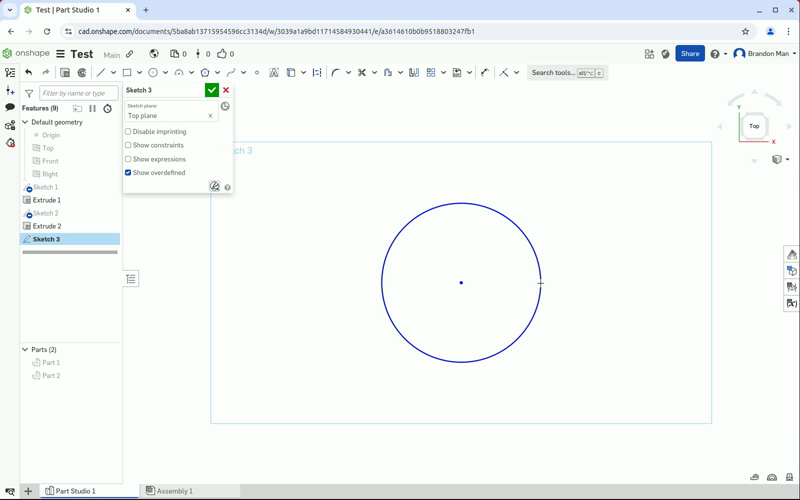
key_down(shift)
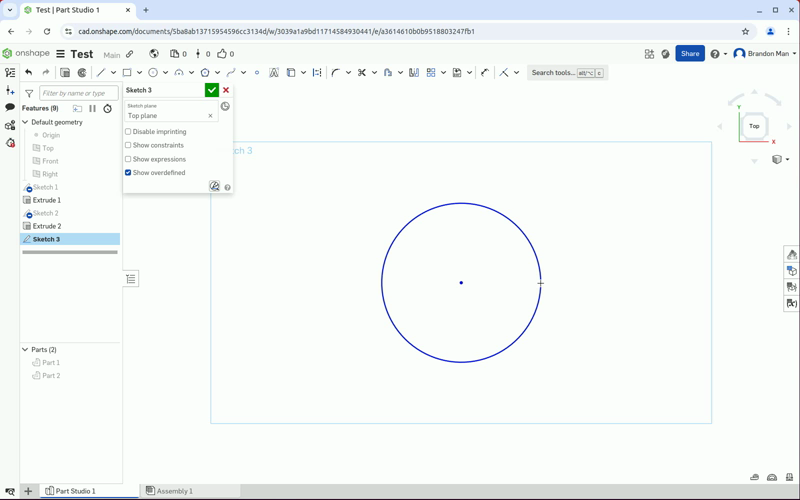
mouse_move(461, 282)
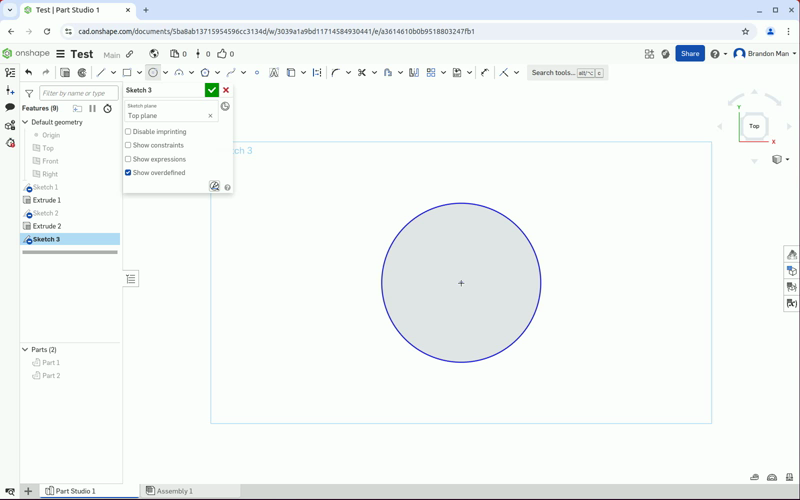
click(461, 282)
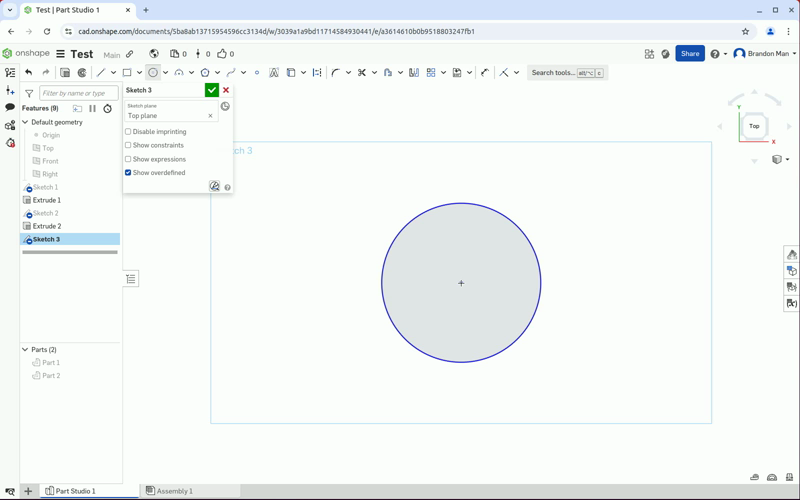
key_up(shift)
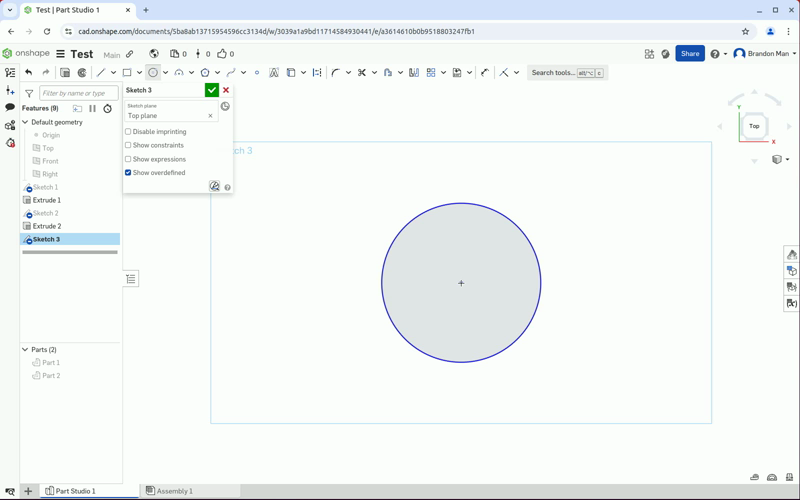
mouse_move(487, 282)
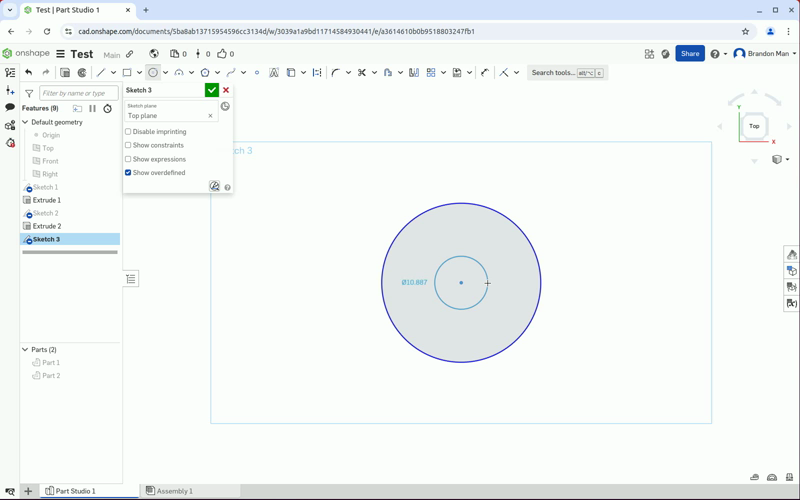
click(487, 282)
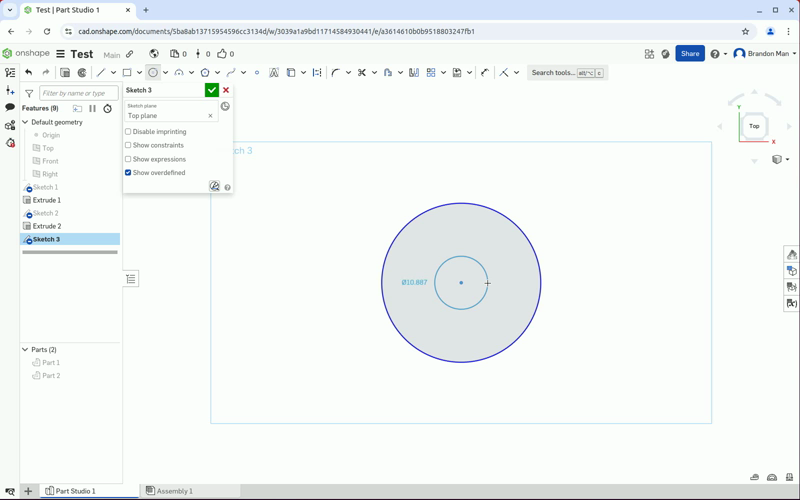
key(esc)
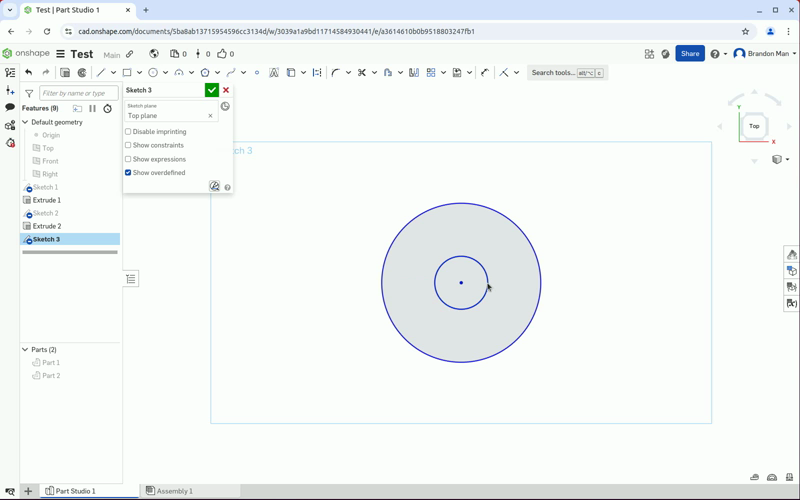
mouse_move(458, 216)
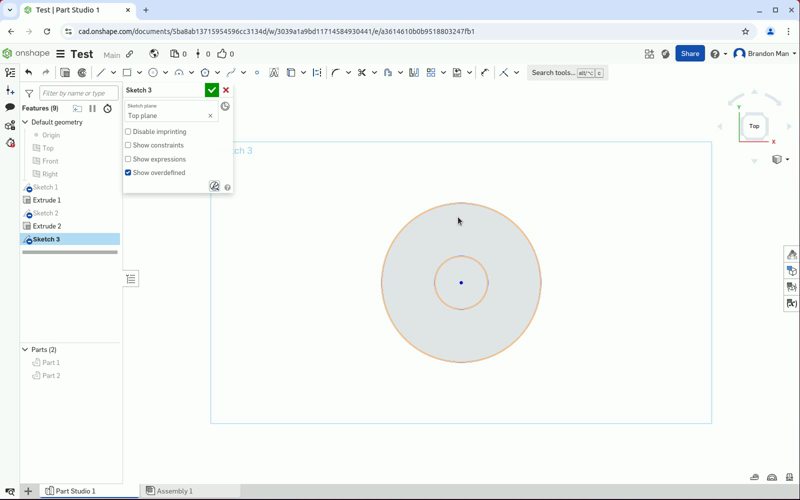
click(458, 216)
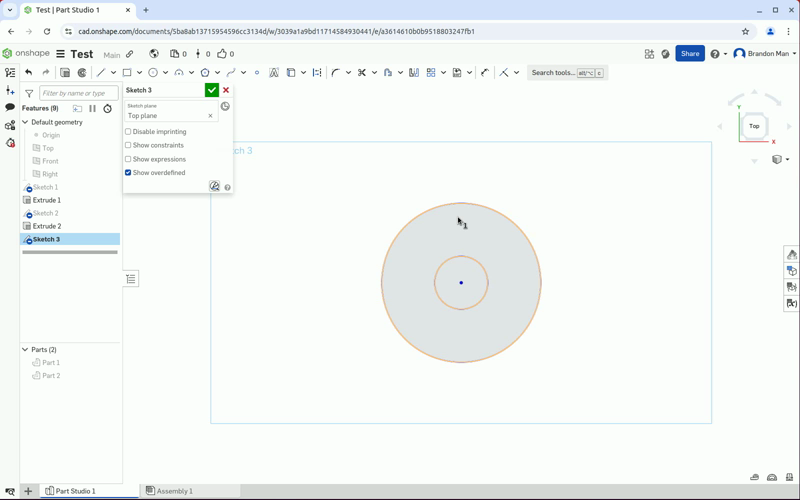
mouse_move(73, 352)
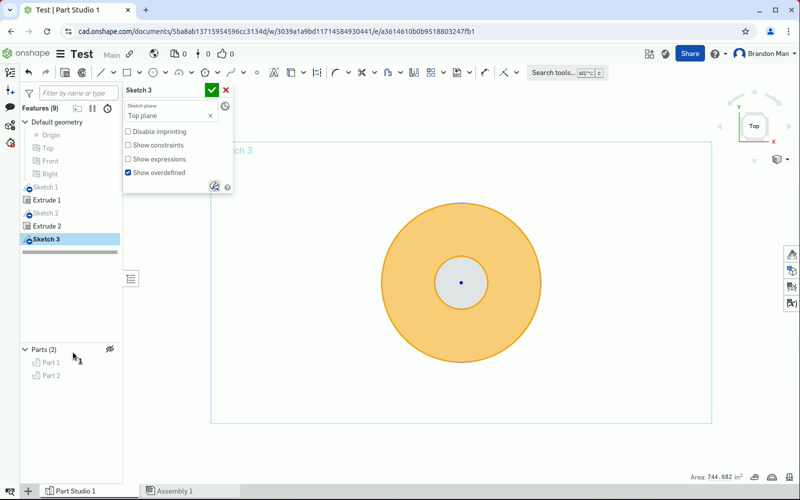
key(shift+y)
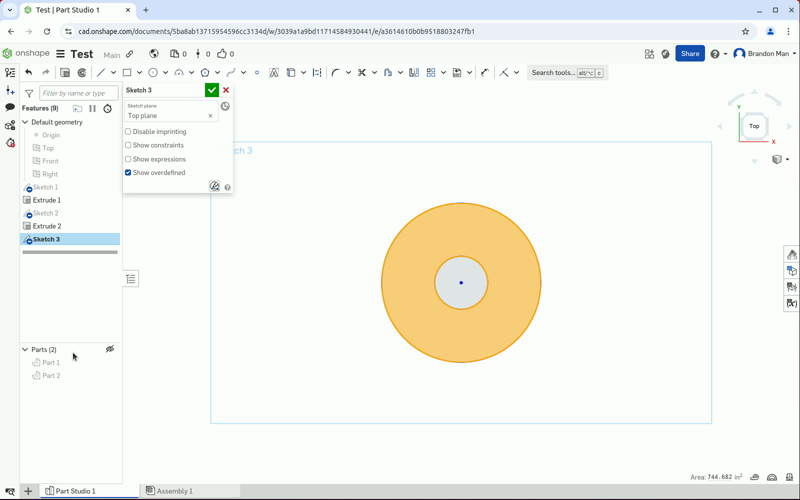
key(shift+e)
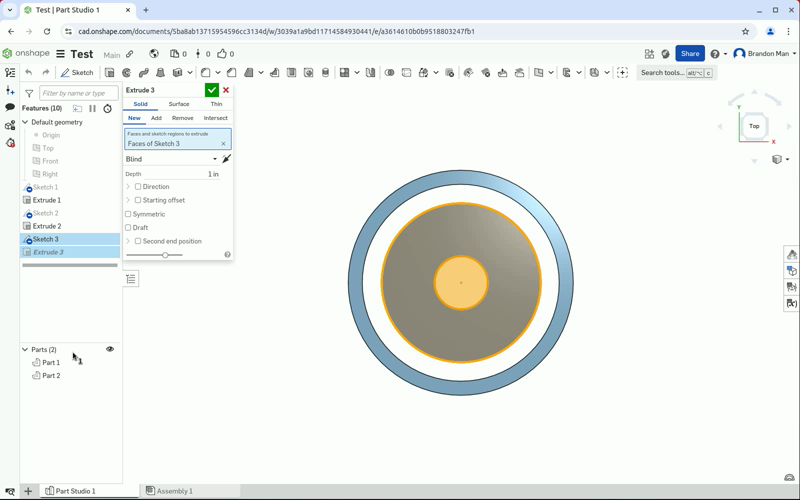
mouse_move(143, 106)
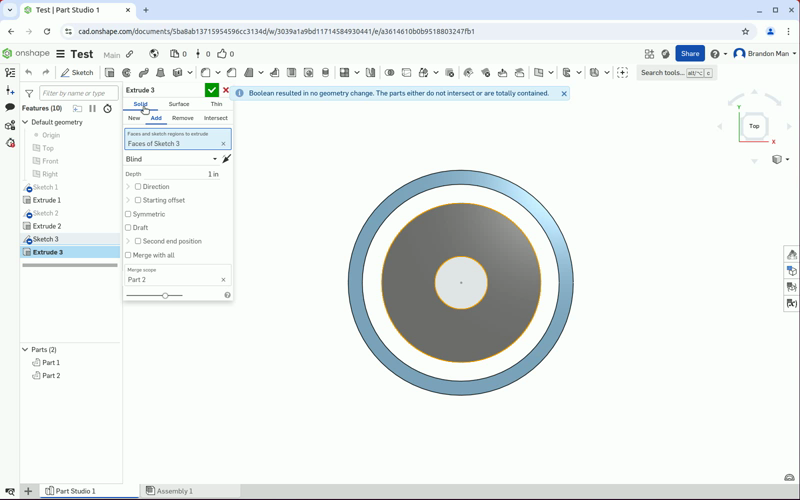
click(143, 106)
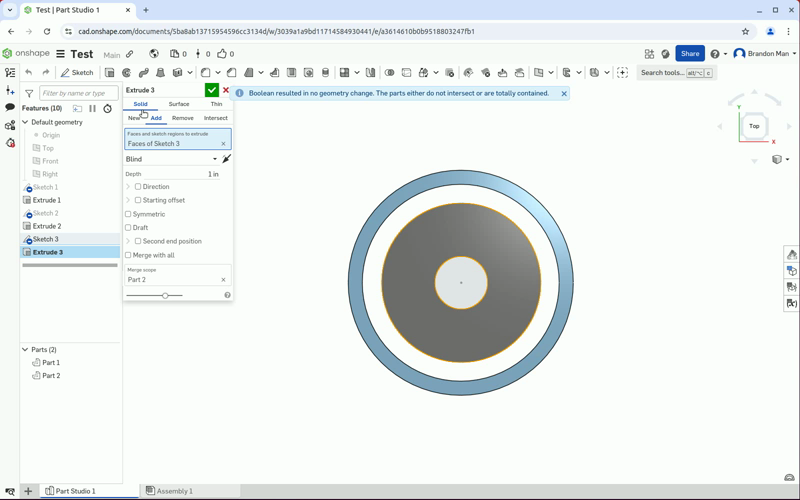
mouse_move(137, 120)
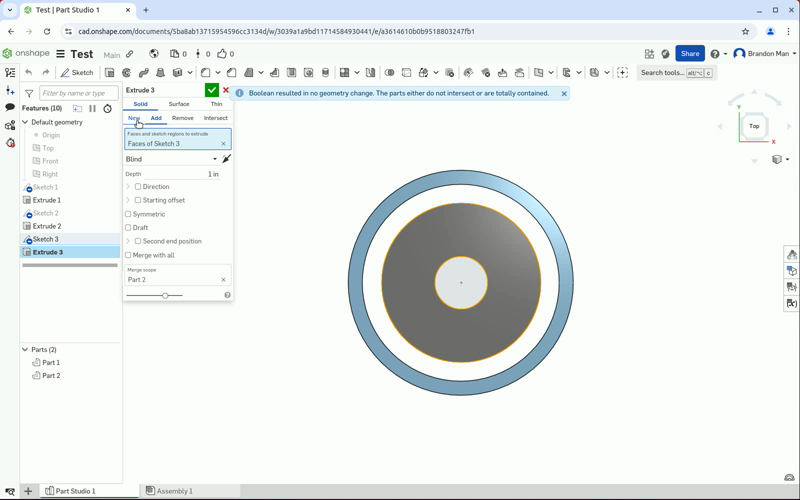
click(137, 120)
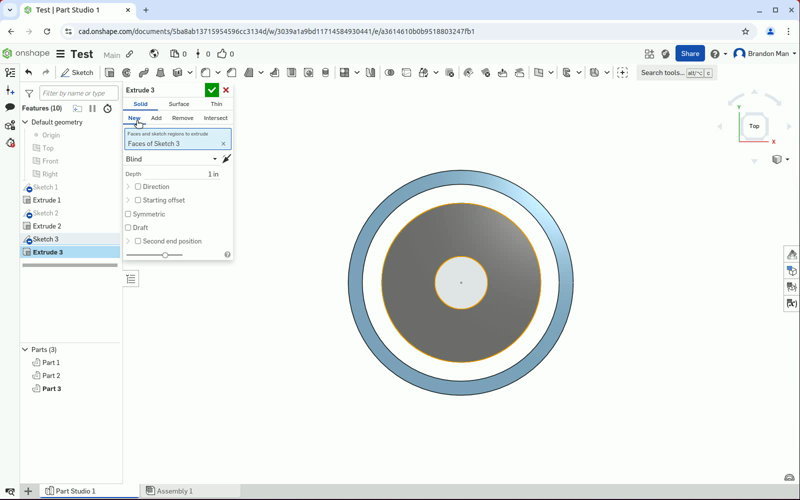
key(tab, 4)
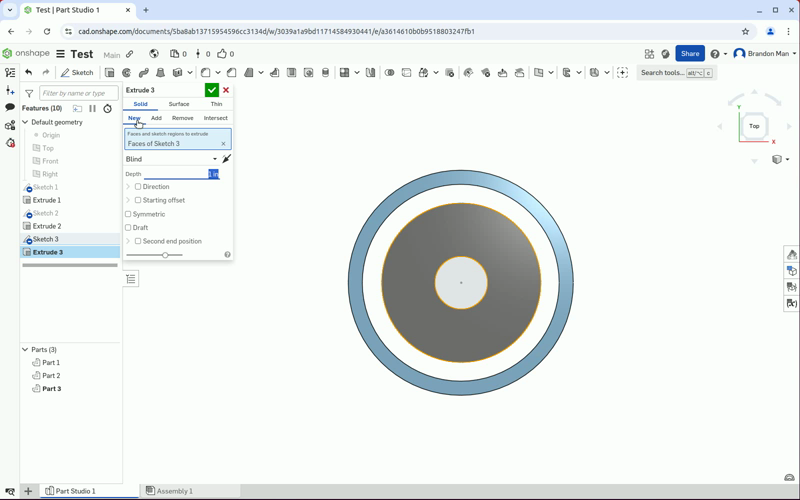
text(-3.129)
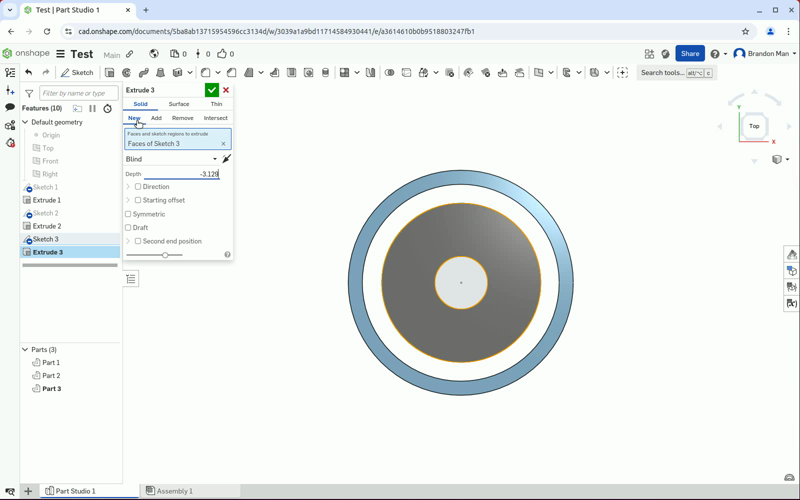
key(enter)
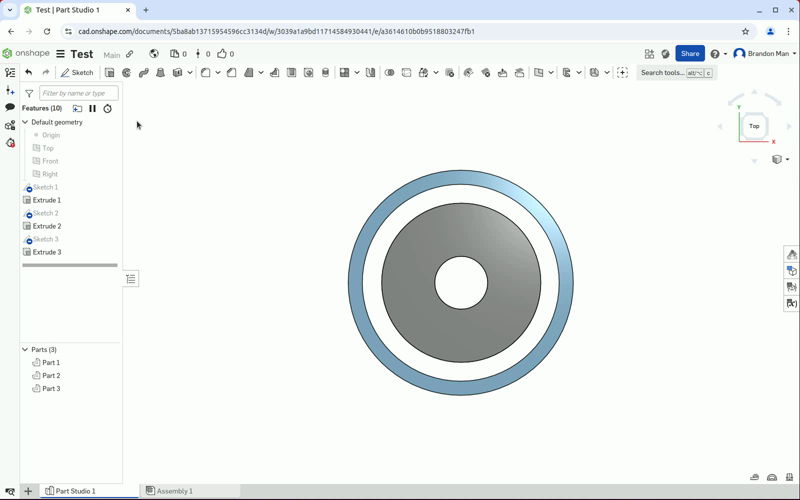
key(shift+h)
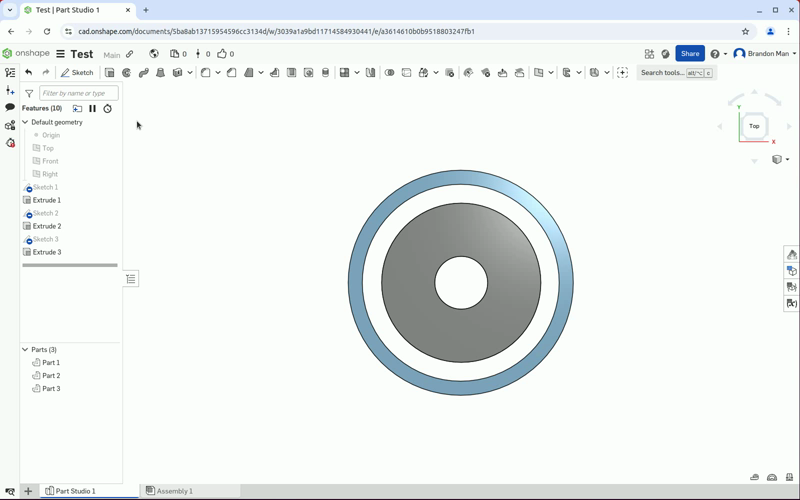
key(shift+h)
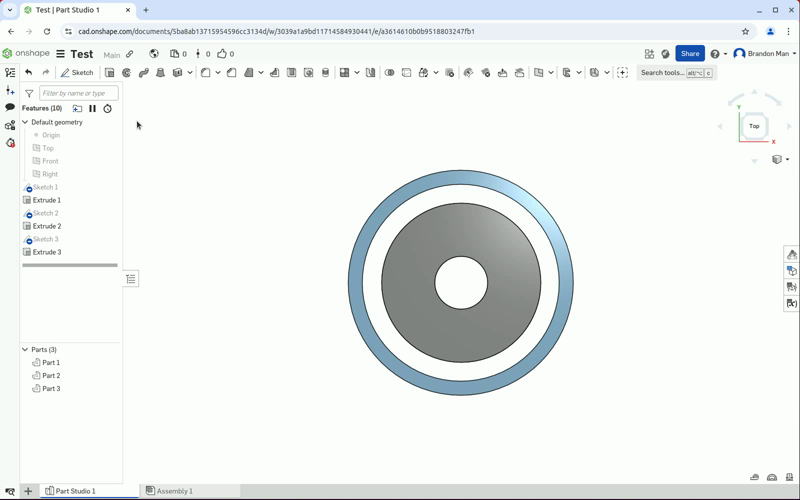
mouse_move(73, 189)
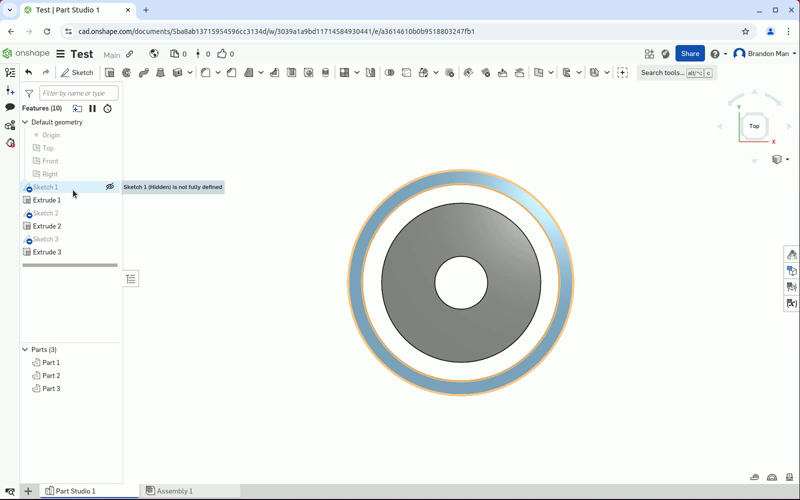
click(73, 189)
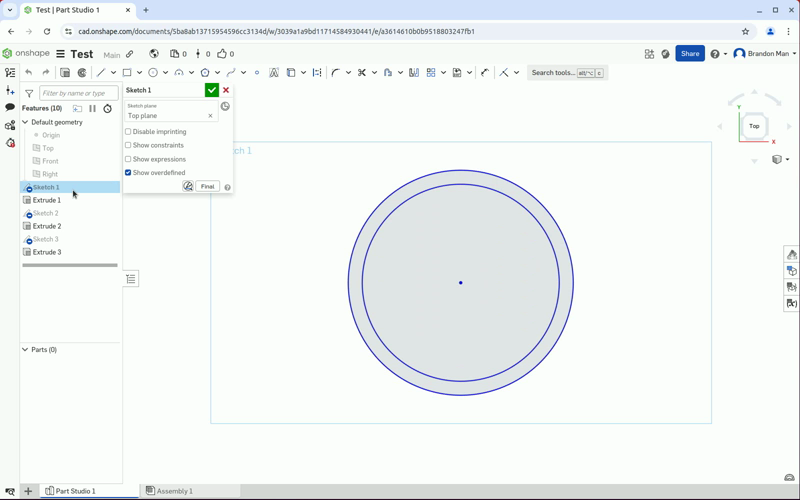
mouse_move(229, 92)
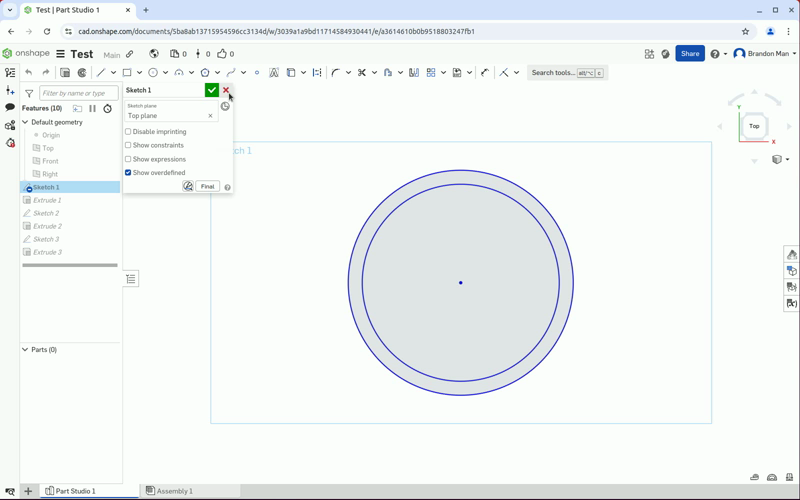
click(229, 92)
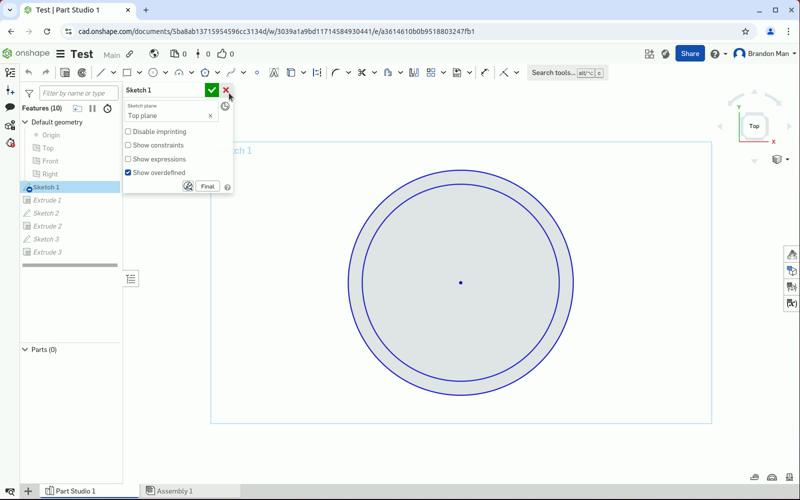
key(shift+s)
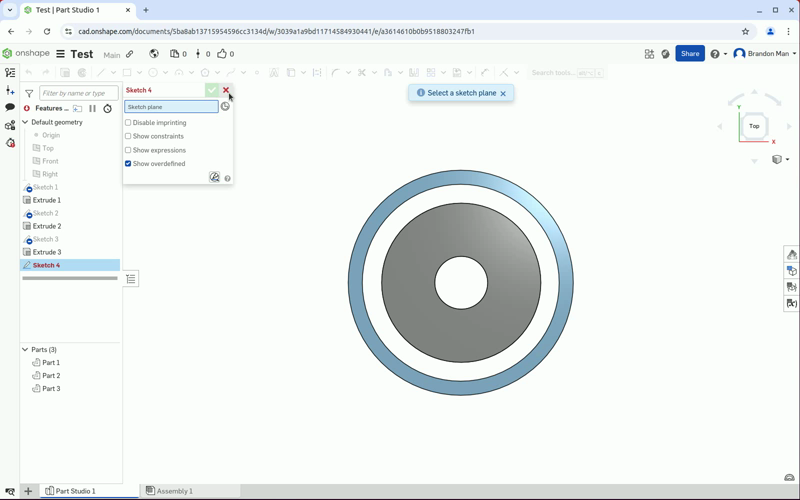
mouse_move(73, 150)
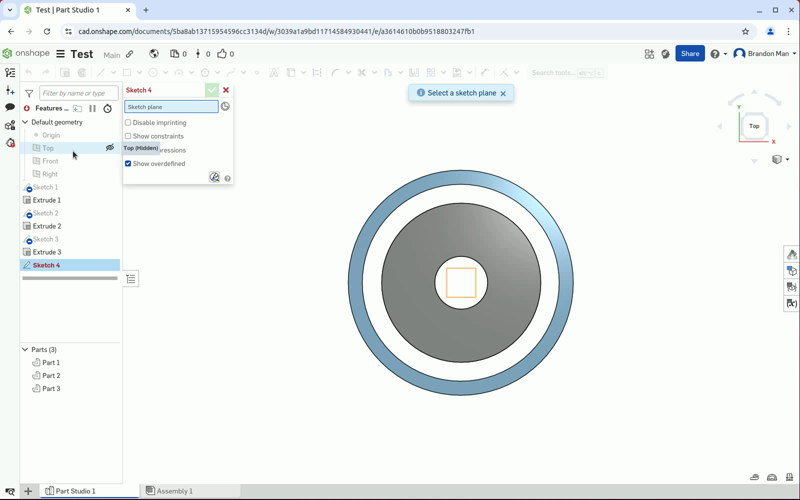
click(73, 150)
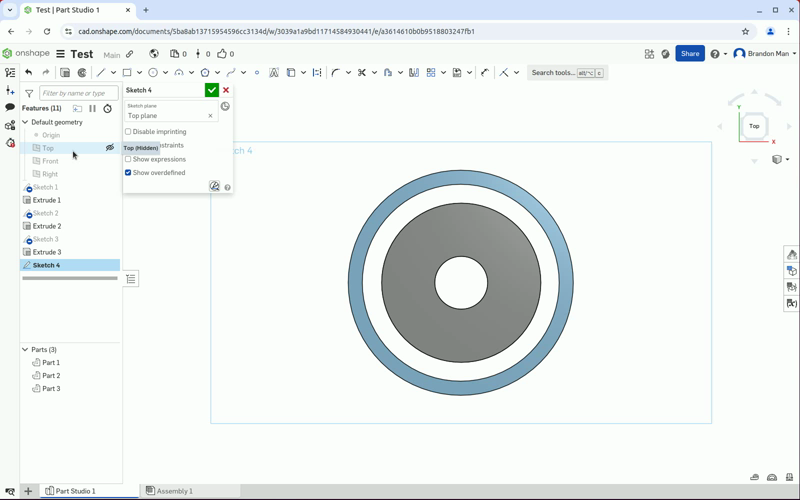
mouse_move(73, 352)
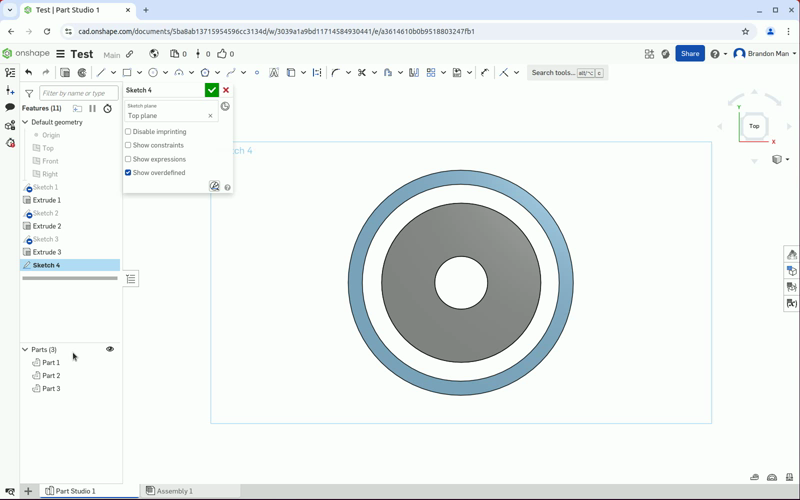
key(y)
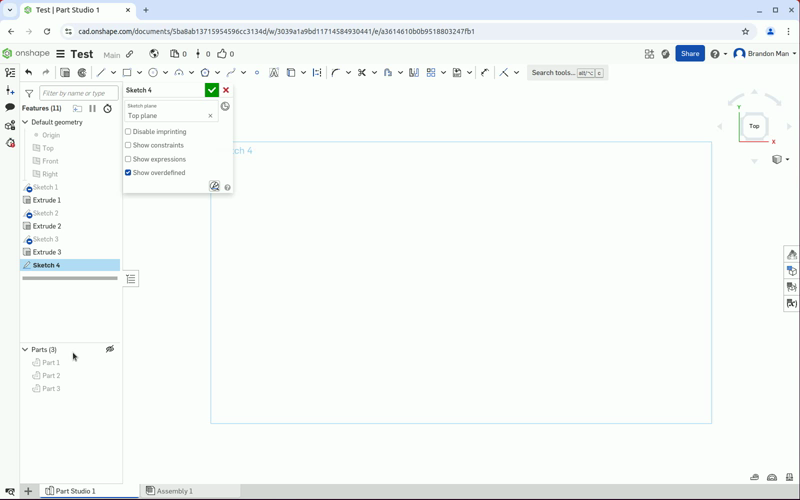
key(c)
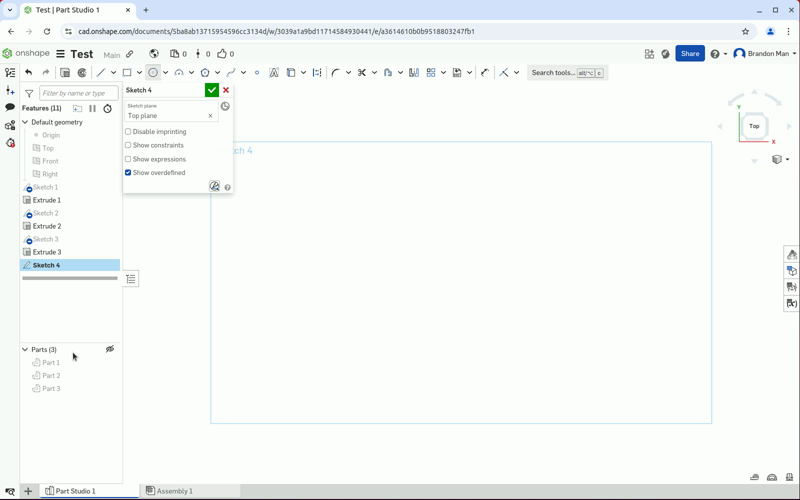
key_down(shift)
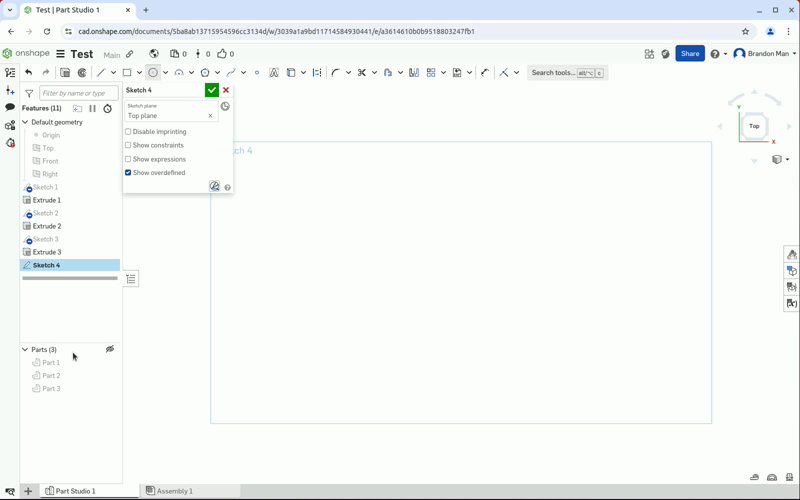
mouse_move(460, 282)
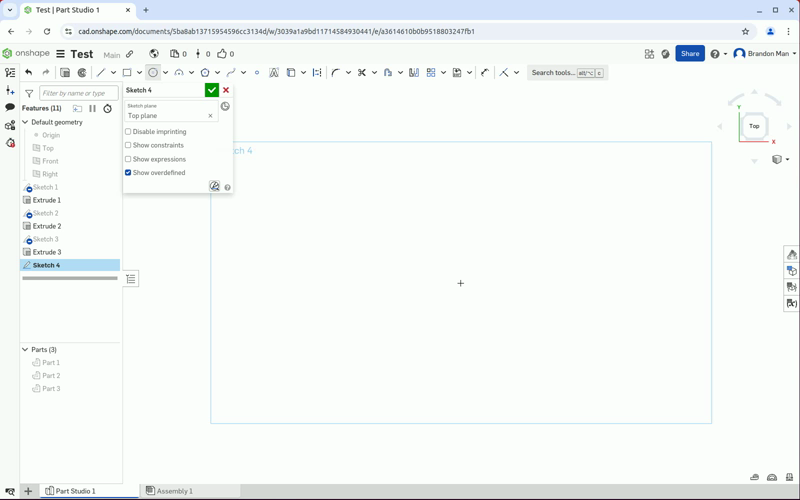
click(460, 282)
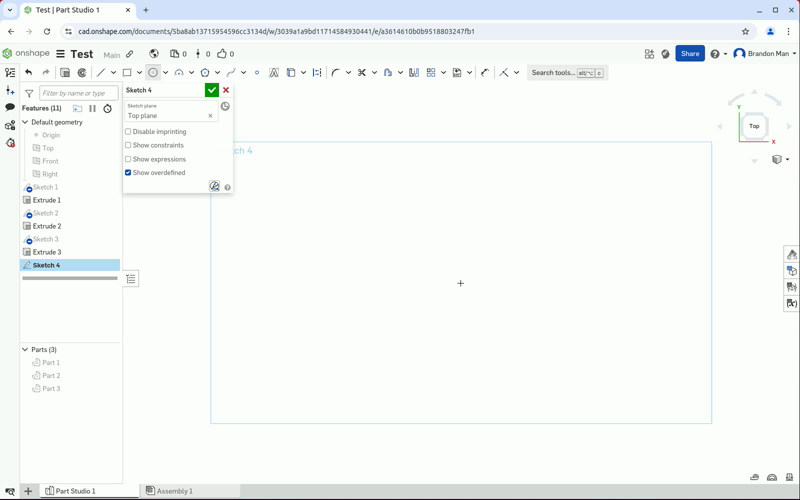
key_up(shift)
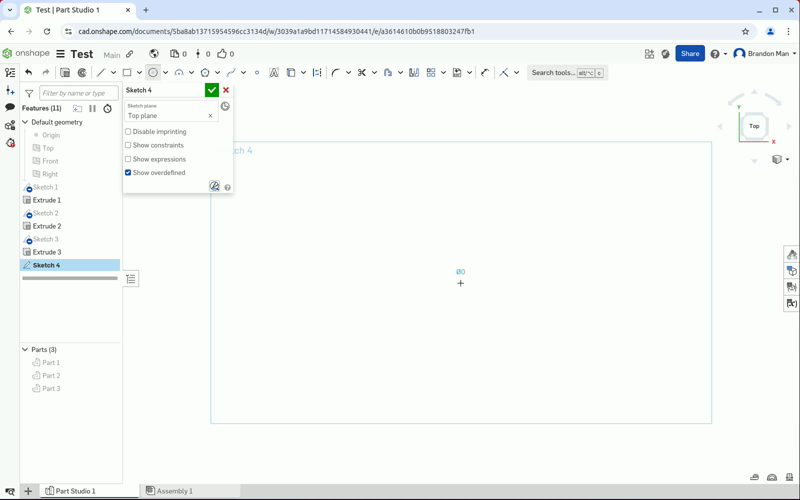
mouse_move(560, 282)
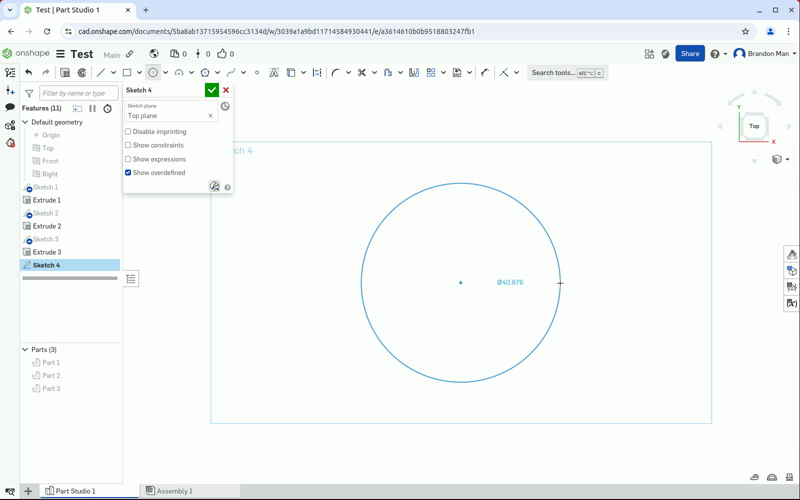
click(560, 282)
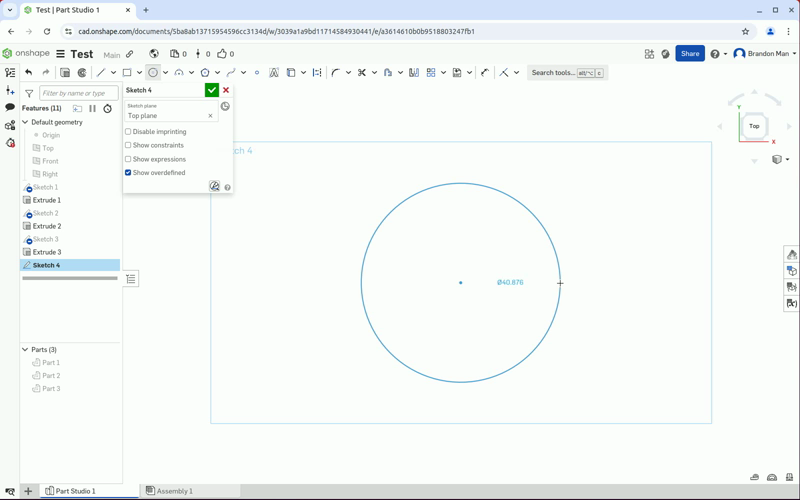
key(esc)
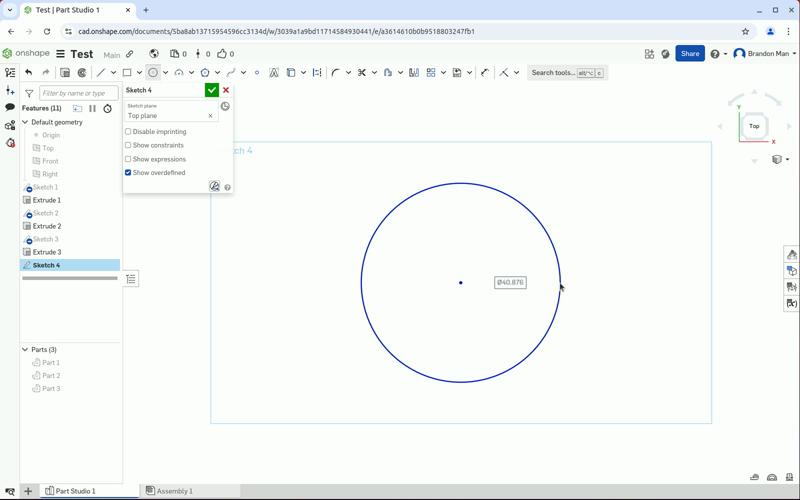
key(c)
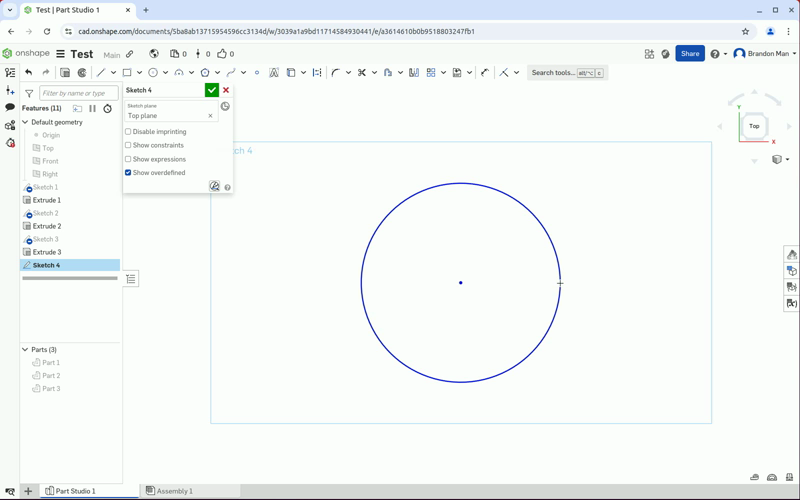
key_down(shift)
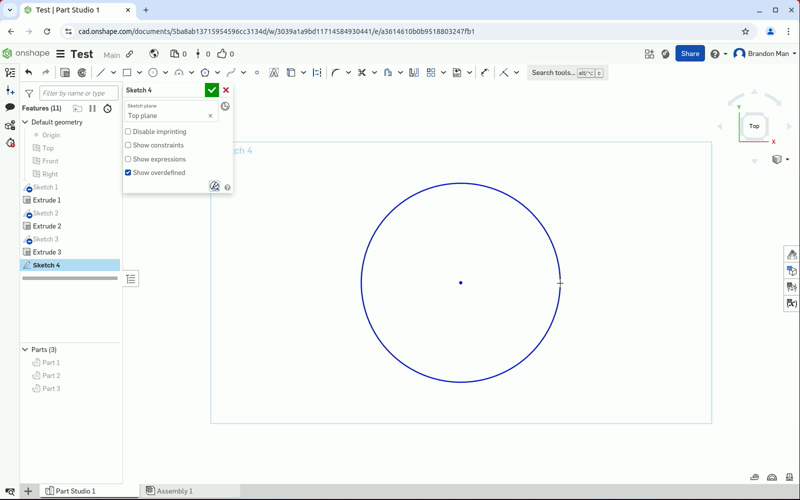
mouse_move(460, 282)
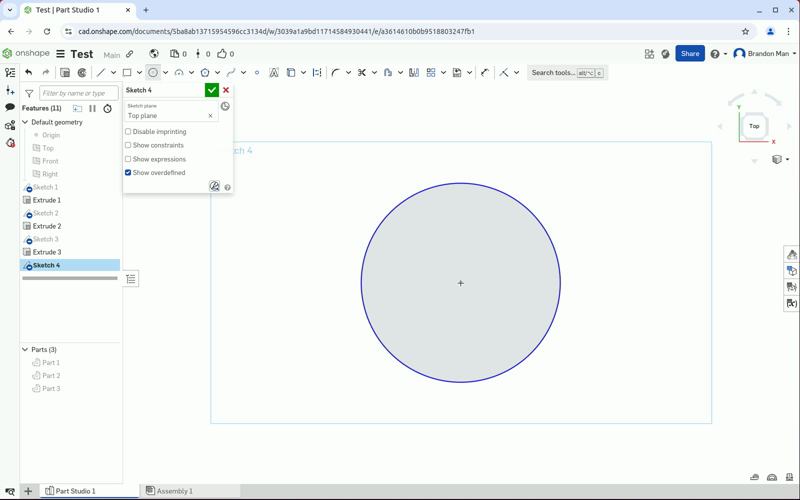
click(460, 282)
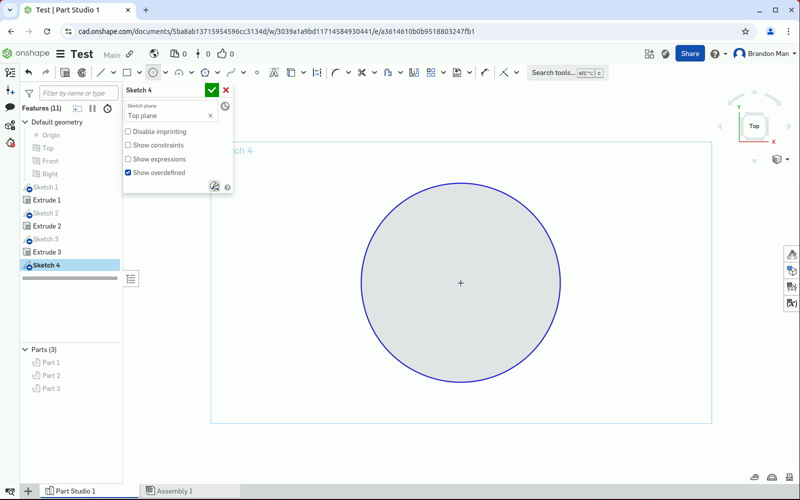
key_up(shift)
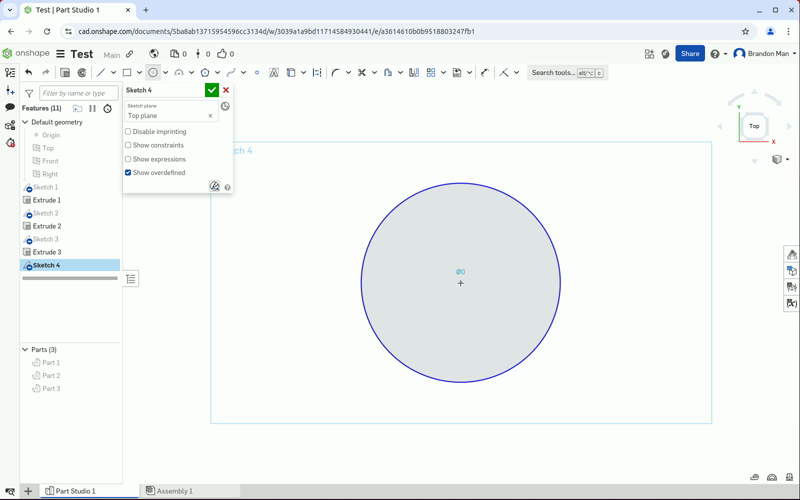
mouse_move(539, 282)
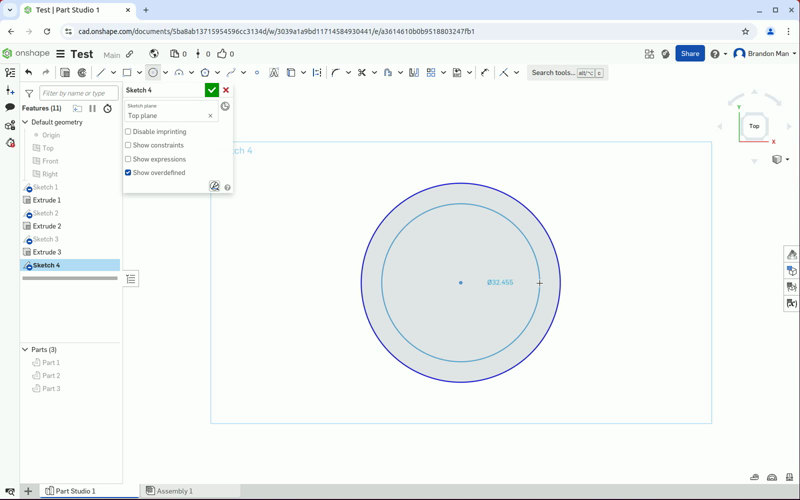
click(539, 282)
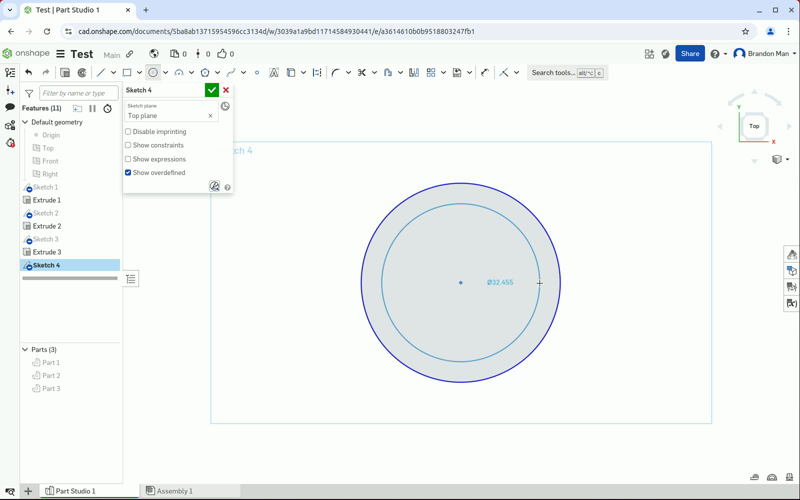
key(esc)
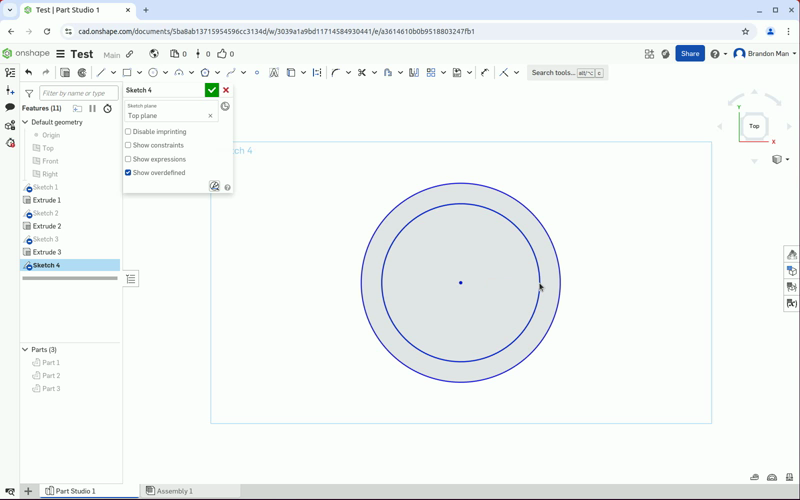
mouse_move(465, 193)
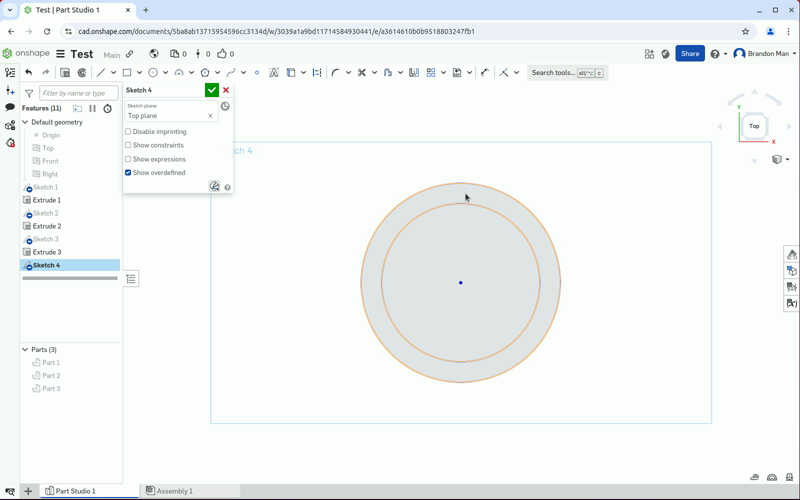
click(465, 193)
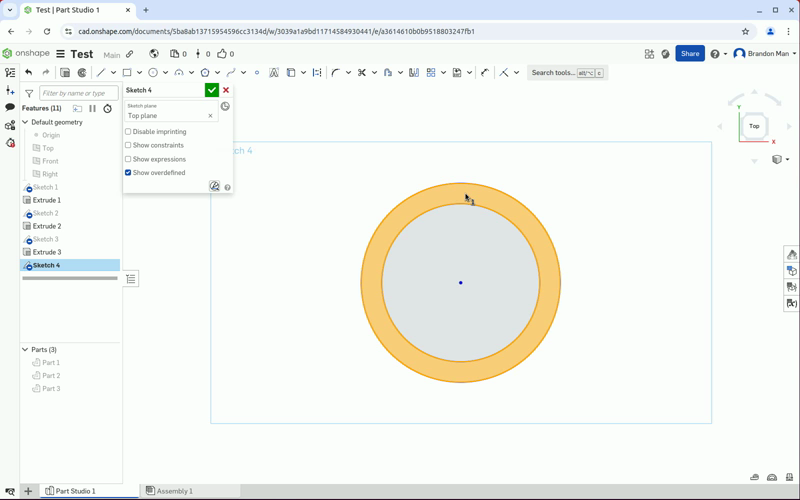
mouse_move(73, 352)
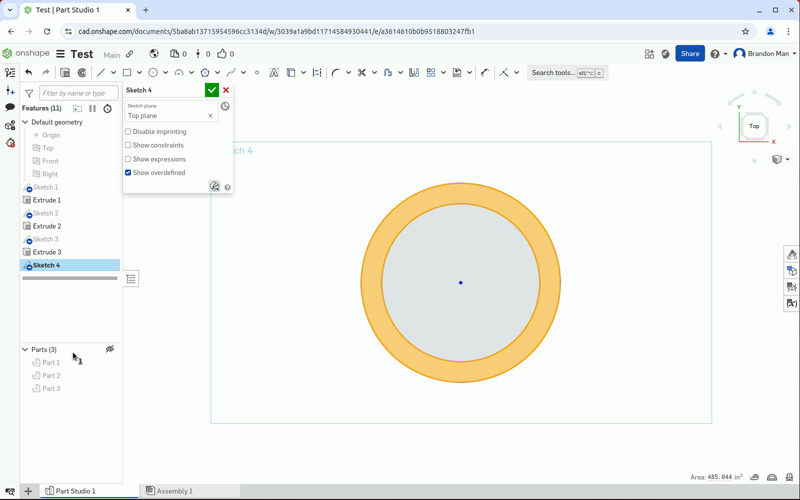
key(shift+y)
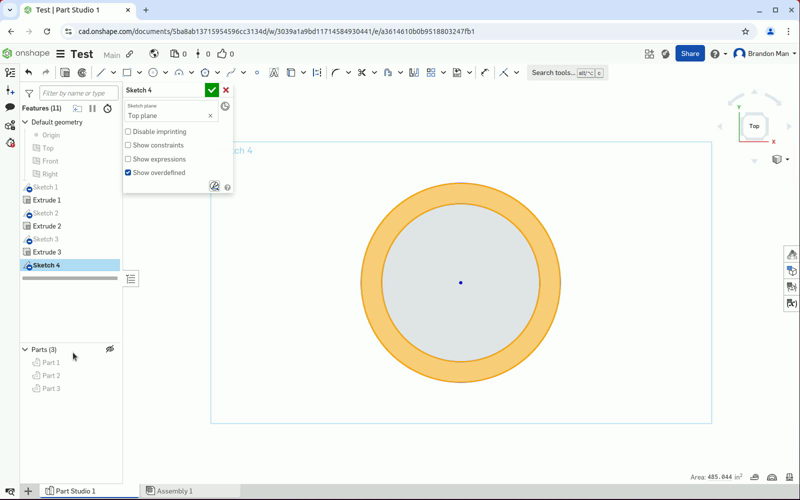
key(shift+e)
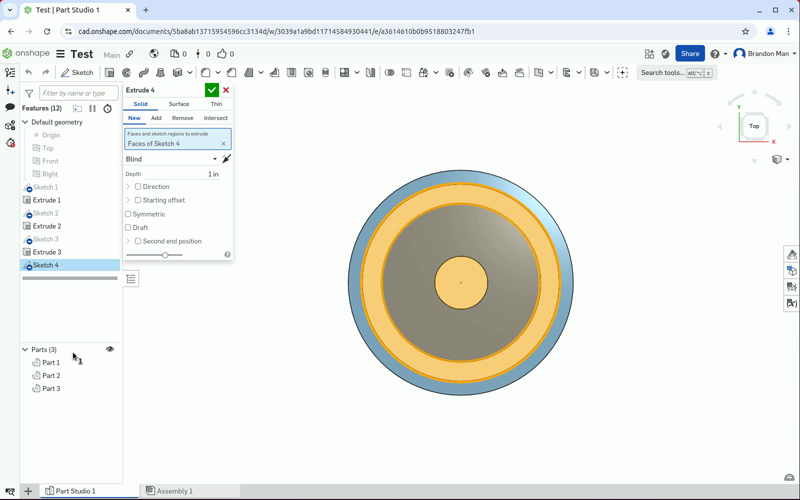
mouse_move(143, 106)
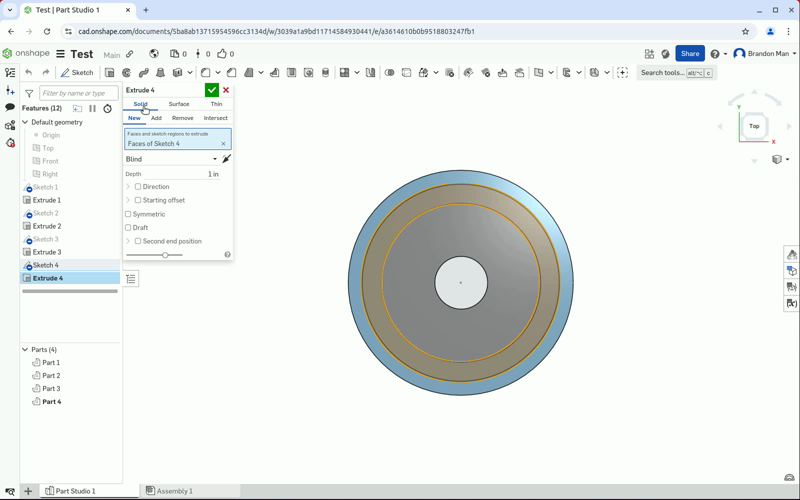
click(143, 106)
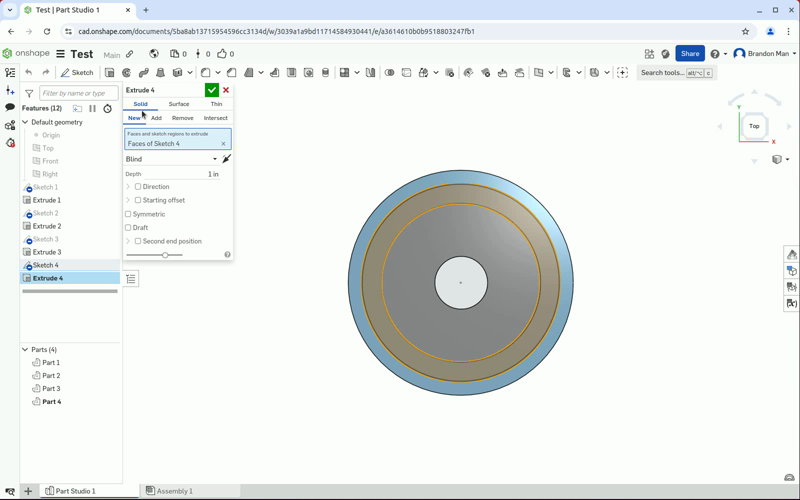
mouse_move(137, 120)
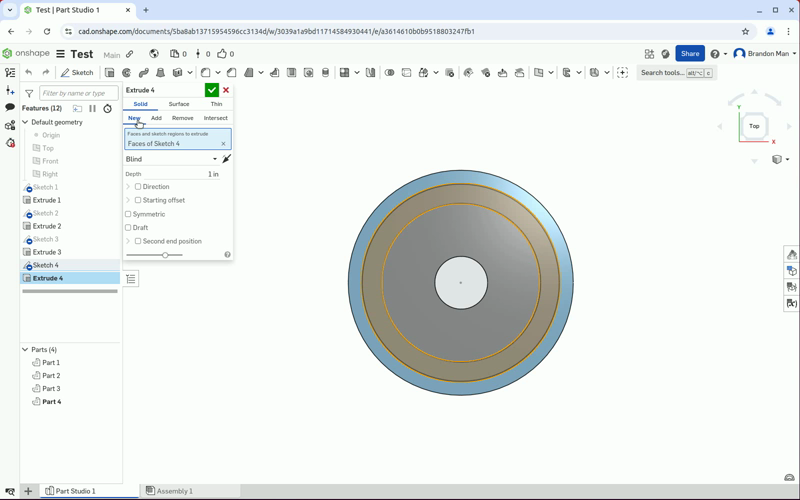
click(137, 120)
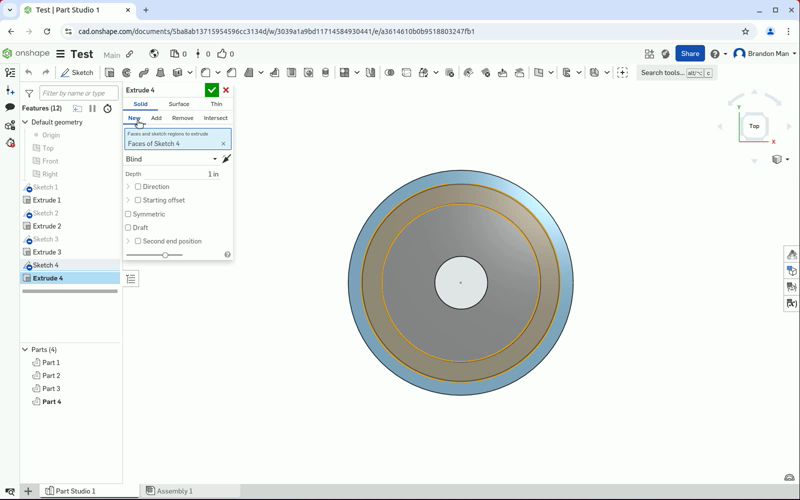
key(tab, 4)
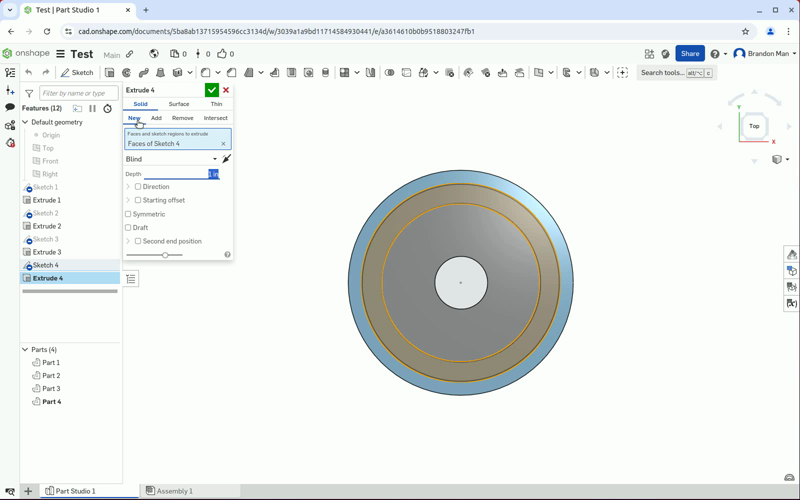
text(-3.129)
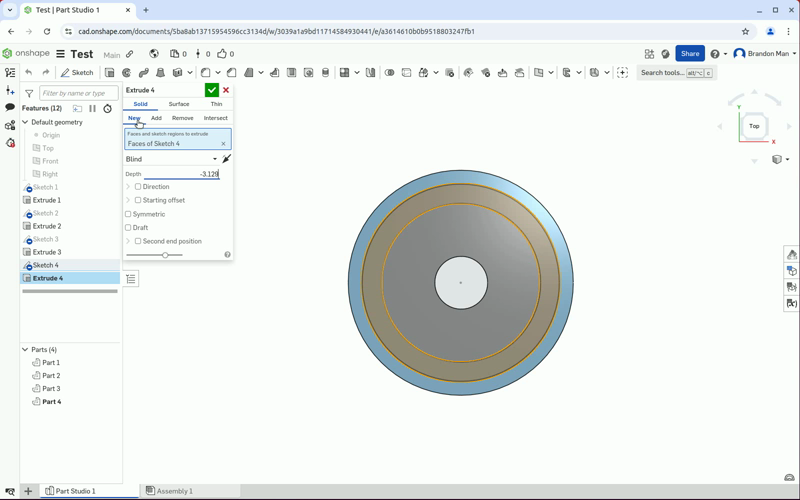
key(enter)
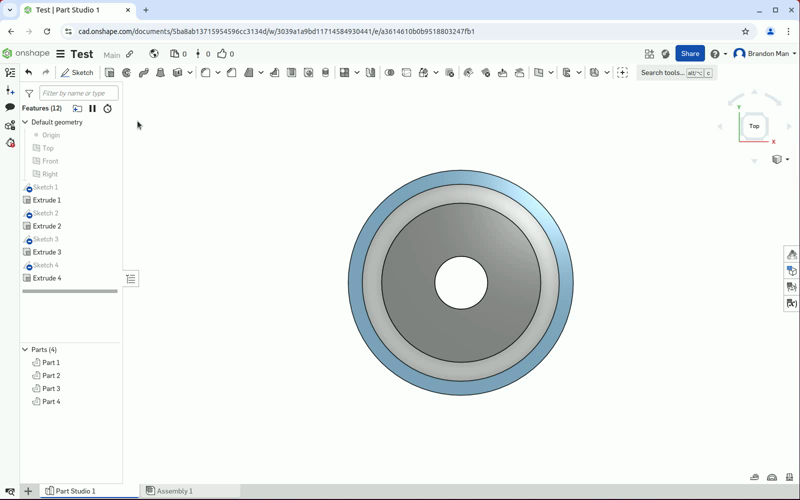
key(shift+h)
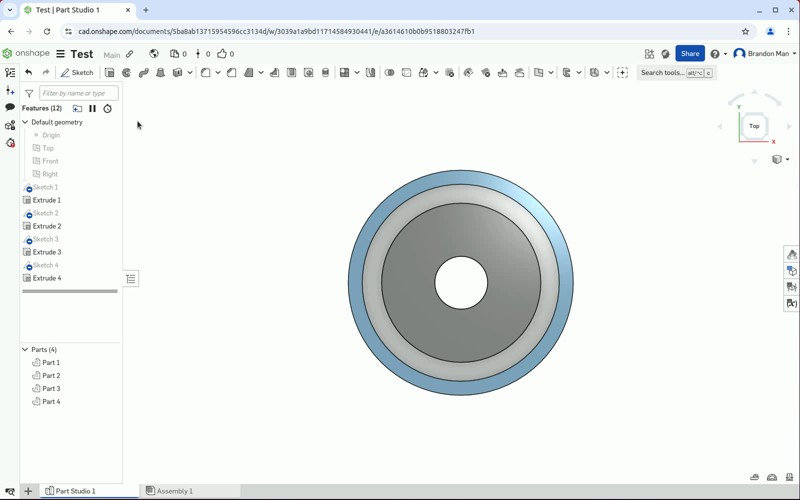
key(shift+h)
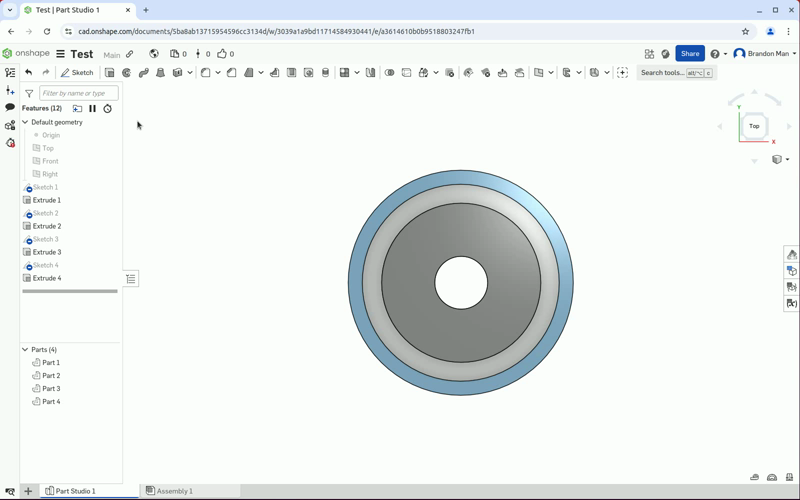
mouse_move(73, 189)
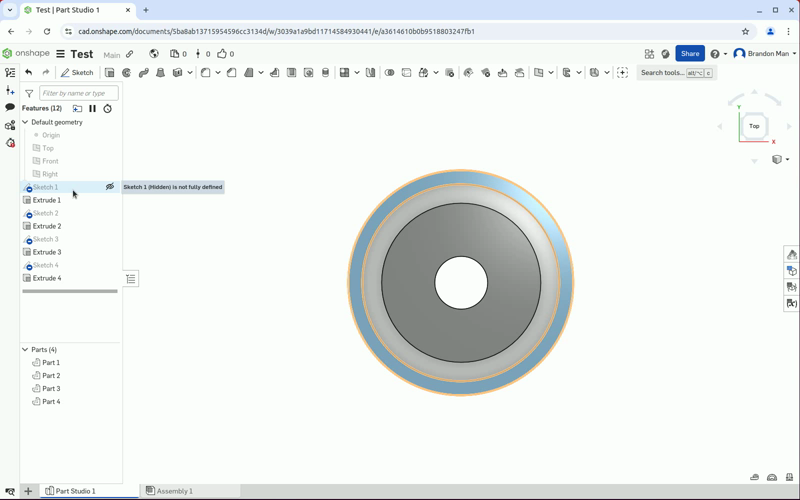
click(73, 189)
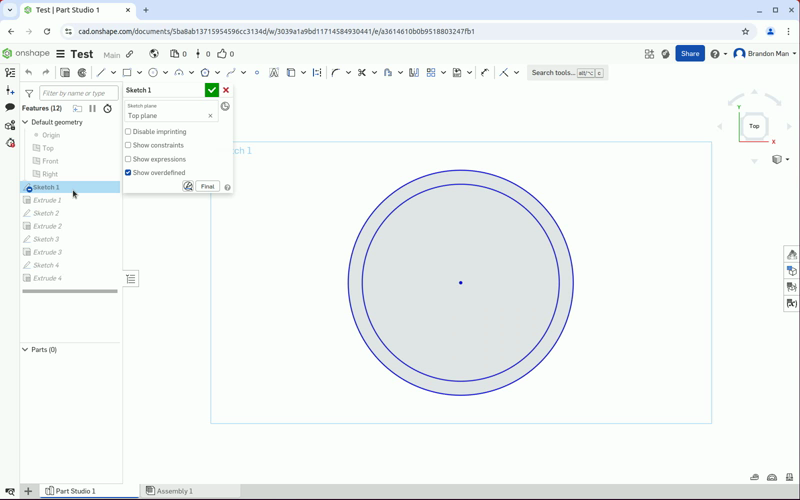
mouse_move(229, 92)
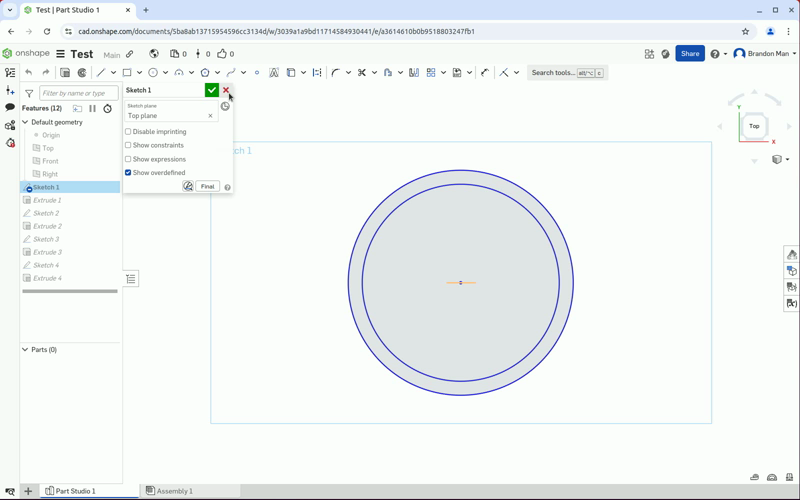
click(229, 92)
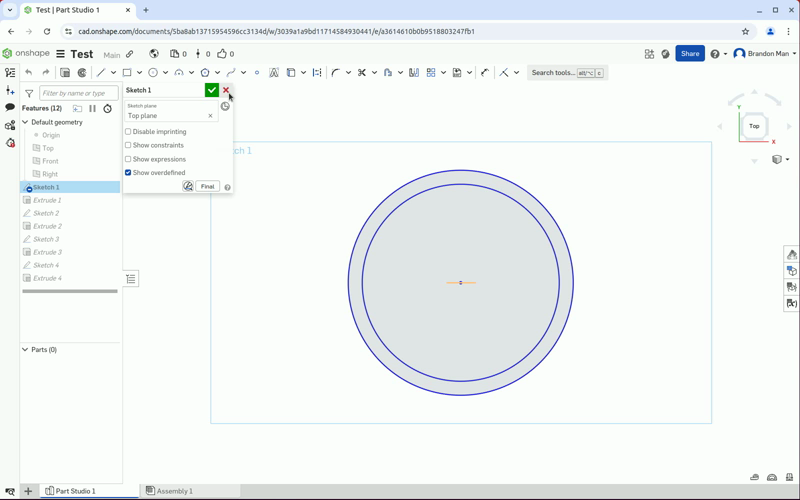
key(shift+s)
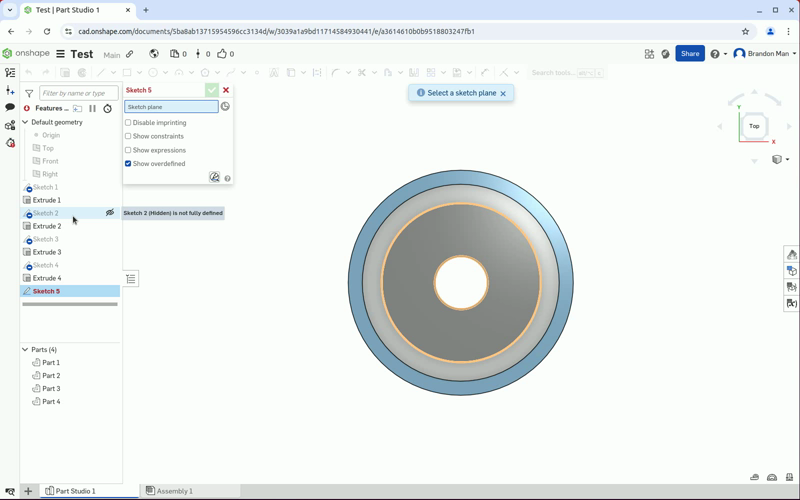
scroll(3)
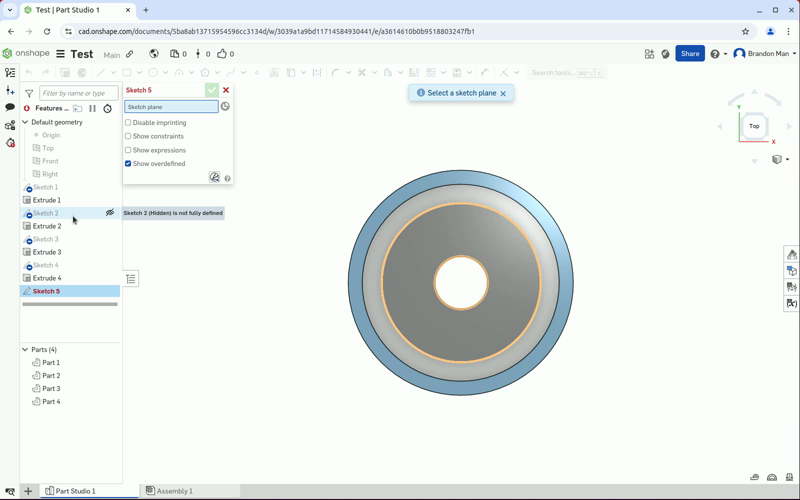
mouse_move(73, 150)
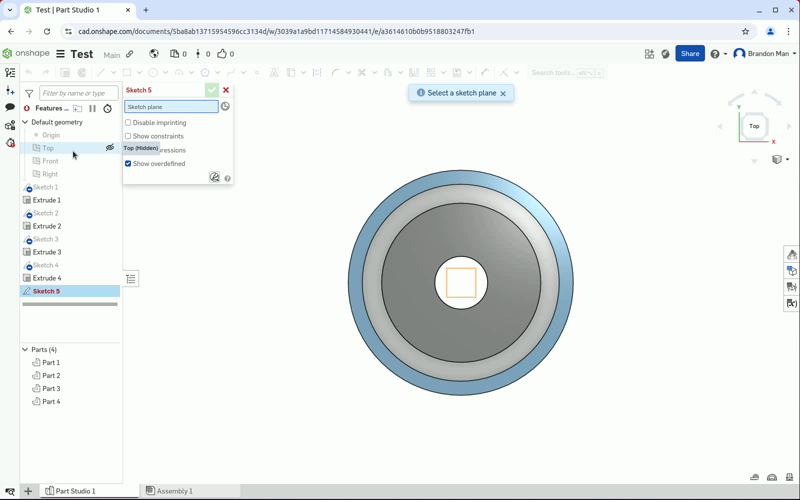
click(73, 150)
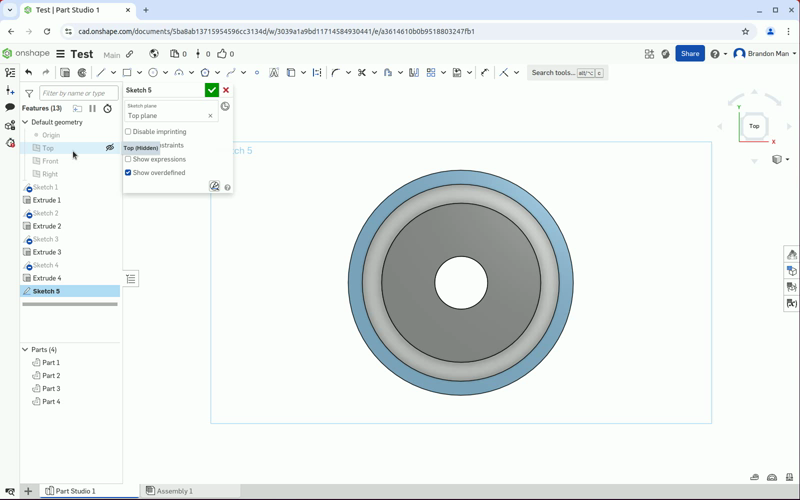
mouse_move(73, 352)
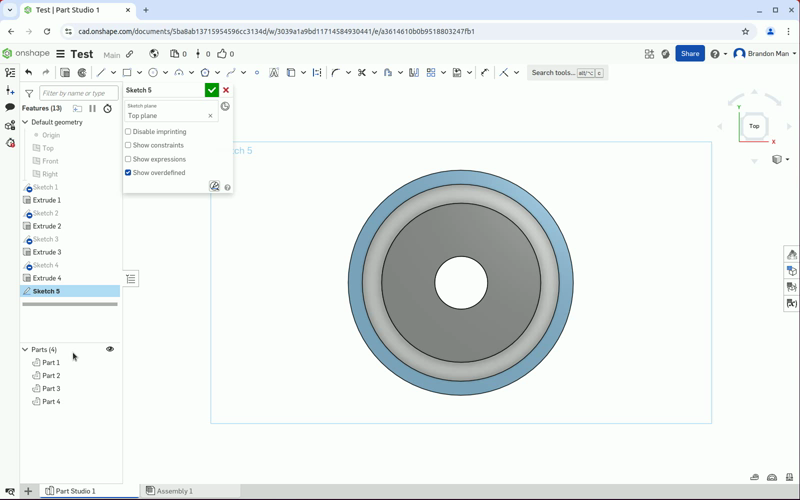
key(y)
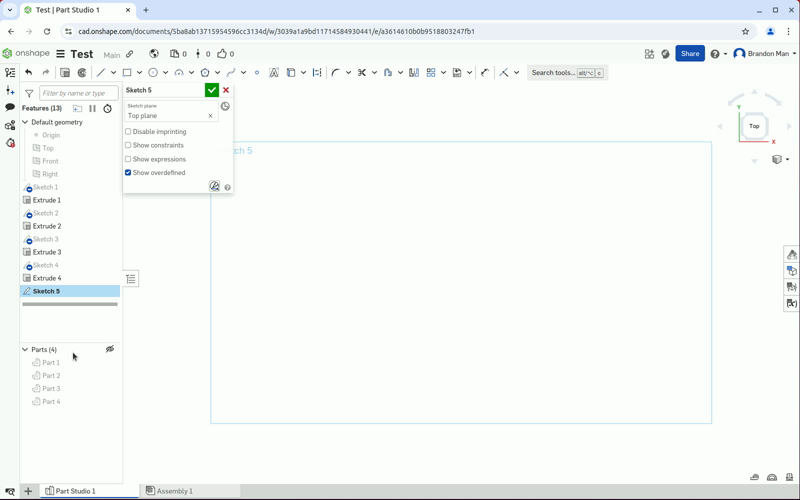
key(c)
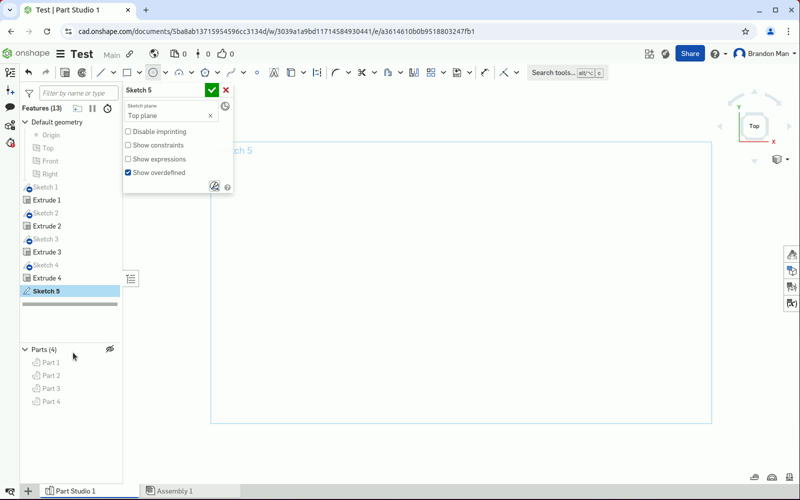
key_down(shift)
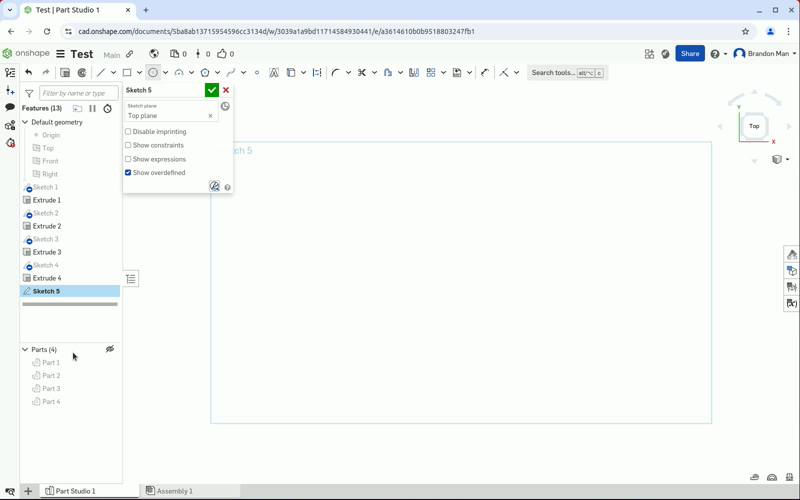
mouse_move(460, 282)
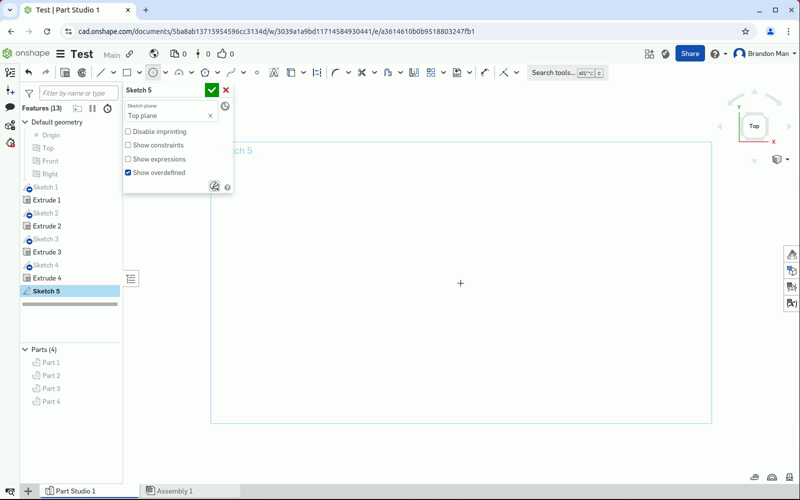
click(460, 282)
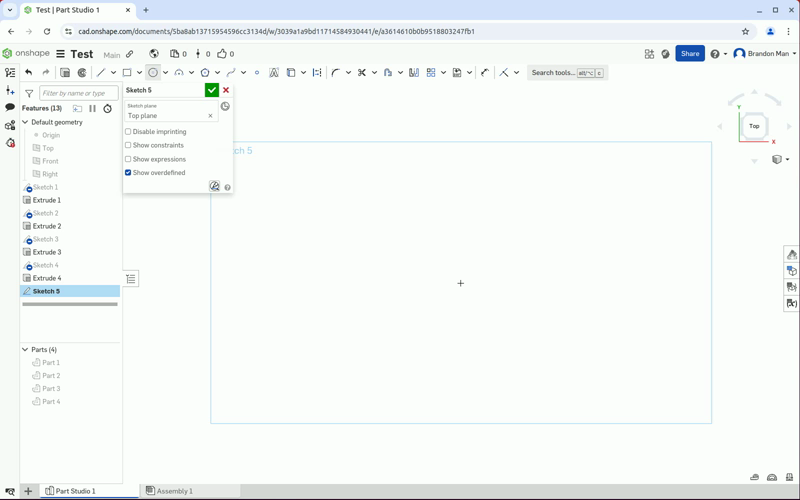
key_up(shift)
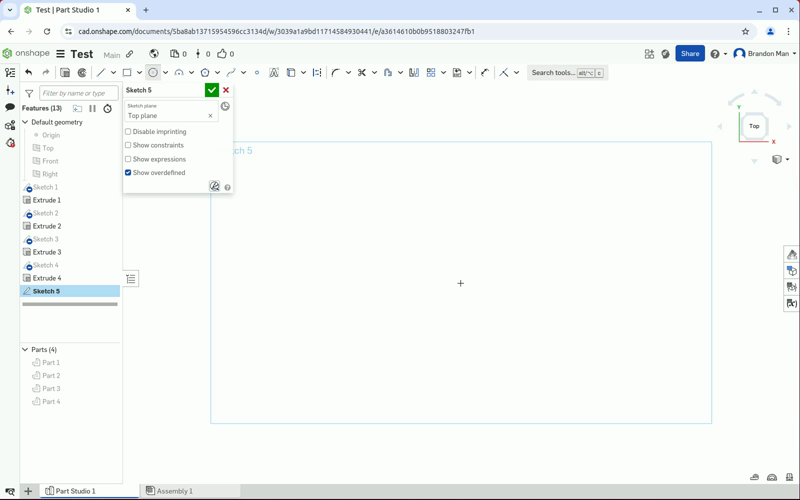
mouse_move(573, 282)
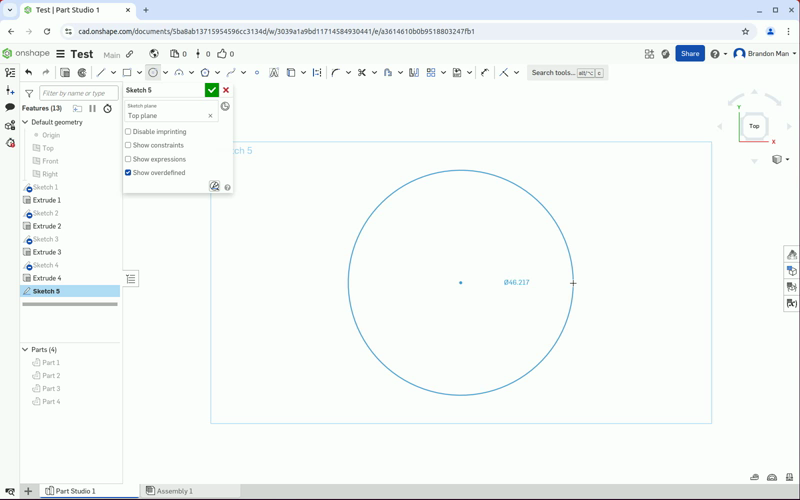
click(573, 282)
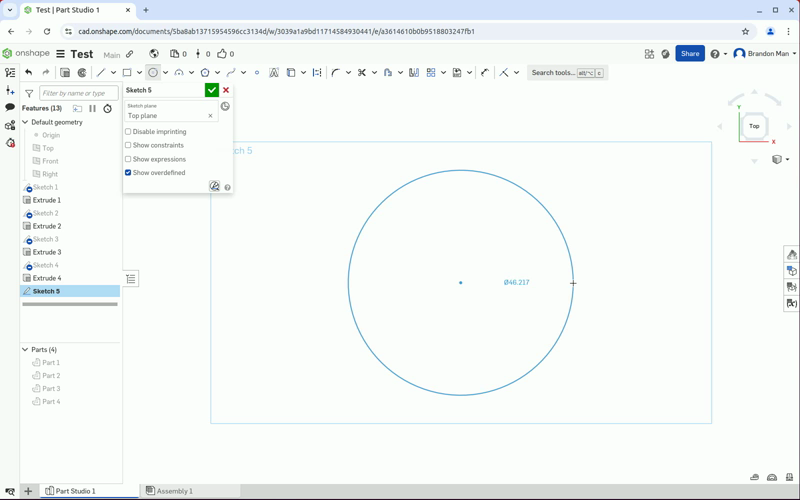
key(esc)
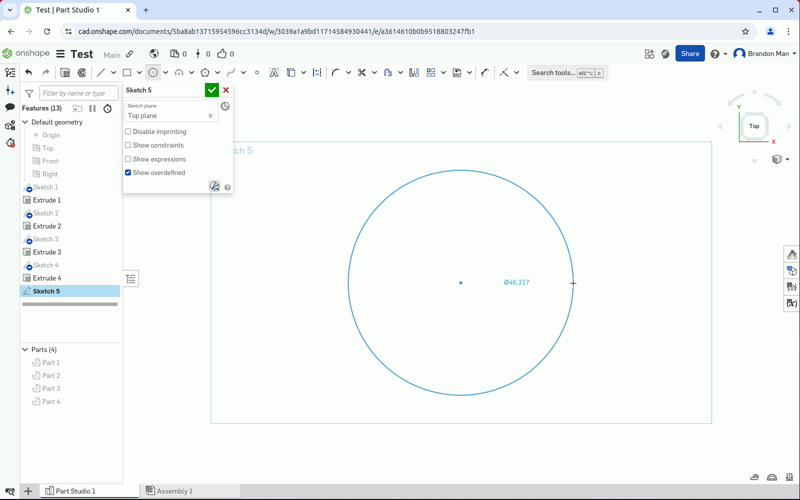
key(c)
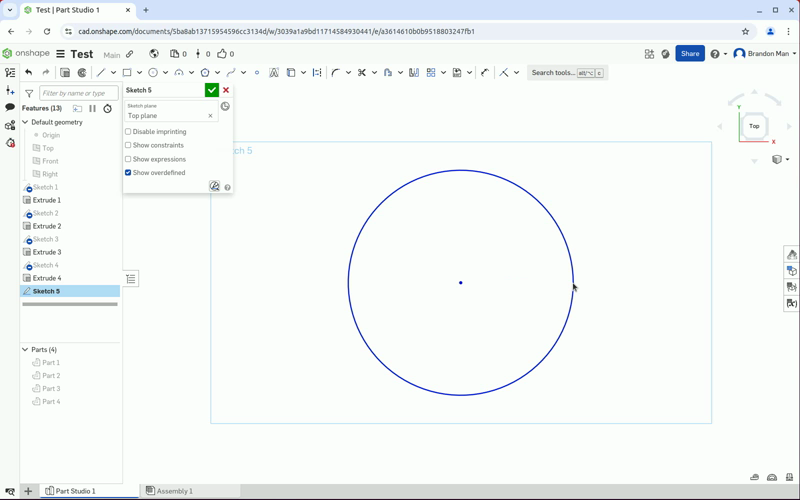
key_down(shift)
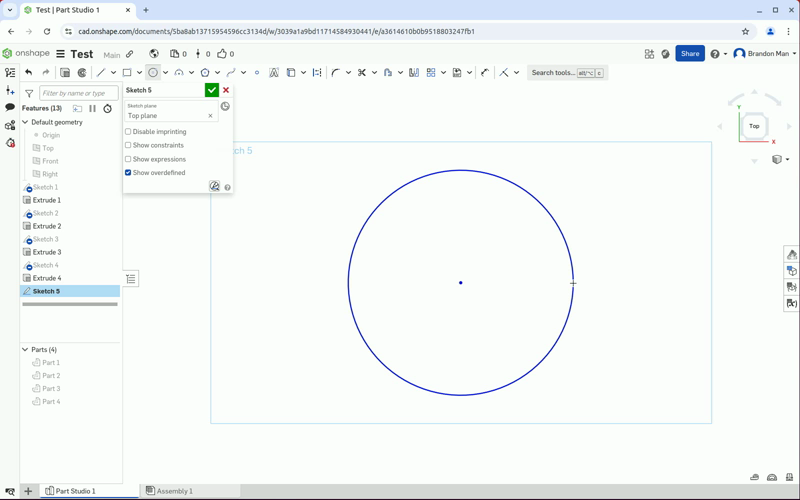
mouse_move(460, 282)
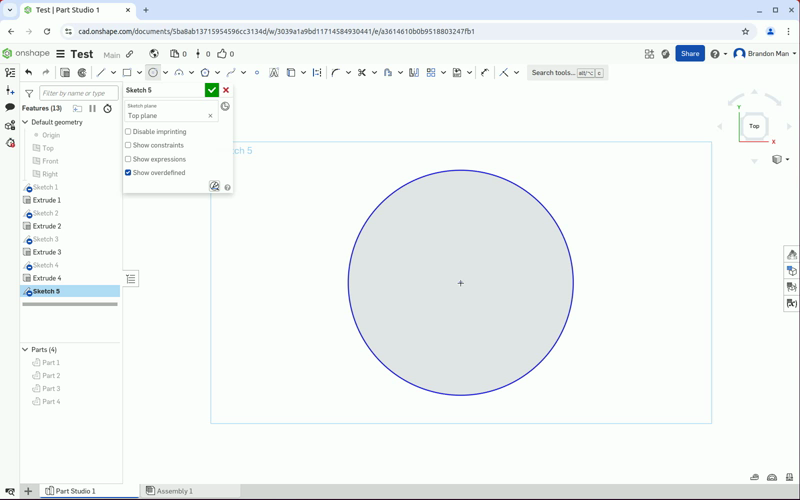
click(460, 282)
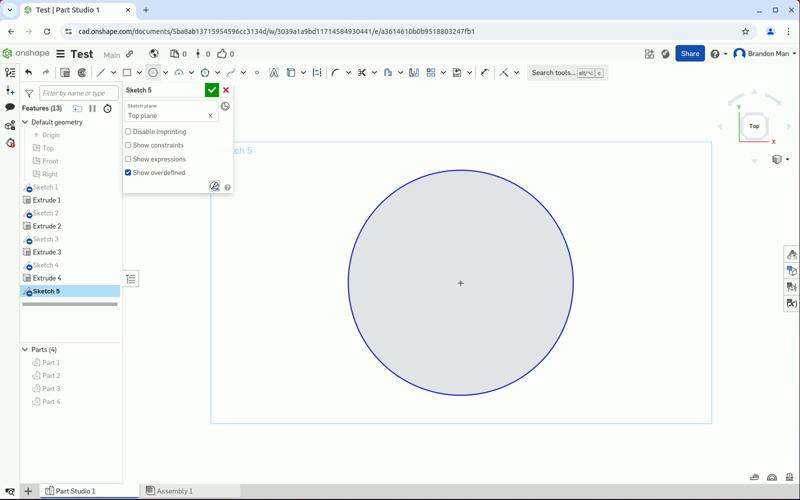
key_up(shift)
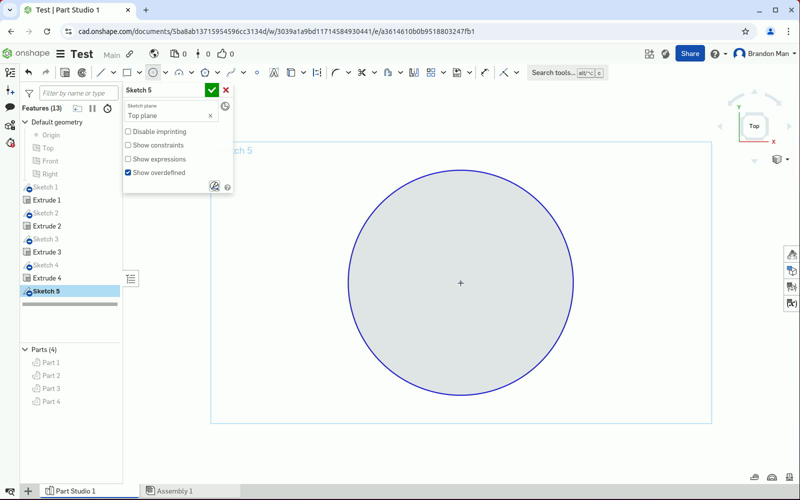
mouse_move(559, 282)
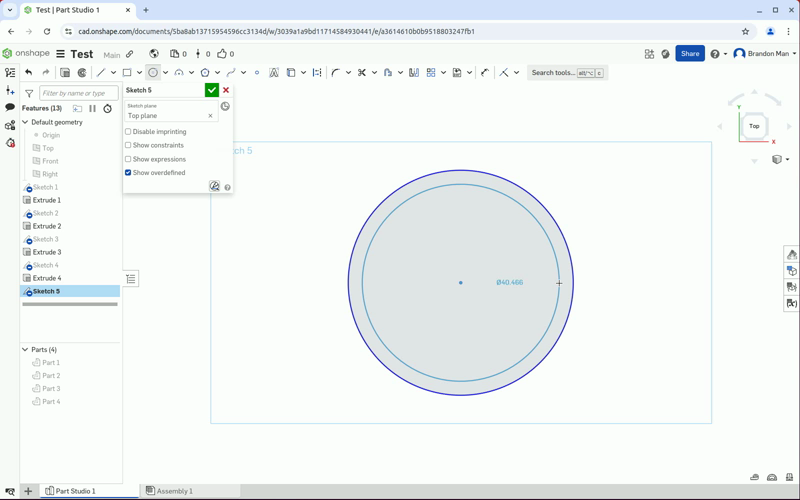
click(559, 282)
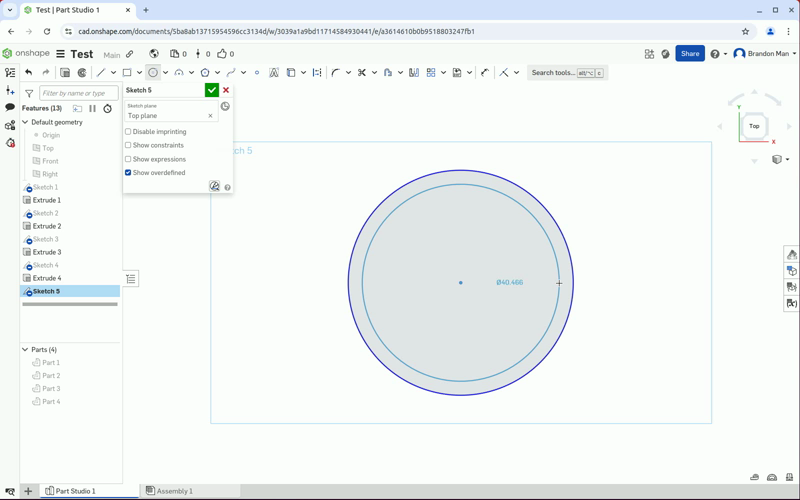
key(esc)
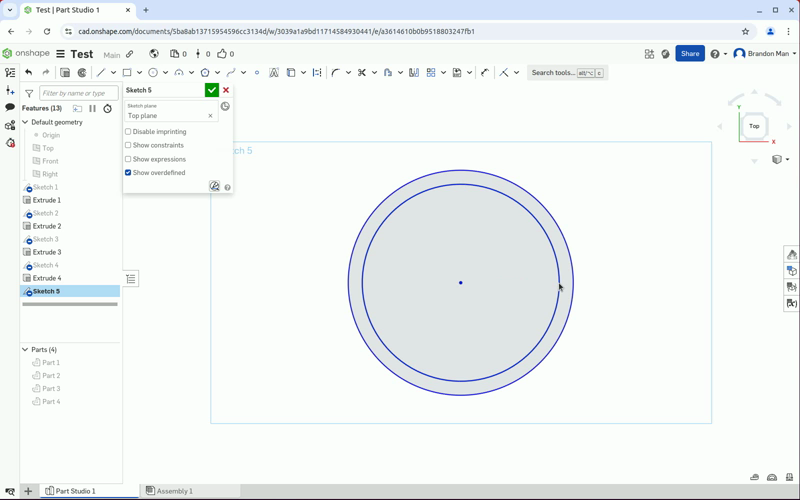
mouse_move(549, 338)
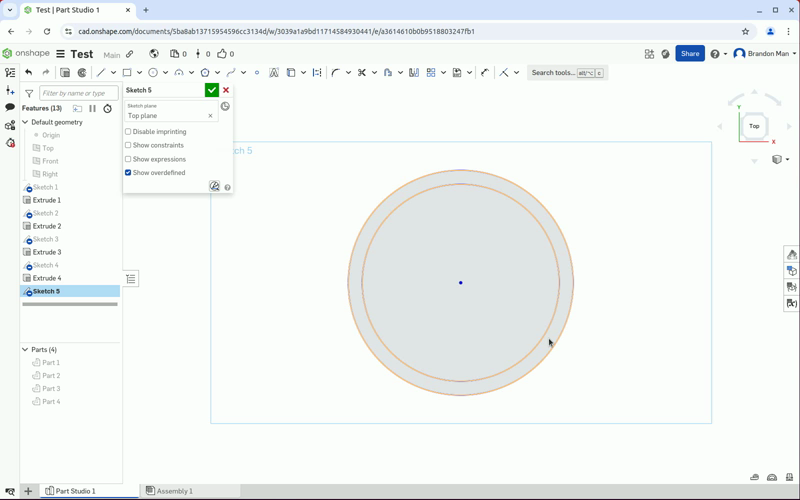
click(549, 338)
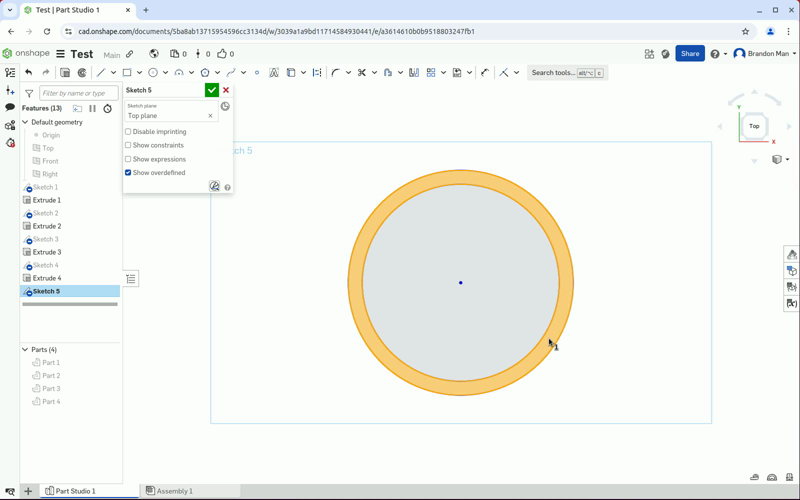
mouse_move(73, 352)
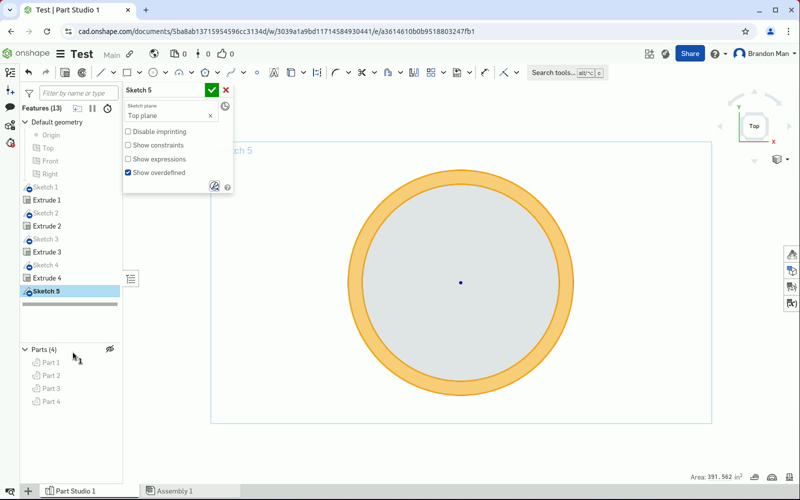
key(shift+y)
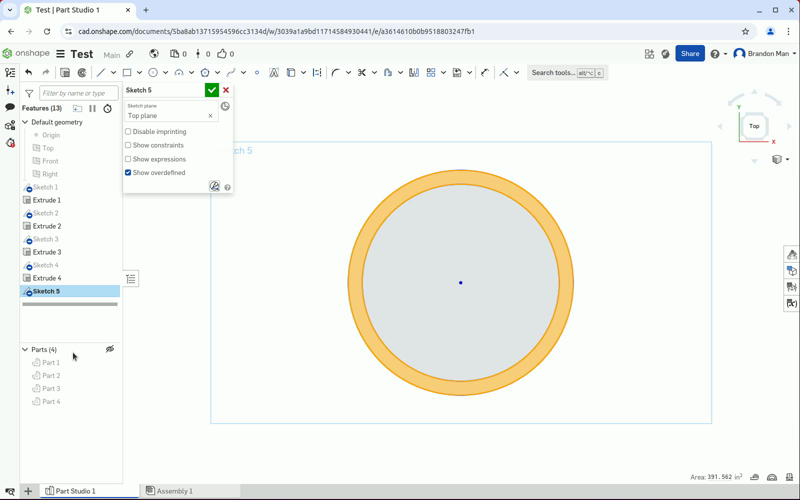
key(shift+e)
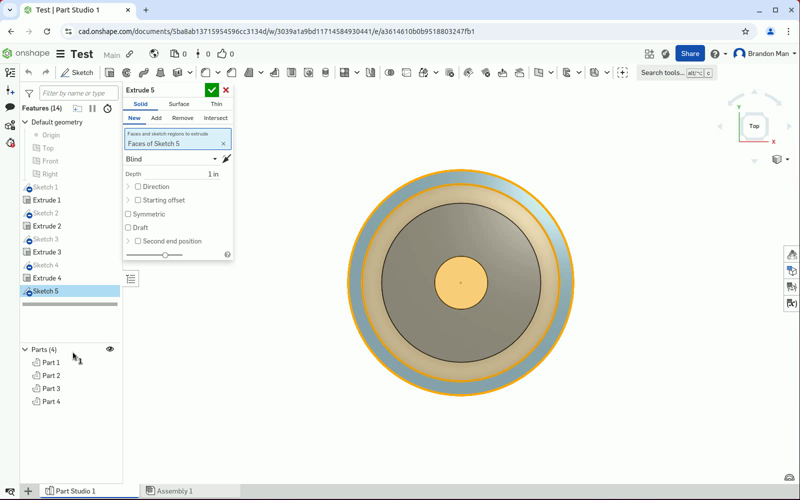
mouse_move(143, 106)
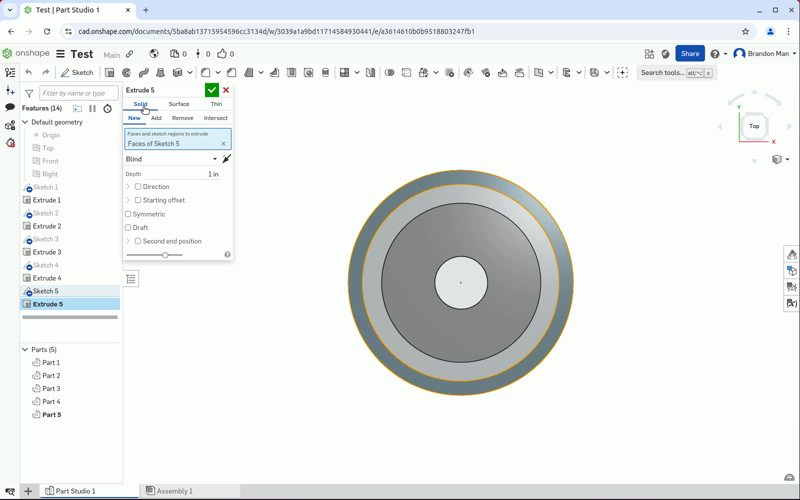
click(143, 106)
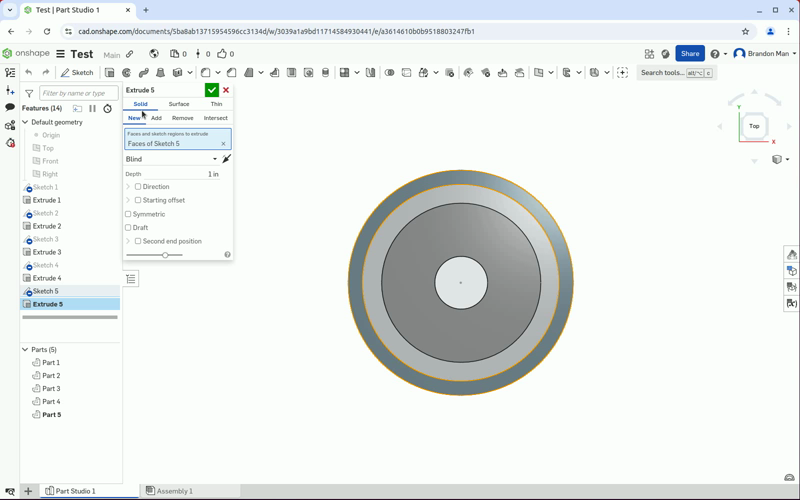
mouse_move(137, 120)
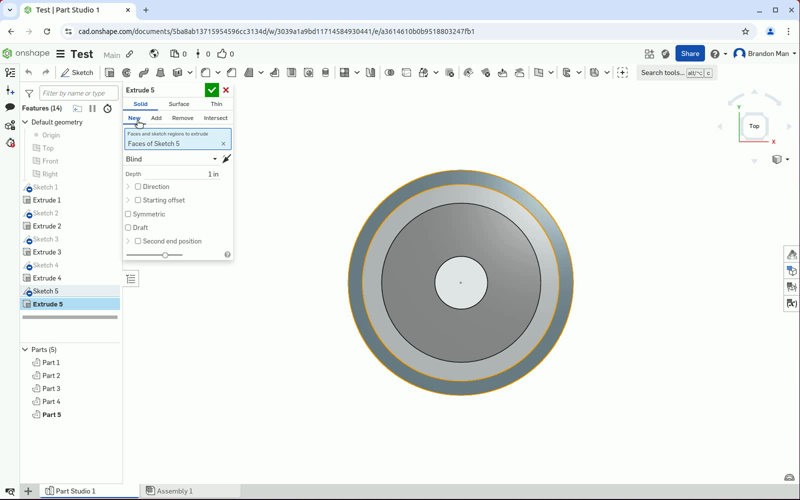
click(137, 120)
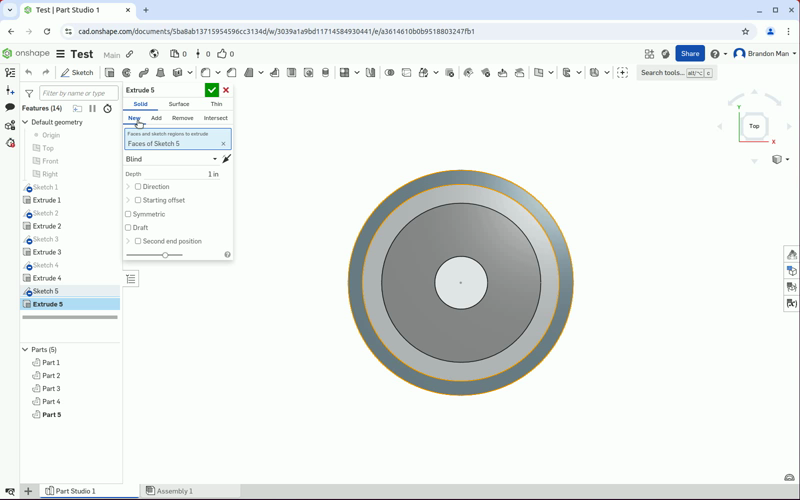
key(tab, 4)
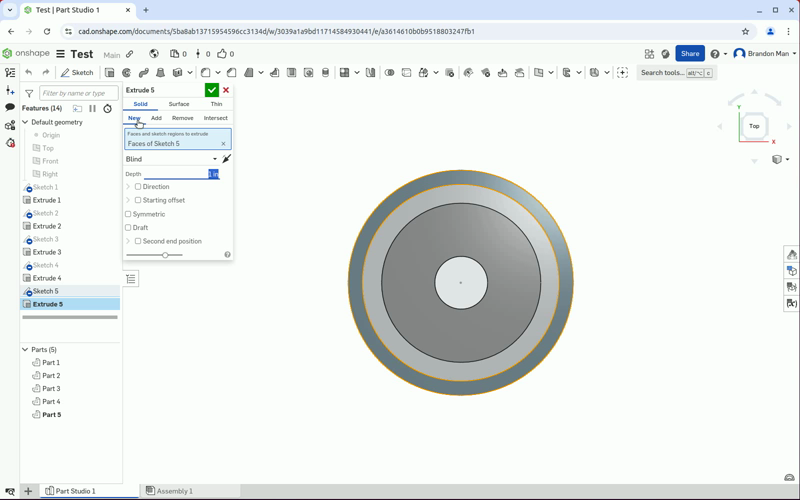
text(-3.129)
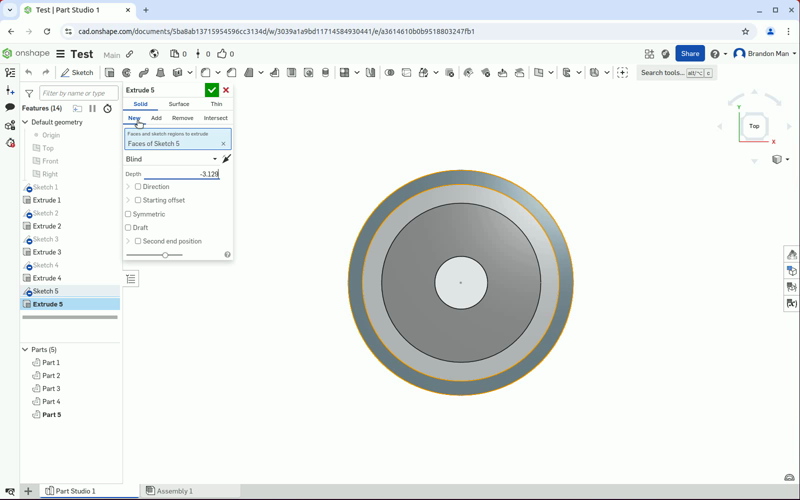
key(enter)
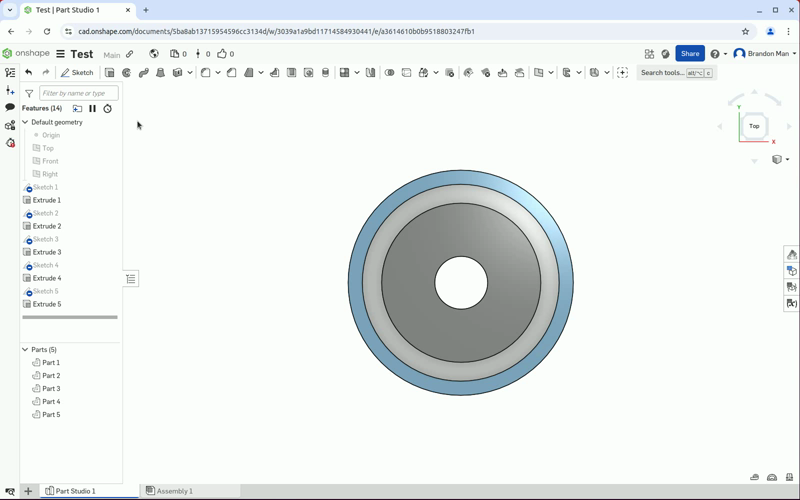
key(shift+h)
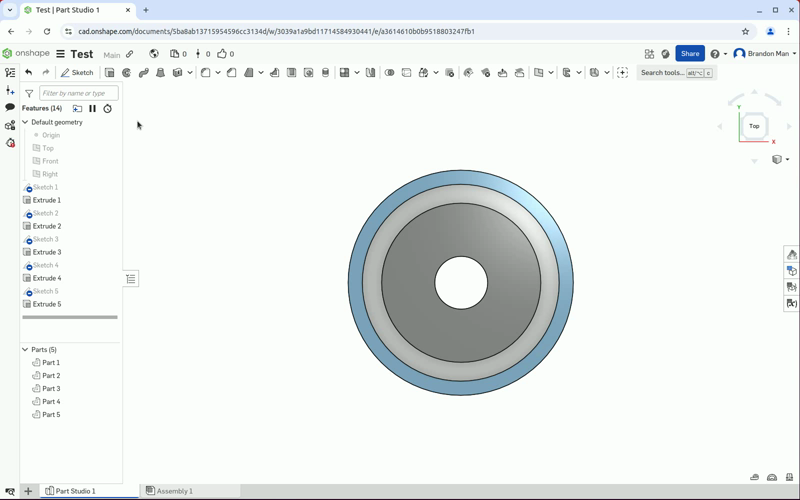
key(shift+h)
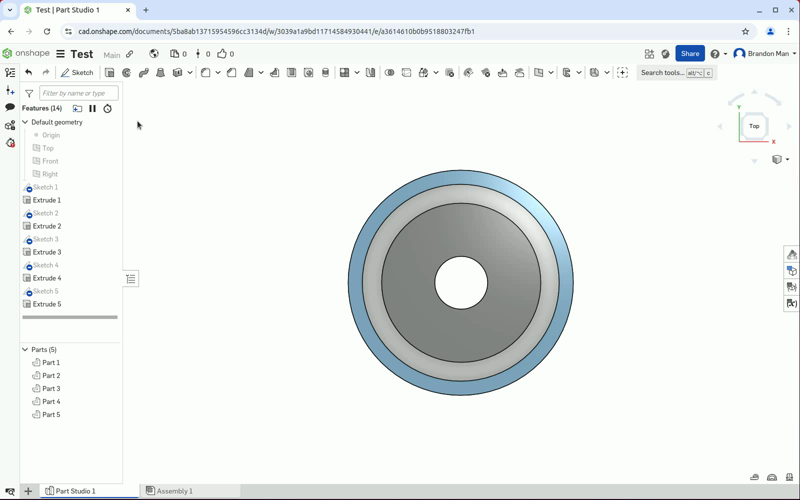
key(shift+7)
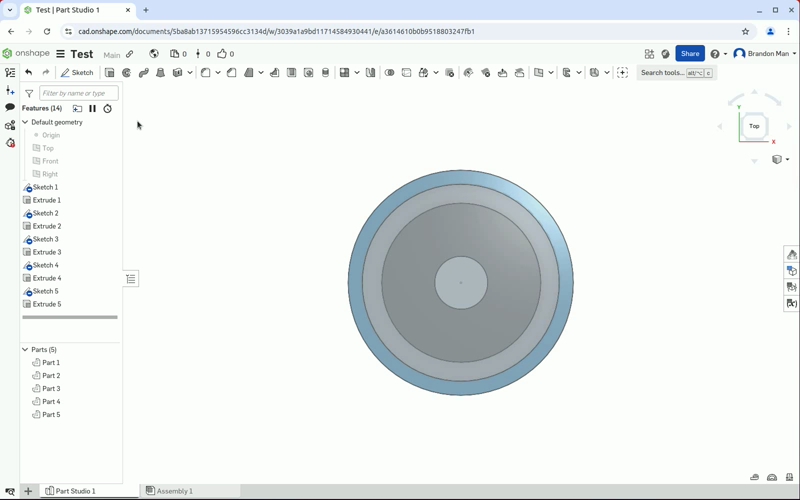
key(up, 3)
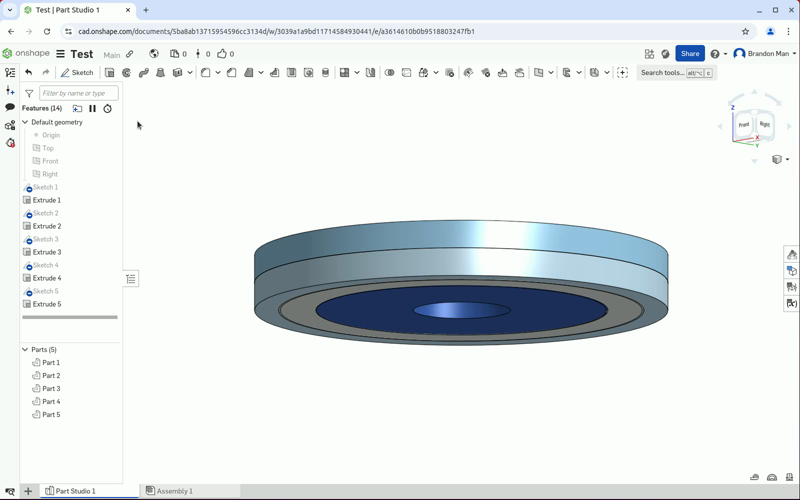
key(left, 3)
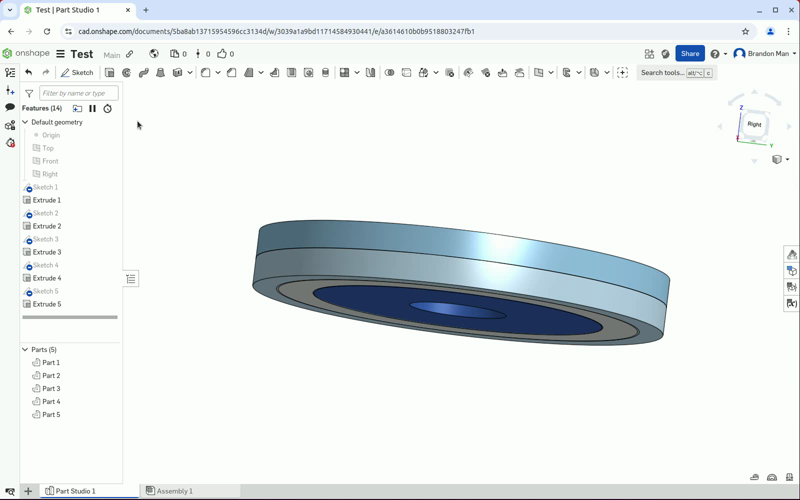
key(right, 3)
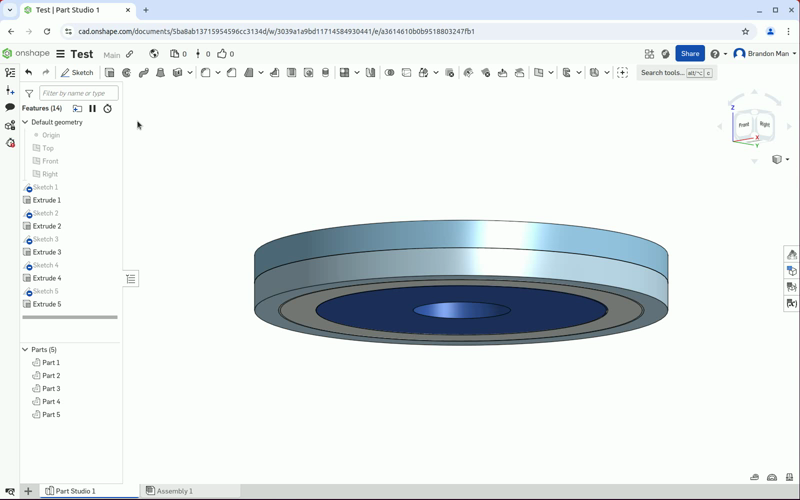
key(down, 3)
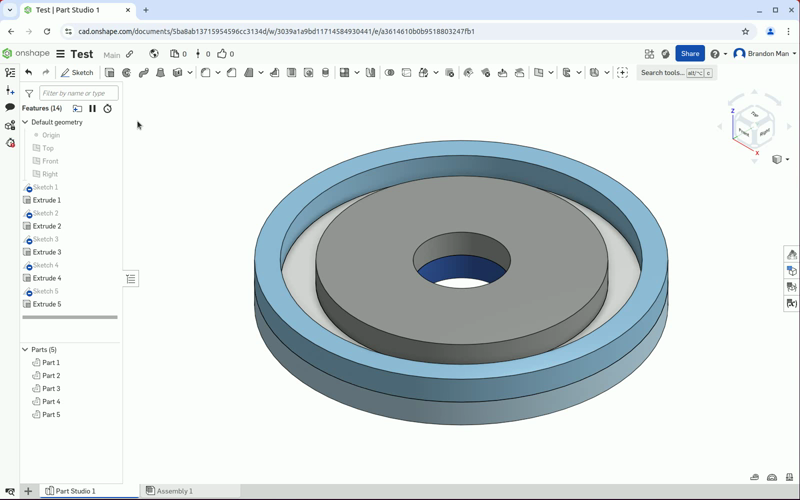
mouse_move(73, 189)
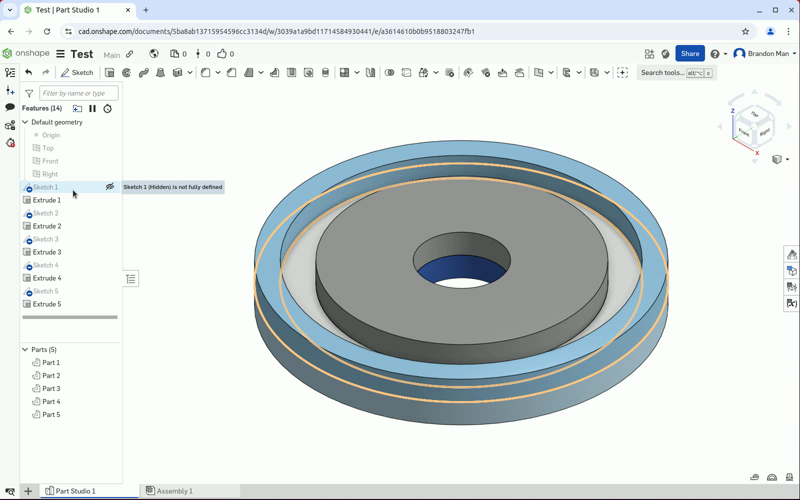
click(73, 189)